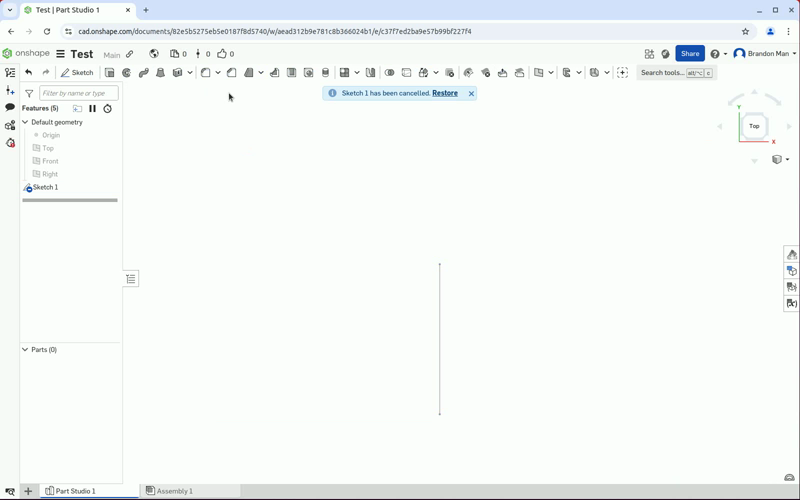
key(shift+h)
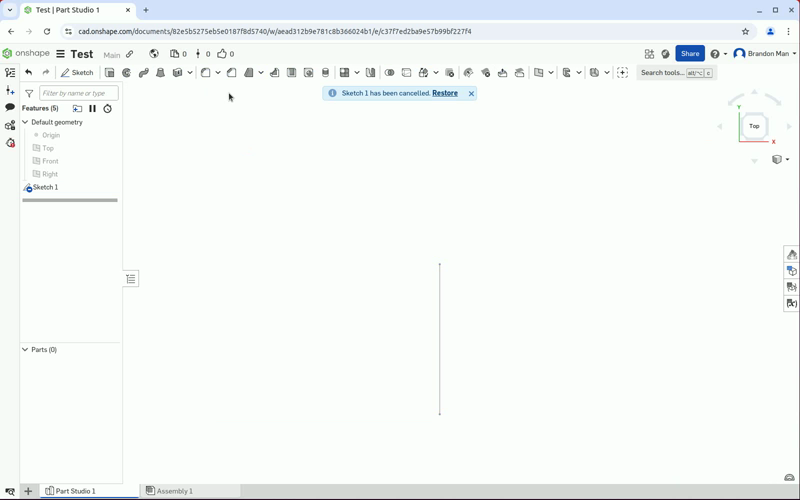
key(shift+s)
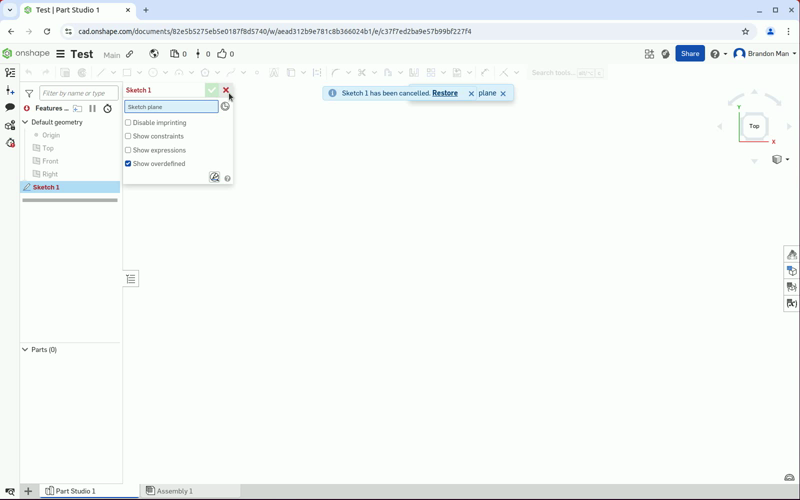
mouse_move(73, 150)
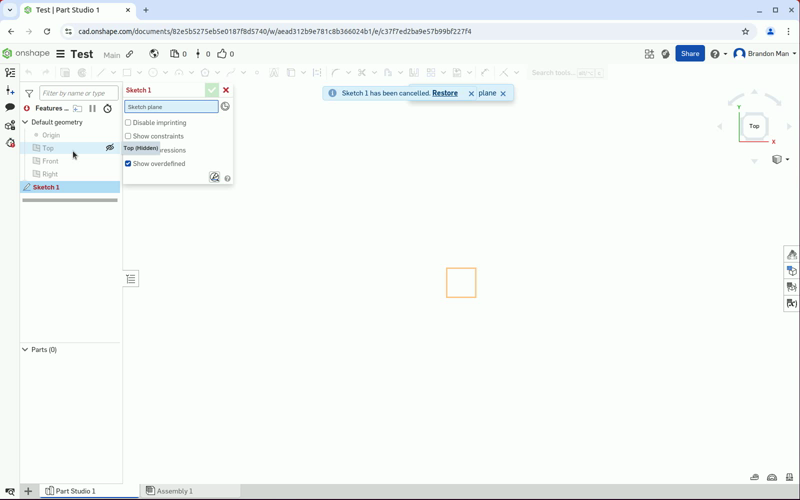
click(73, 150)
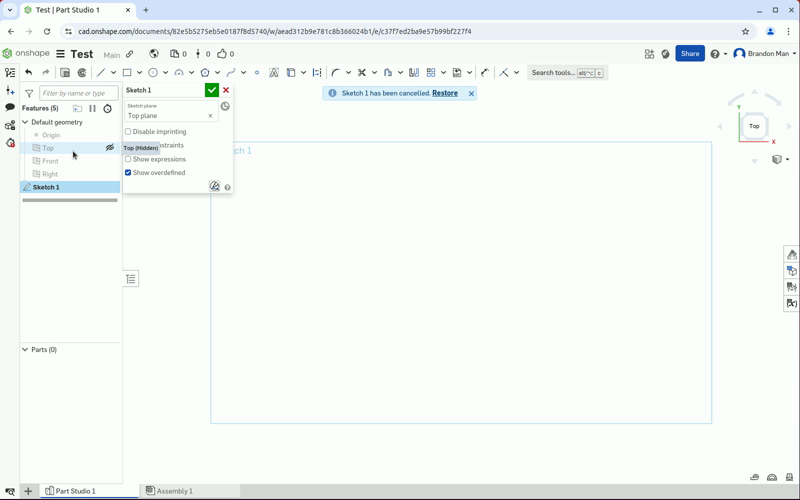
mouse_move(73, 352)
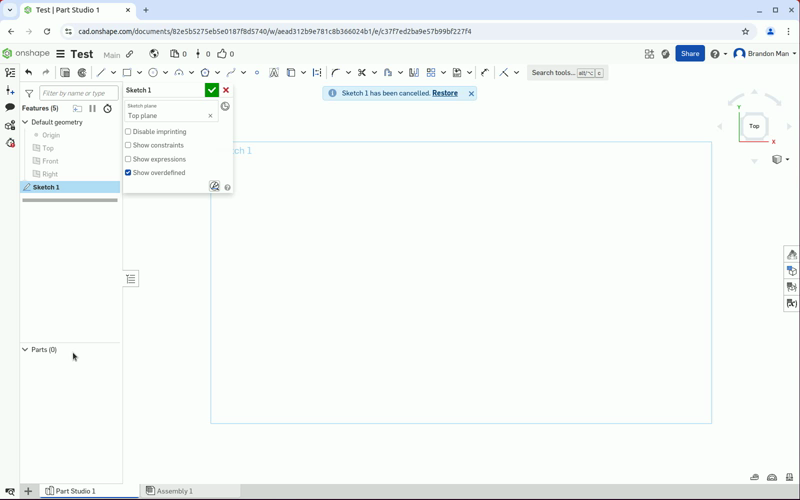
key(y)
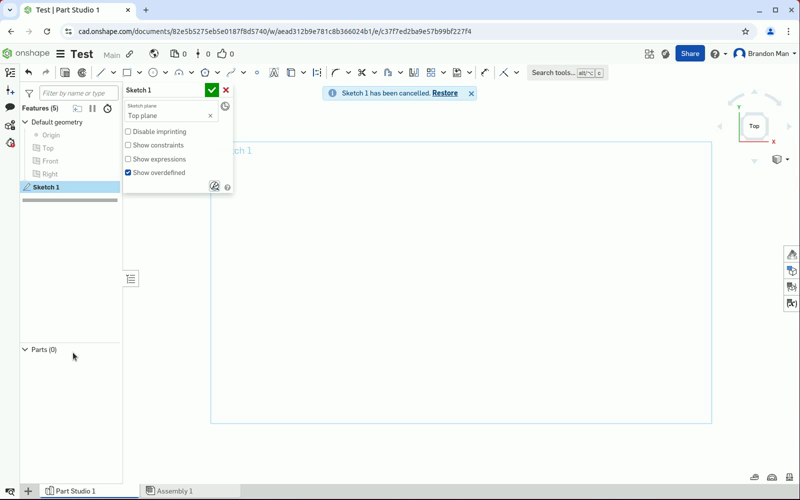
key(l)
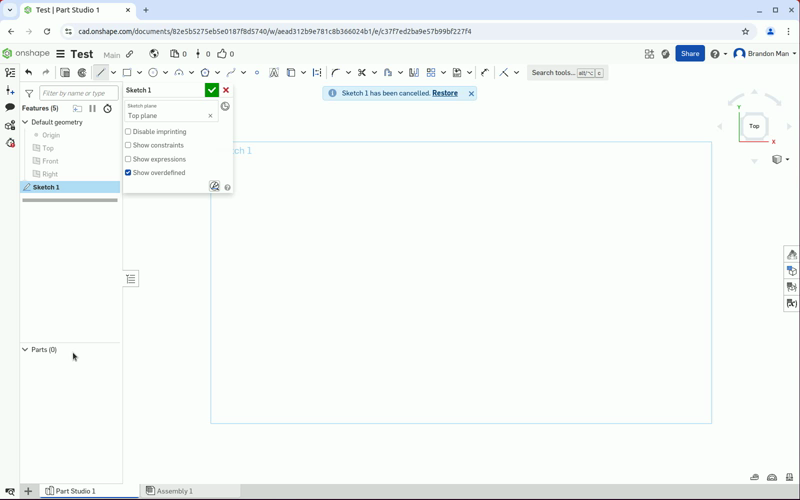
key_down(shift)
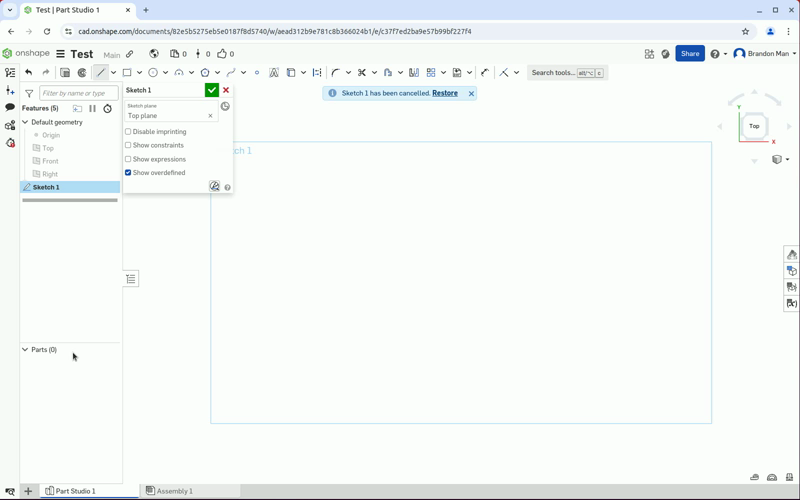
mouse_move(567, 314)
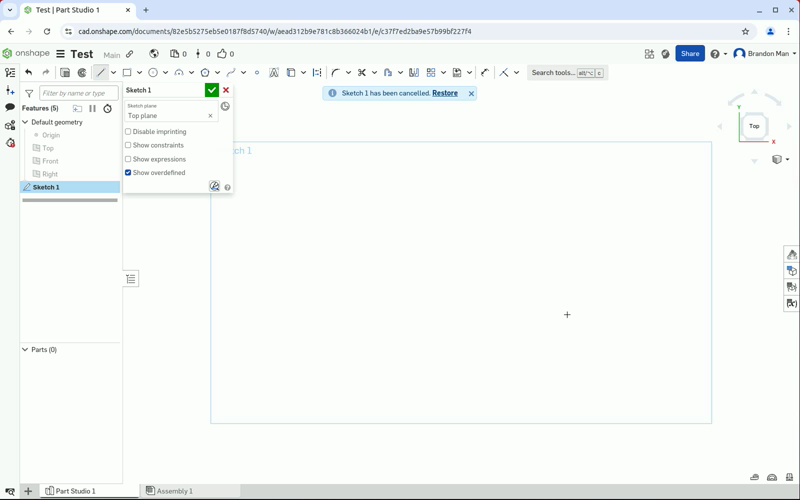
click(567, 314)
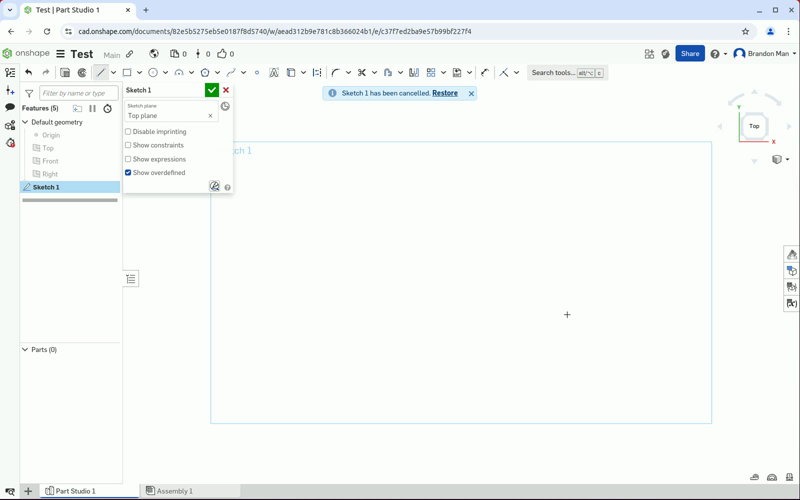
key_up(shift)
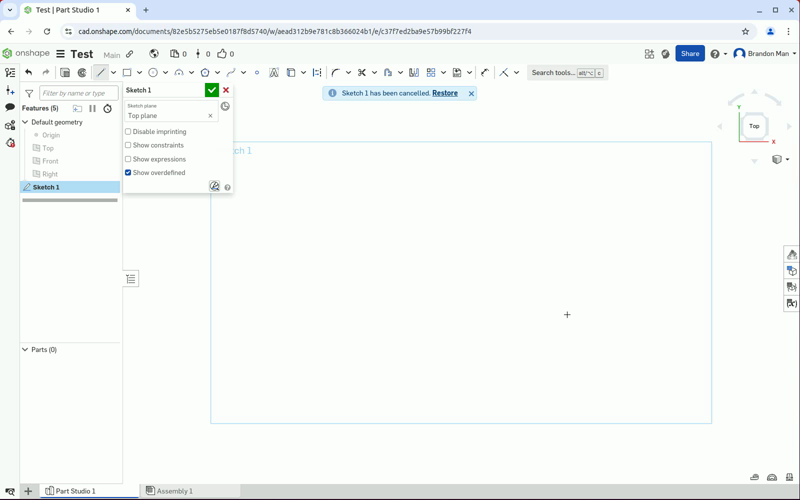
key_down(shift)
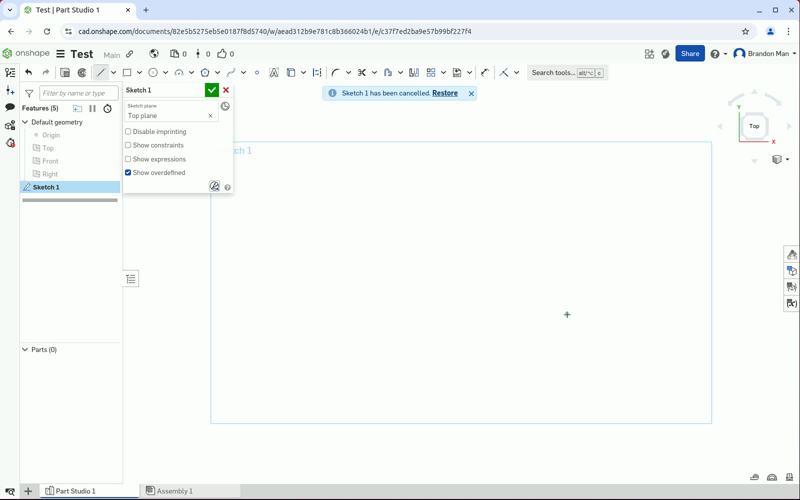
mouse_move(589, 314)
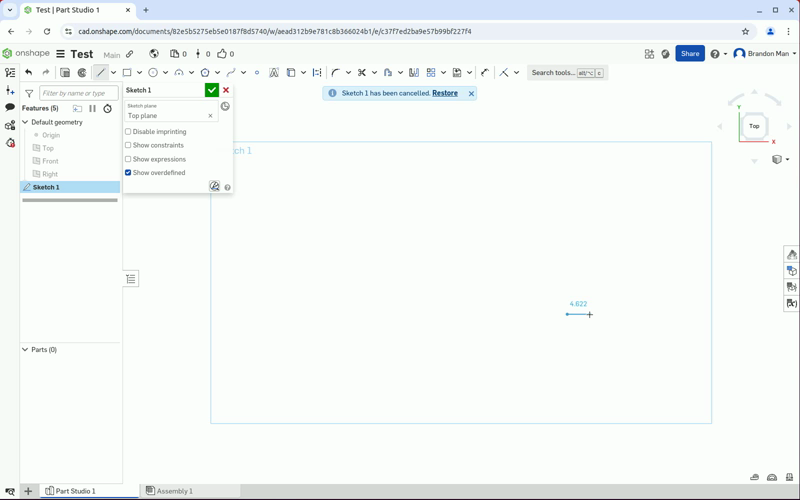
mouse_move(574, 314)
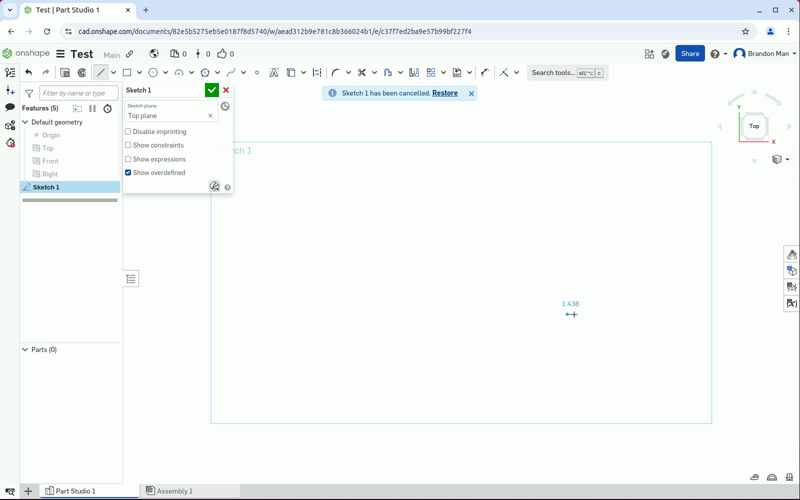
scroll(6)
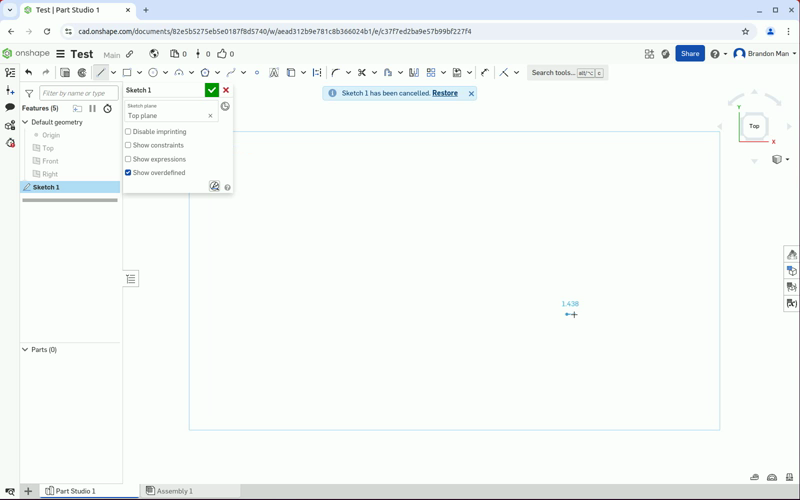
scroll(6)
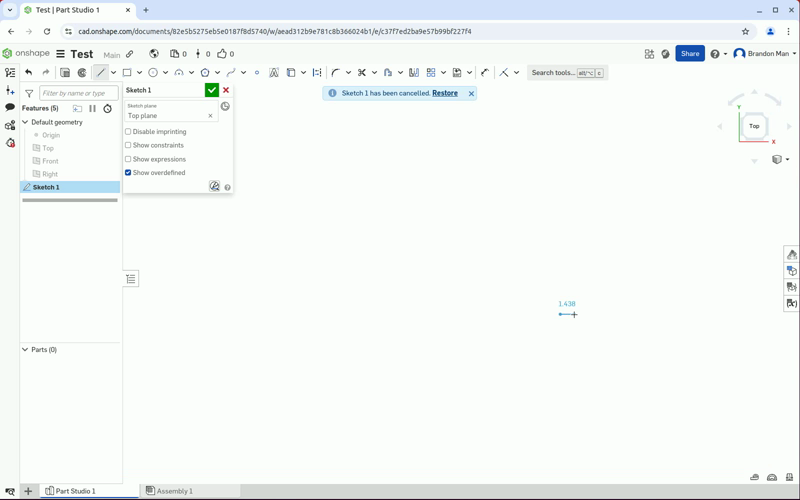
scroll(6)
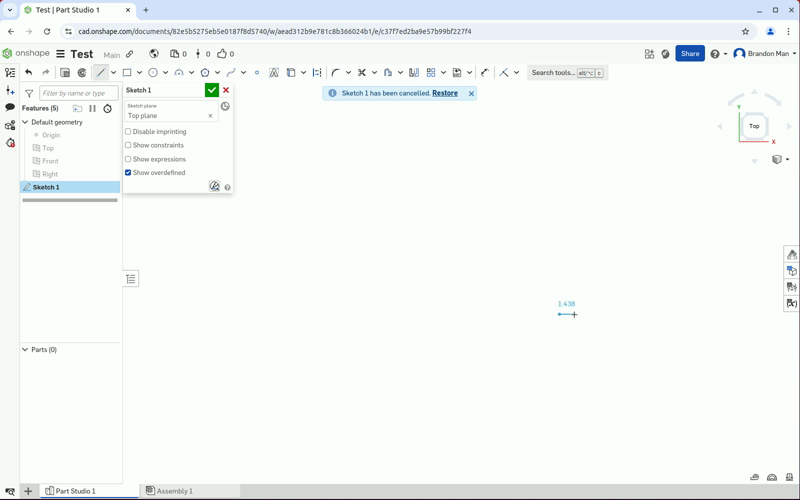
scroll(6)
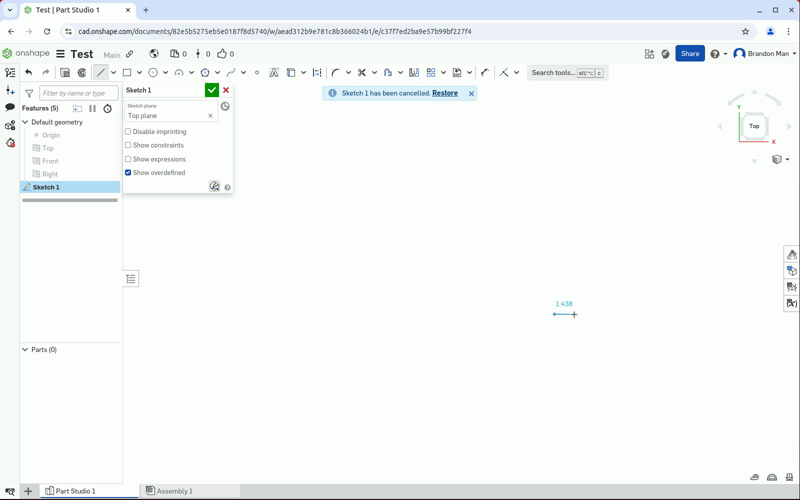
scroll(6)
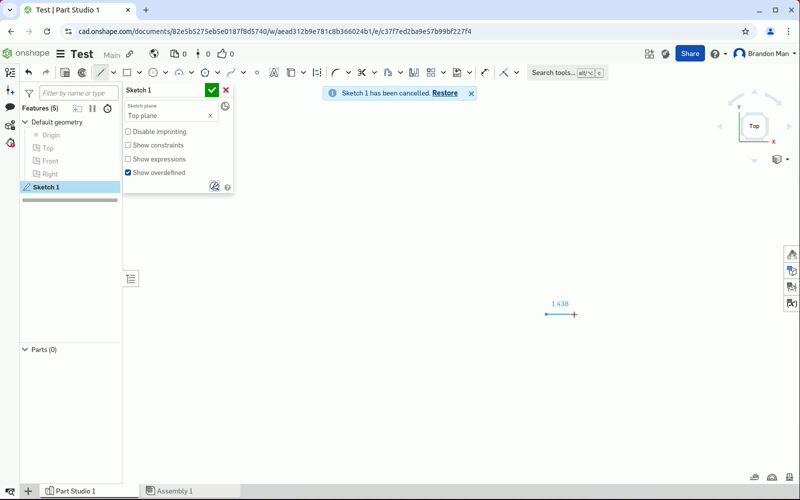
scroll(6)
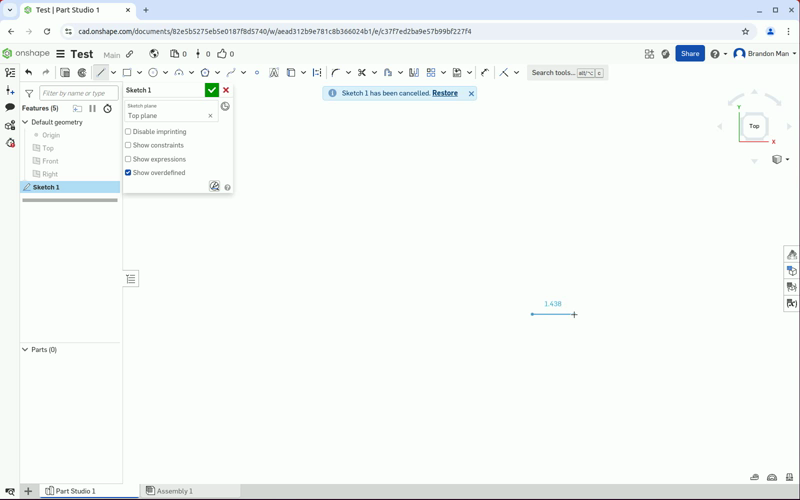
scroll(6)
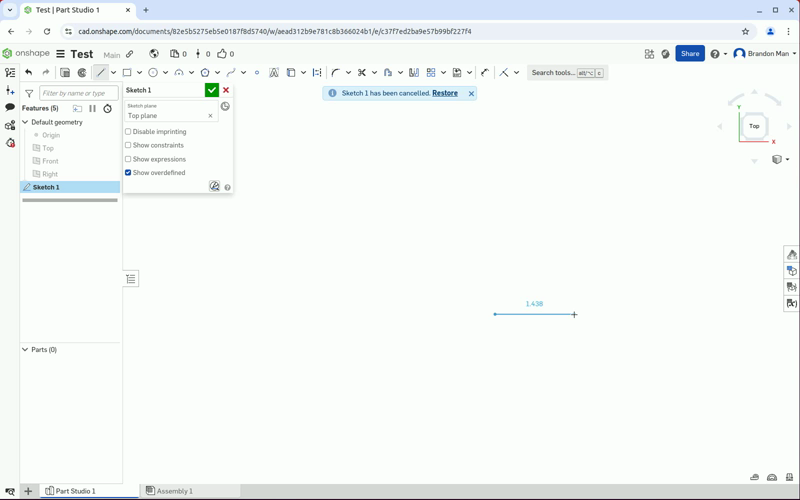
click(574, 314)
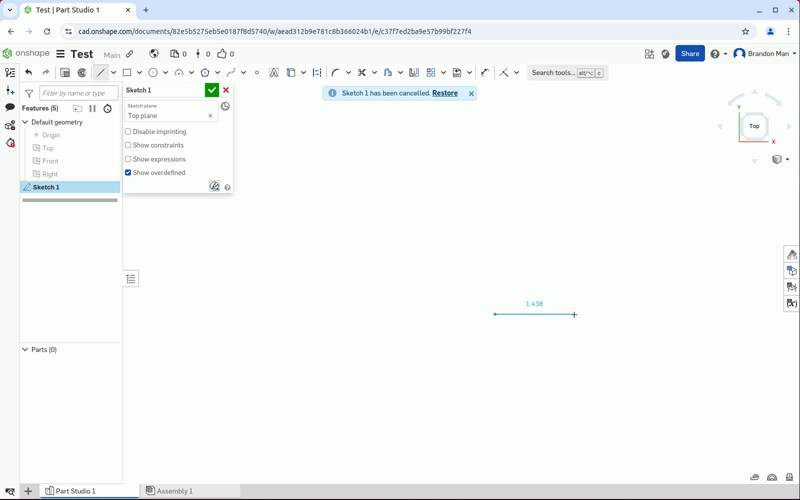
scroll(-6)
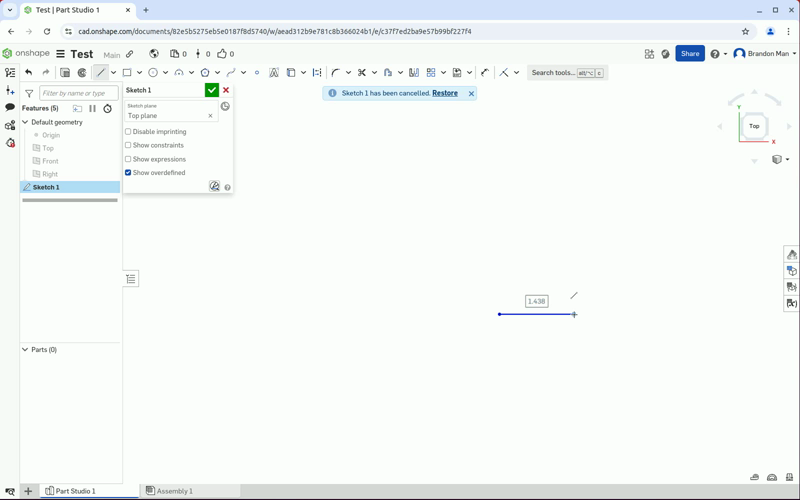
scroll(-6)
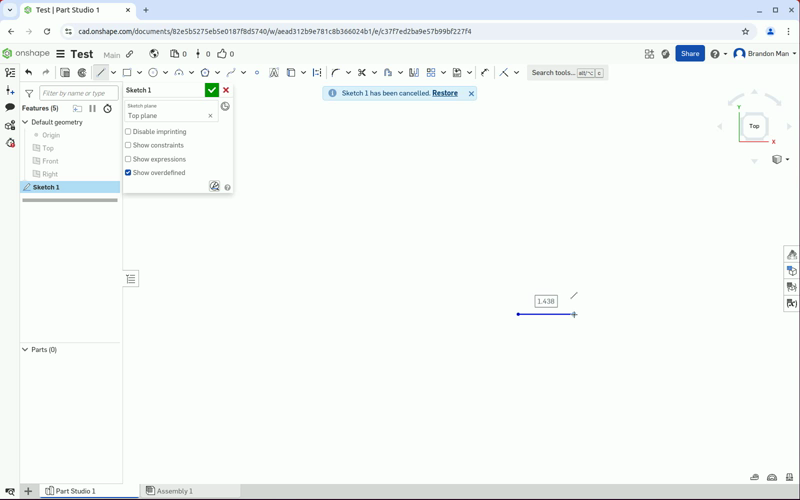
scroll(-6)
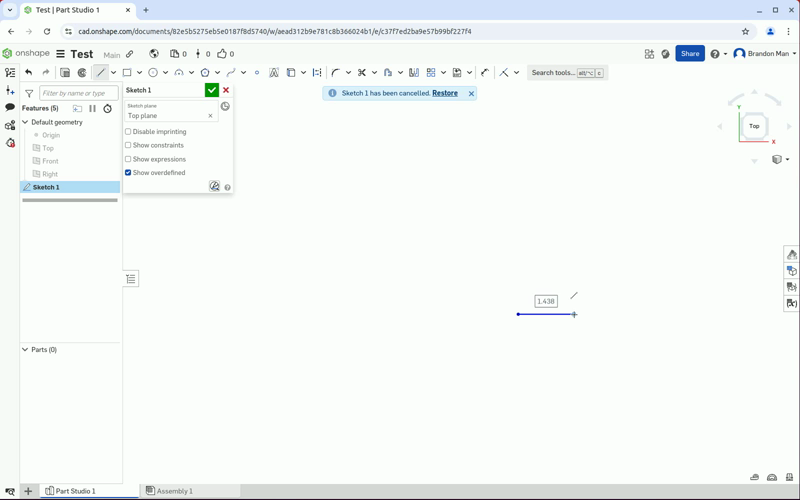
scroll(-6)
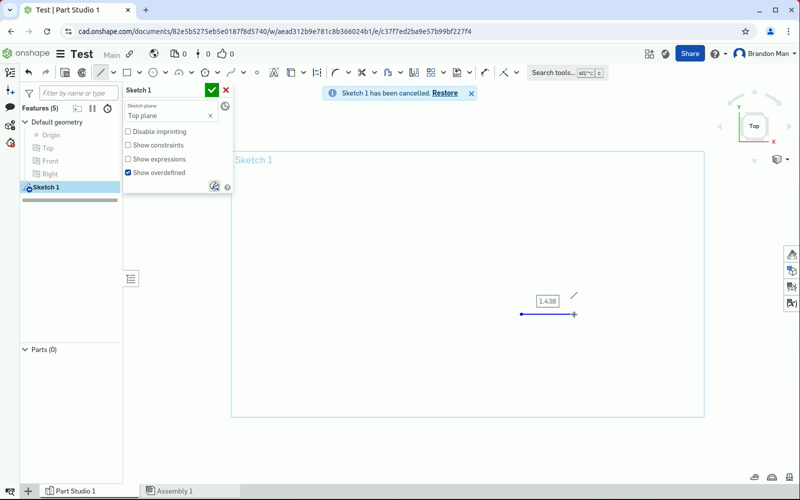
scroll(-6)
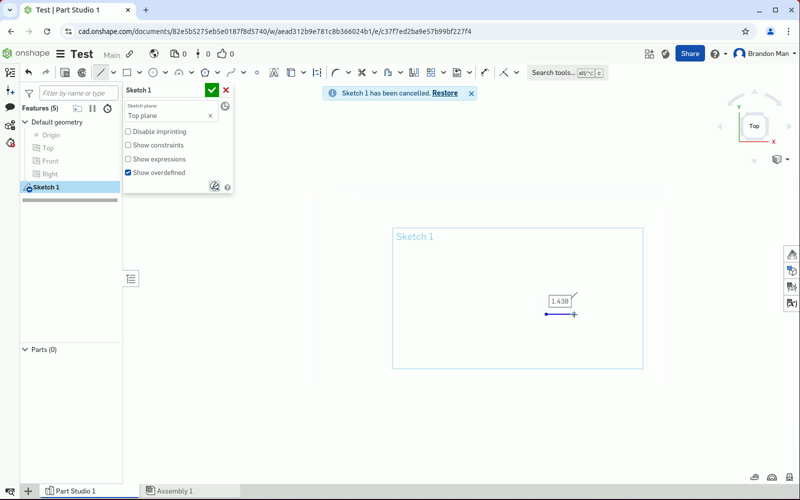
scroll(-6)
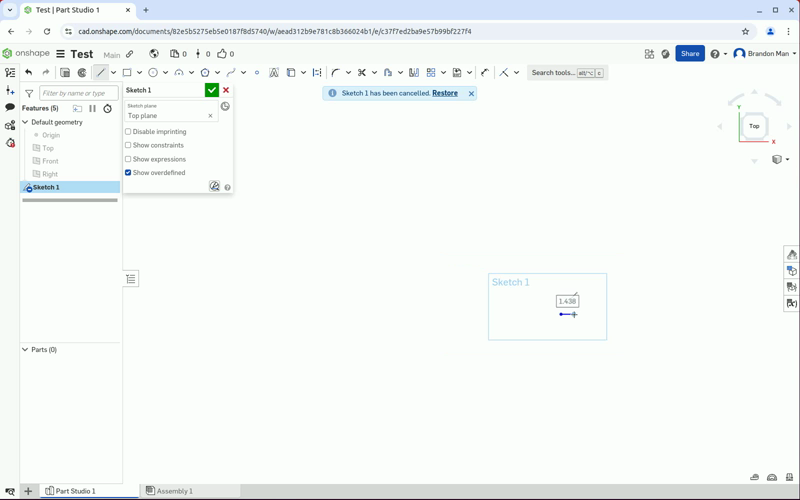
scroll(-6)
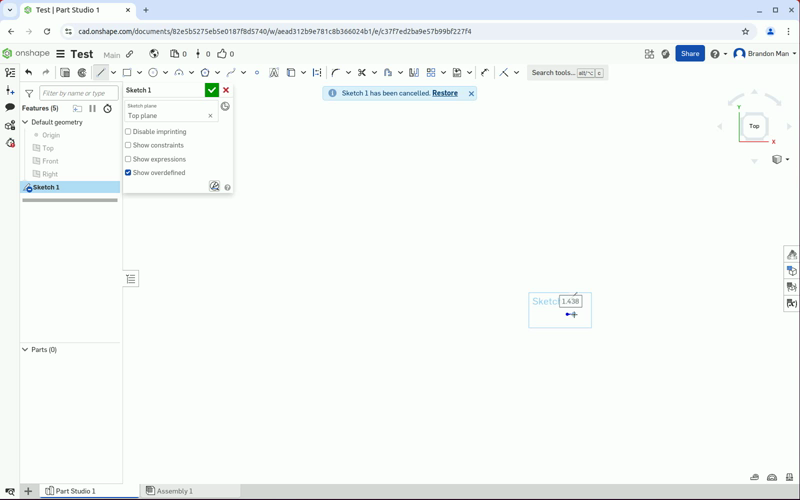
key_up(shift)
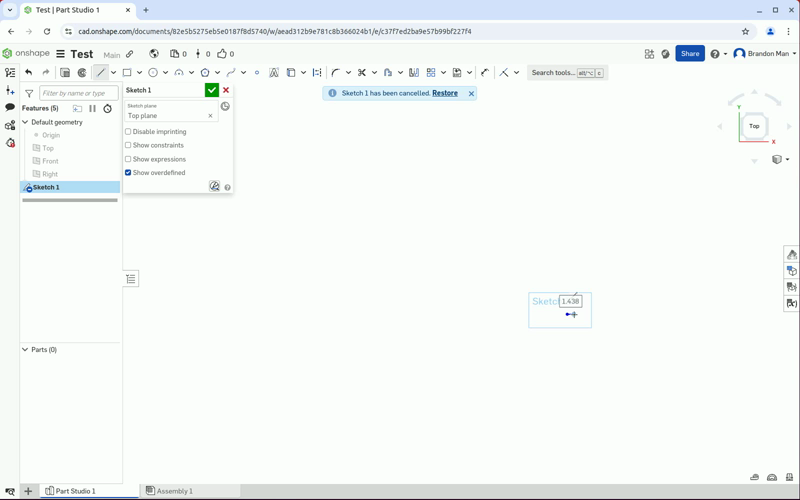
key_down(shift)
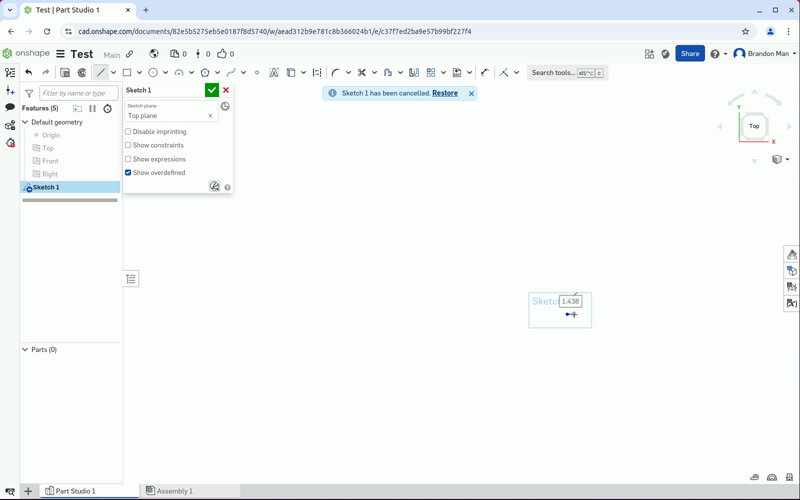
mouse_move(574, 250)
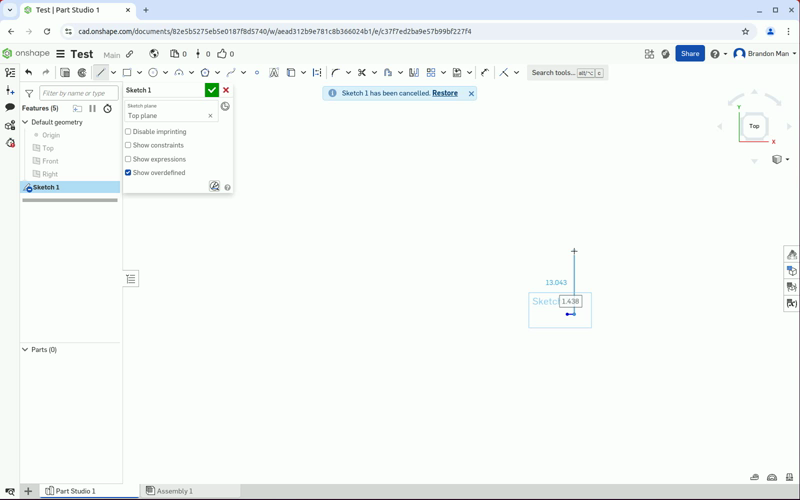
click(574, 250)
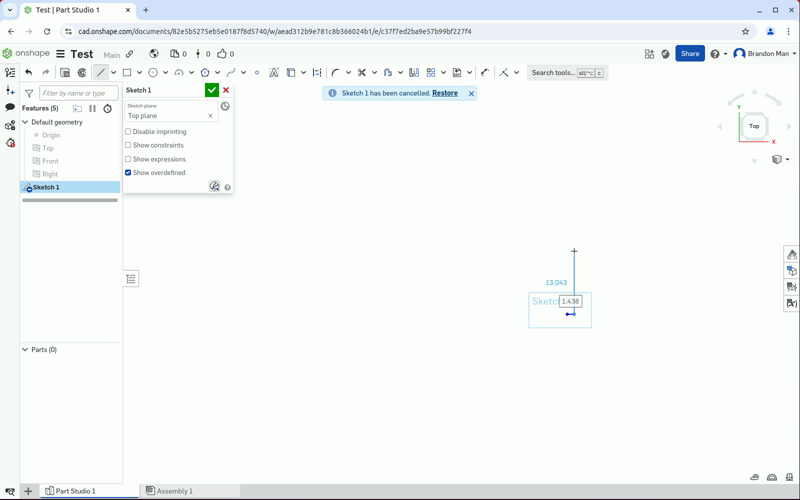
key_up(shift)
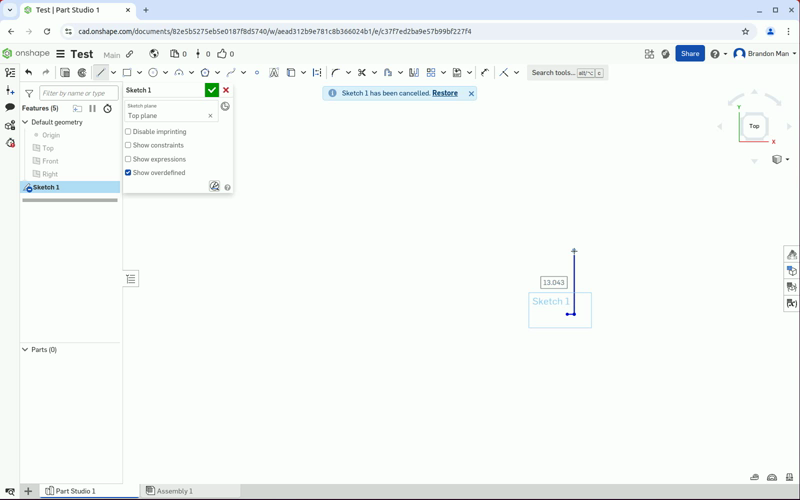
key_down(shift)
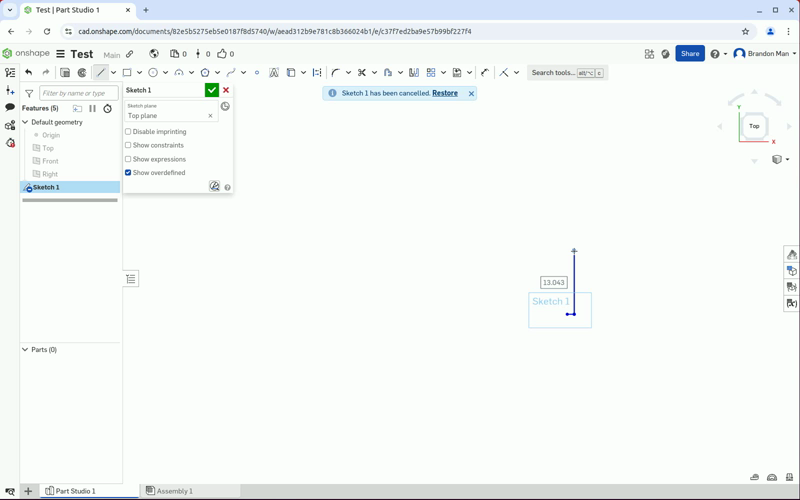
mouse_move(589, 250)
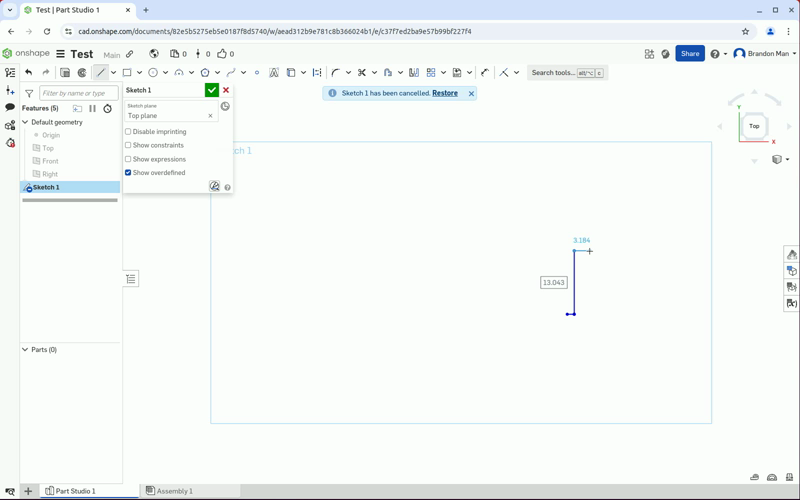
mouse_move(567, 250)
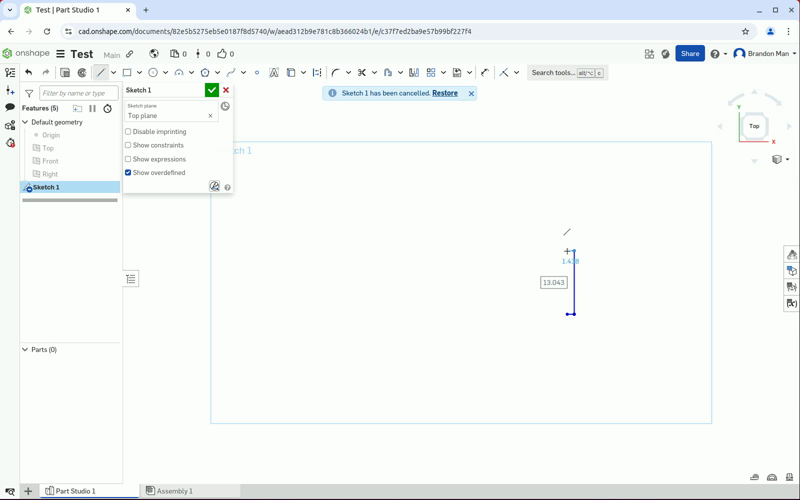
scroll(6)
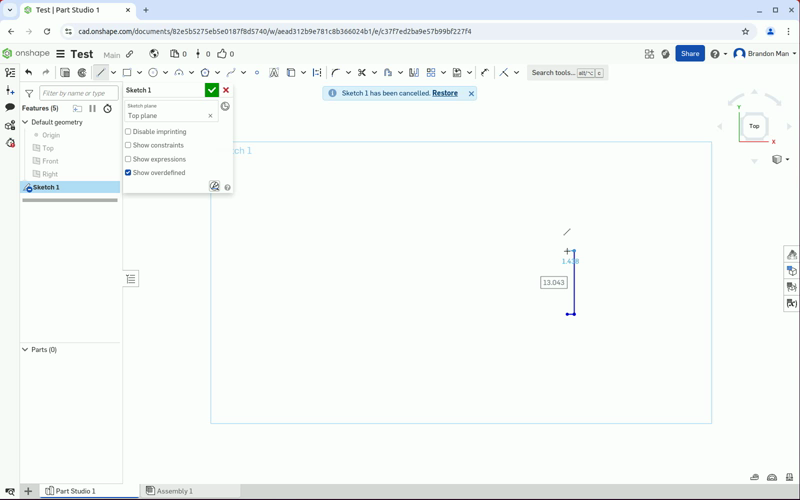
scroll(6)
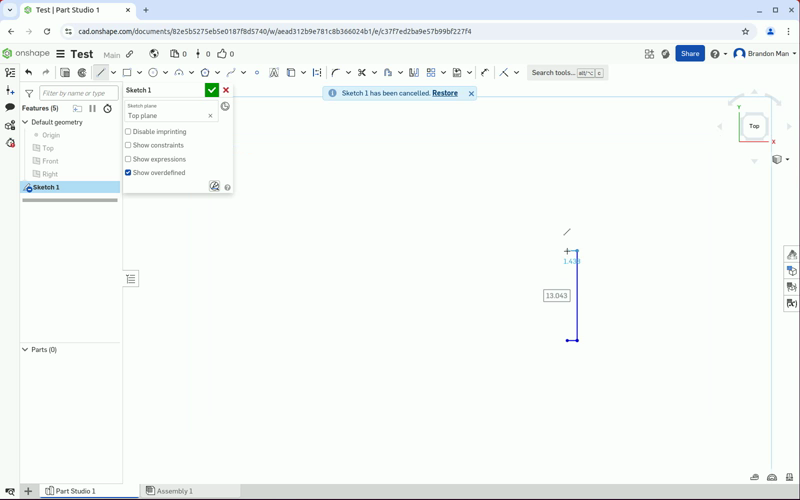
scroll(6)
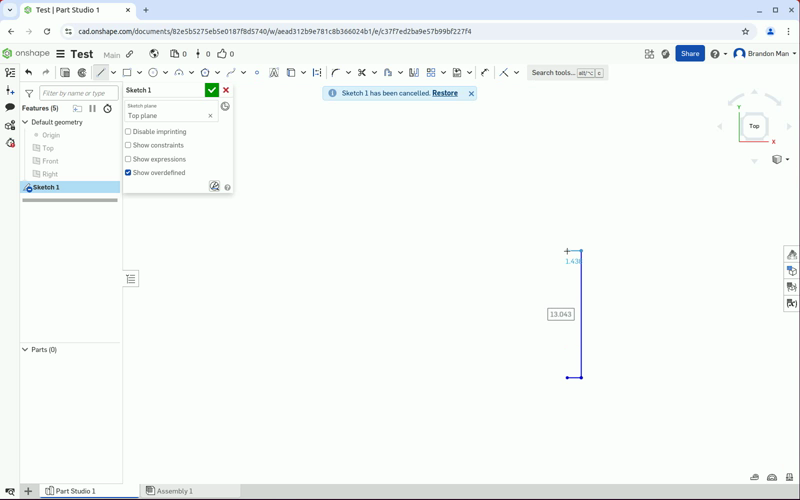
scroll(6)
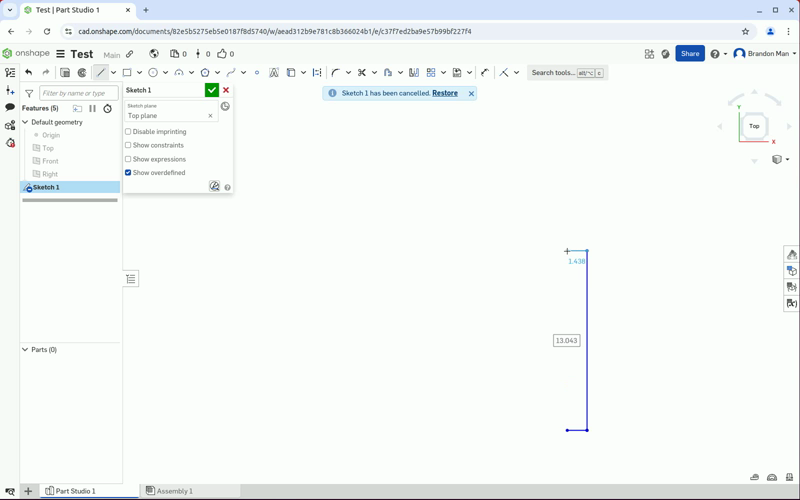
scroll(6)
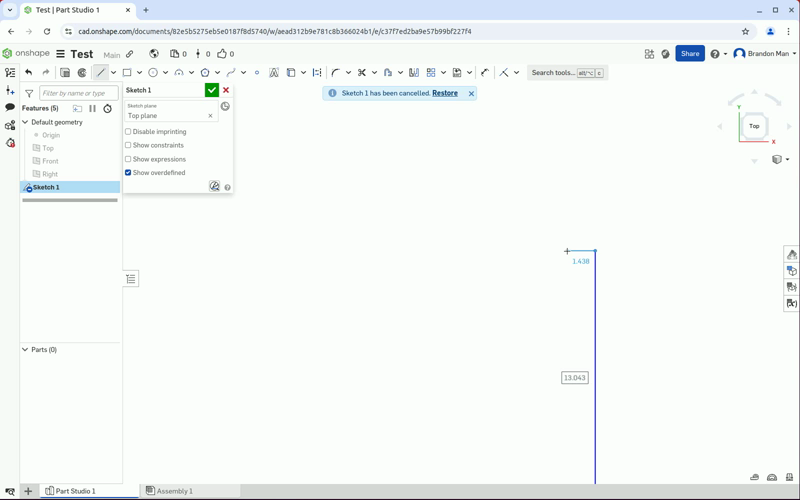
scroll(6)
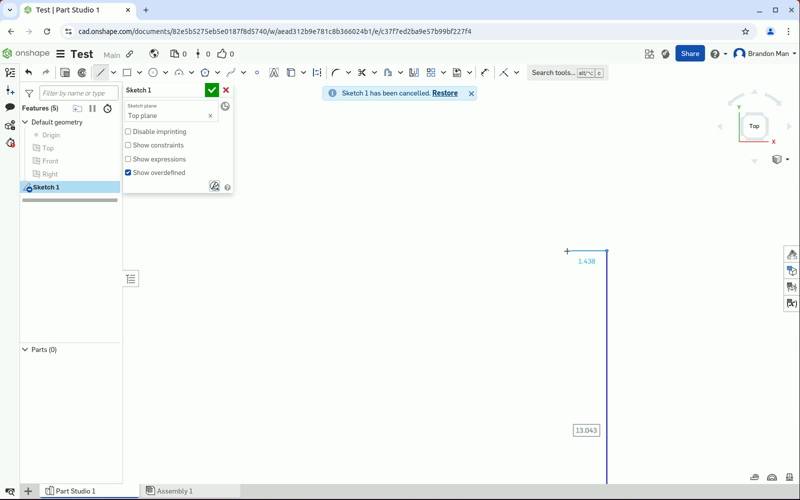
scroll(6)
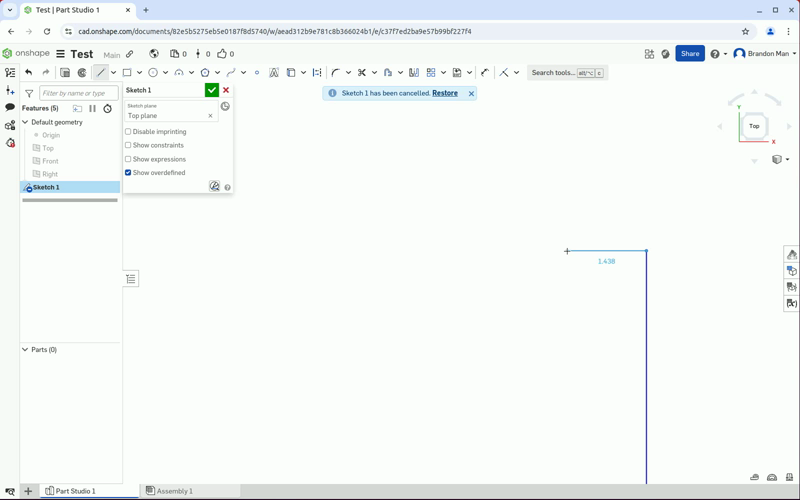
click(567, 250)
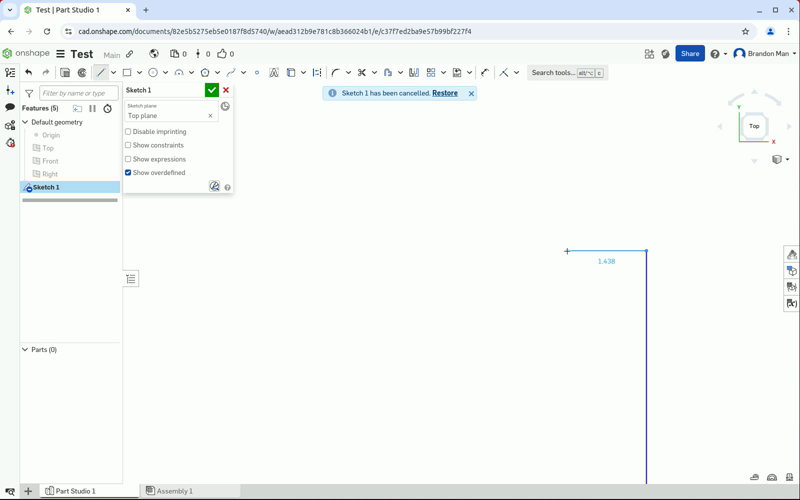
scroll(-6)
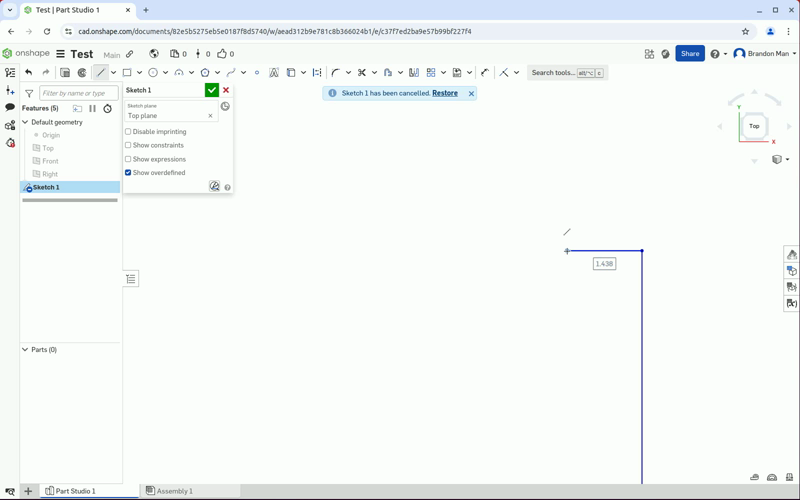
scroll(-6)
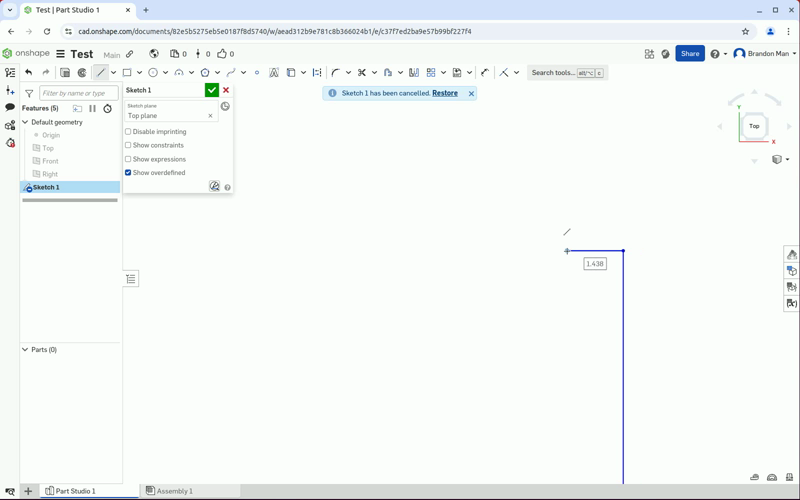
scroll(-6)
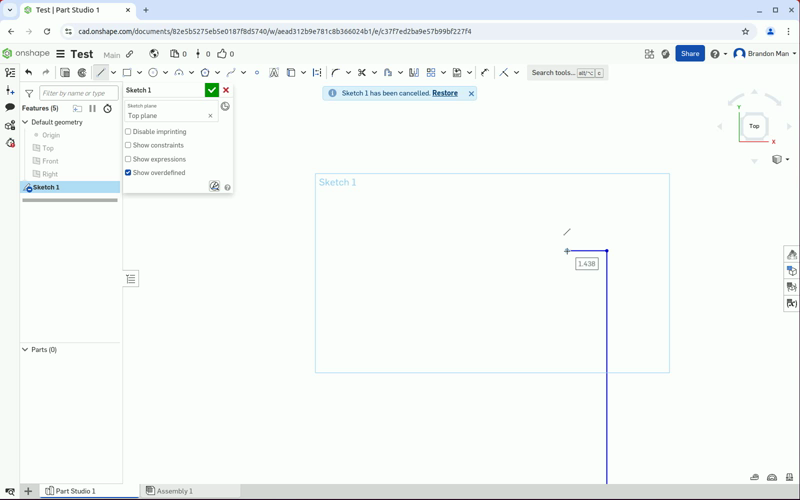
scroll(-6)
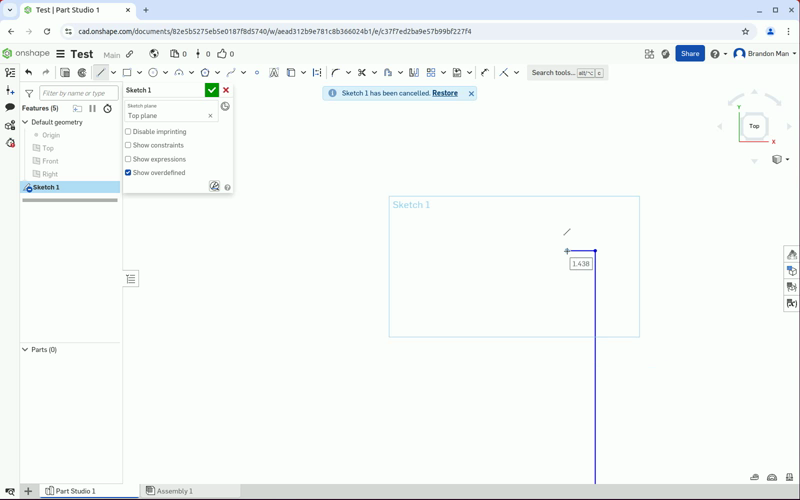
scroll(-6)
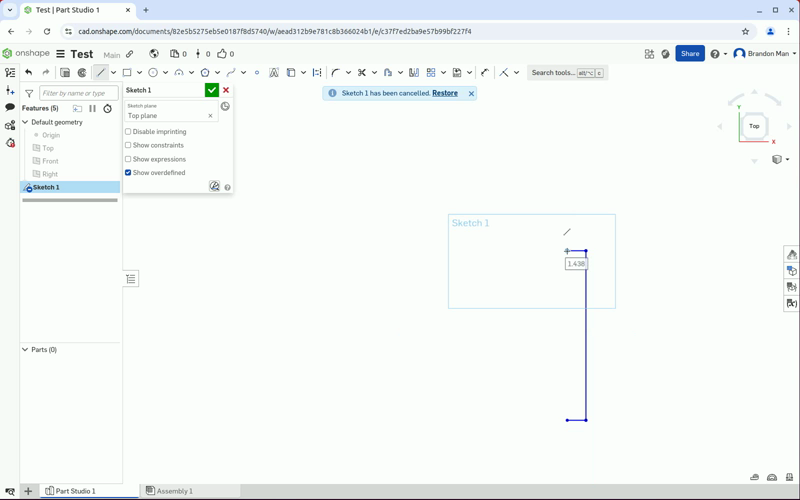
scroll(-6)
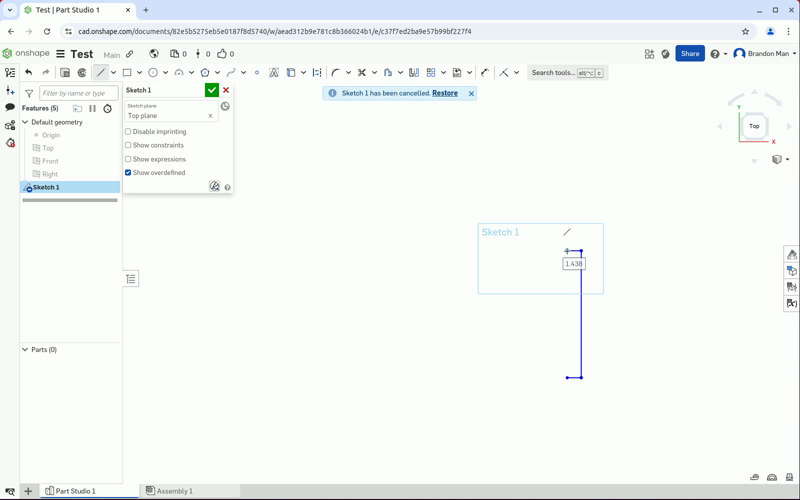
scroll(-6)
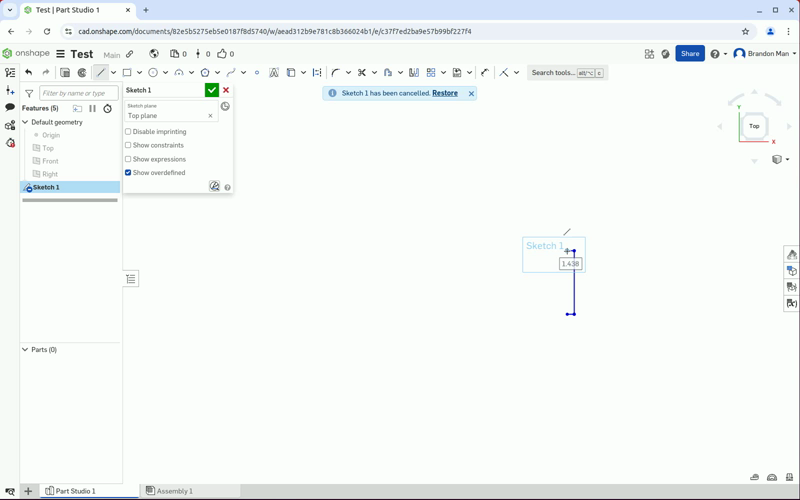
key_up(shift)
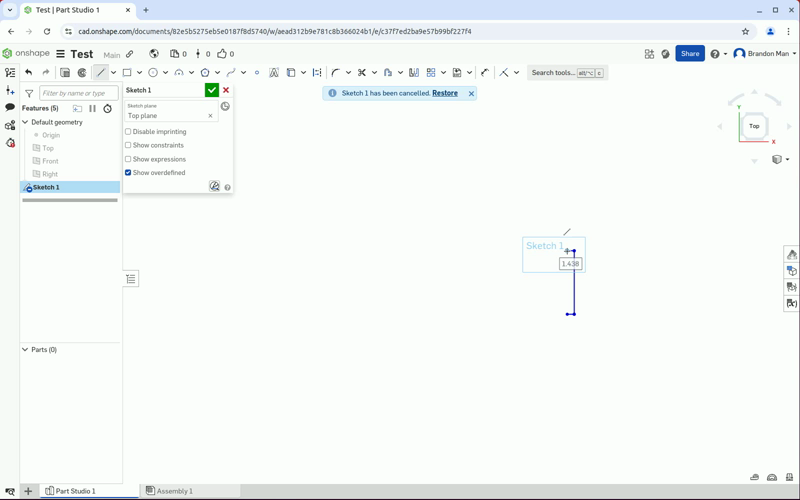
key_down(shift)
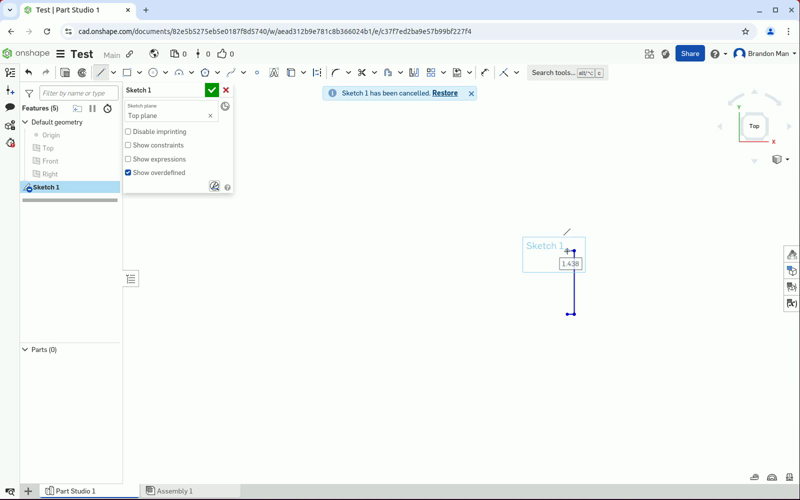
mouse_move(567, 314)
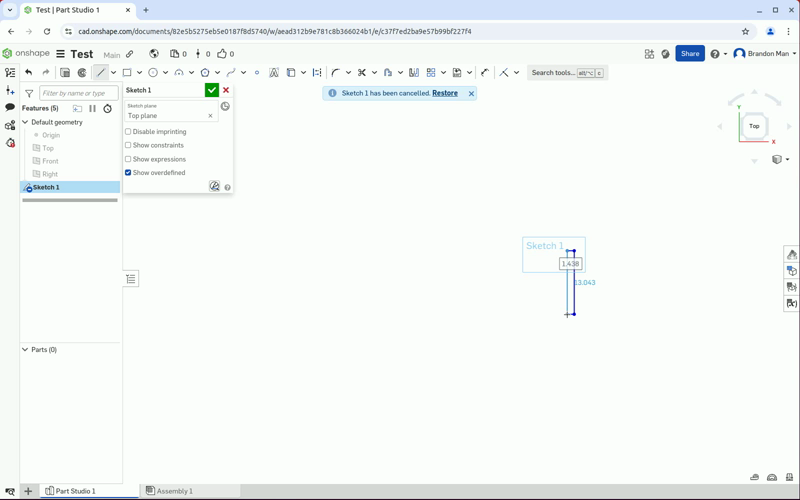
key_up(shift)
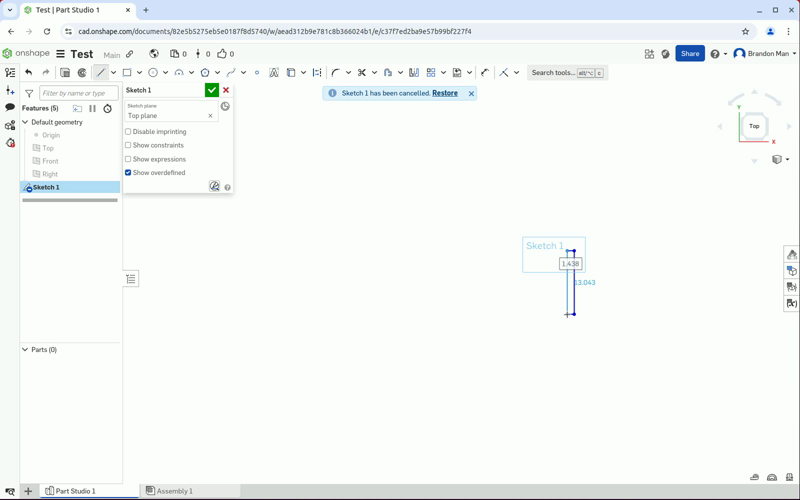
click(567, 314)
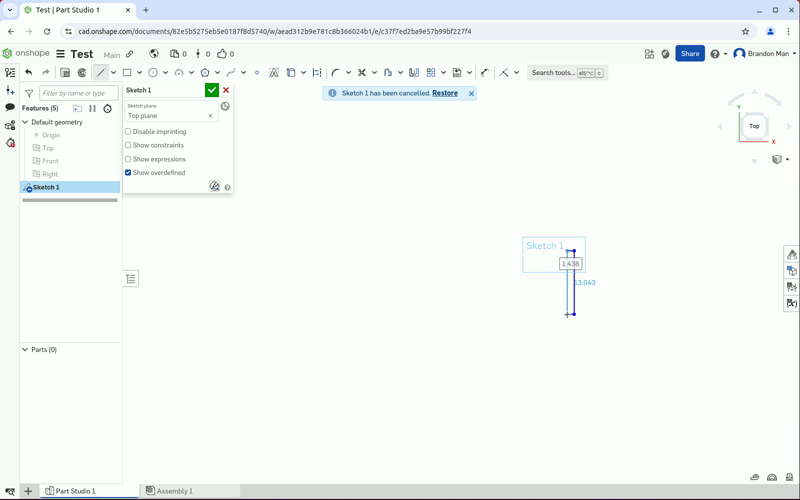
key(esc)
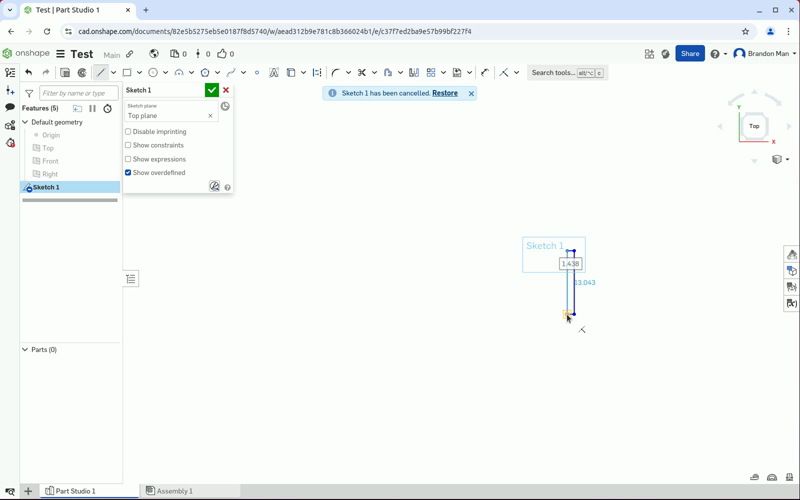
mouse_move(568, 270)
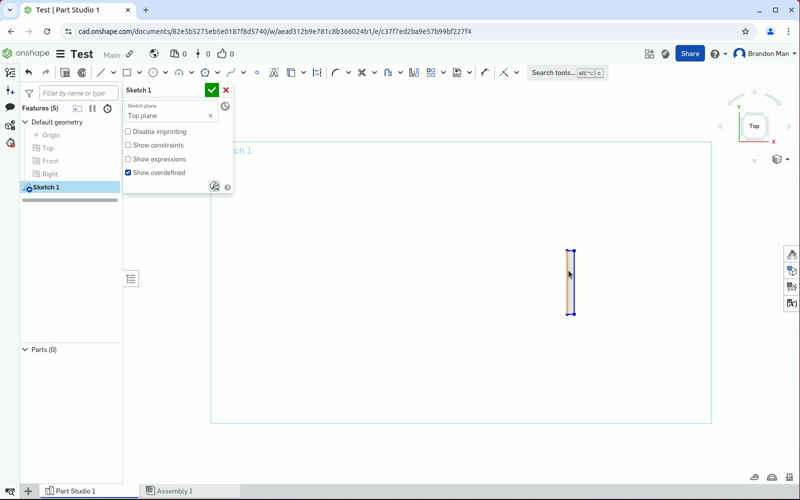
scroll(6)
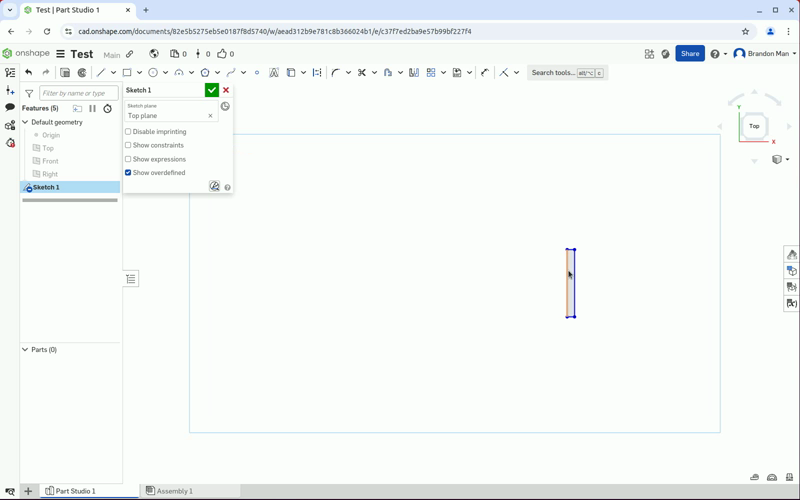
scroll(6)
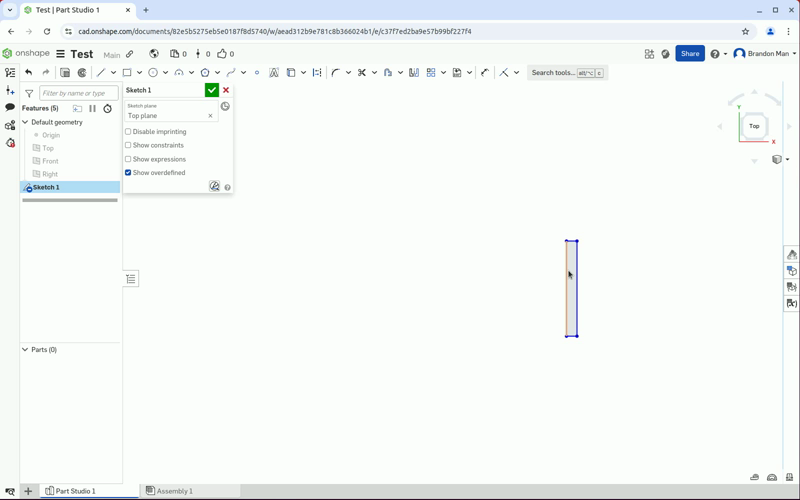
scroll(6)
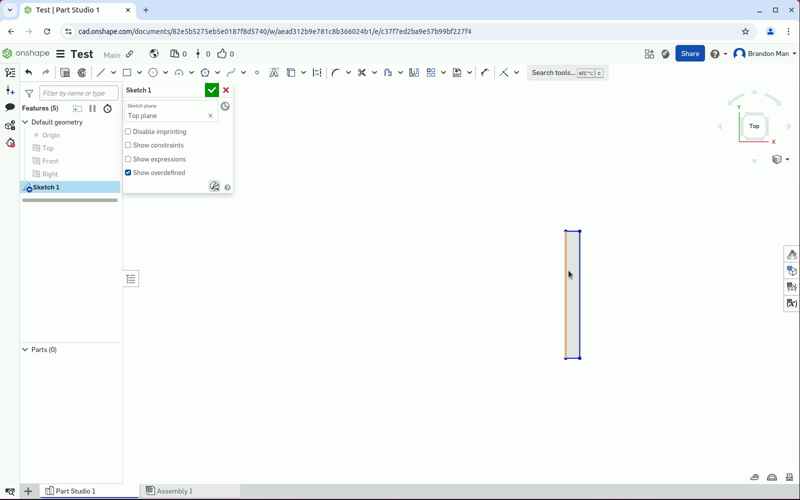
scroll(6)
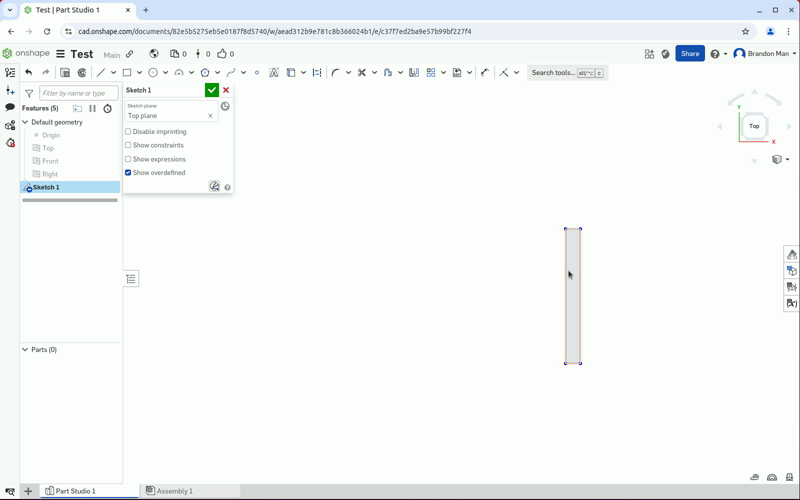
scroll(6)
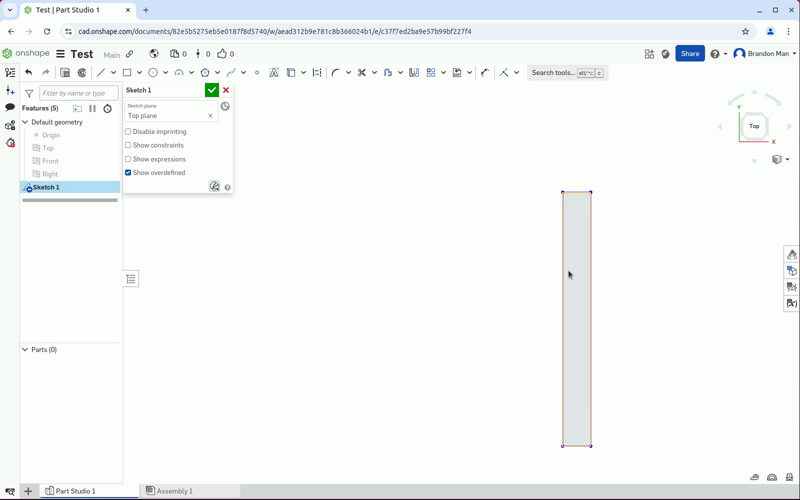
scroll(6)
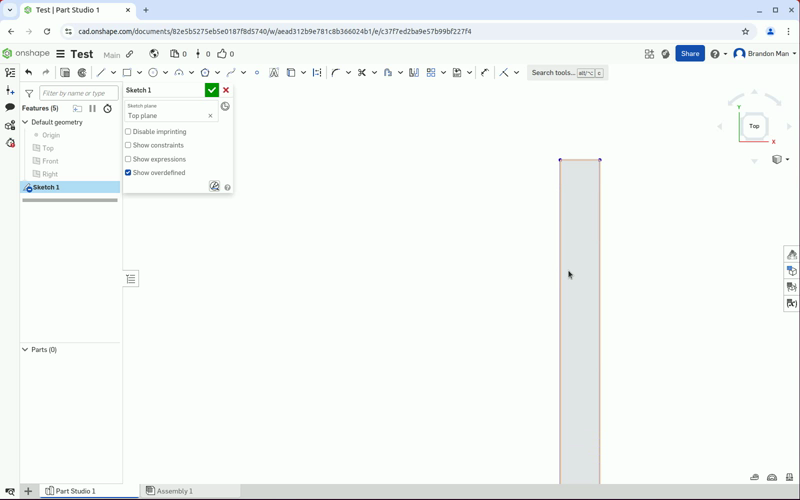
scroll(6)
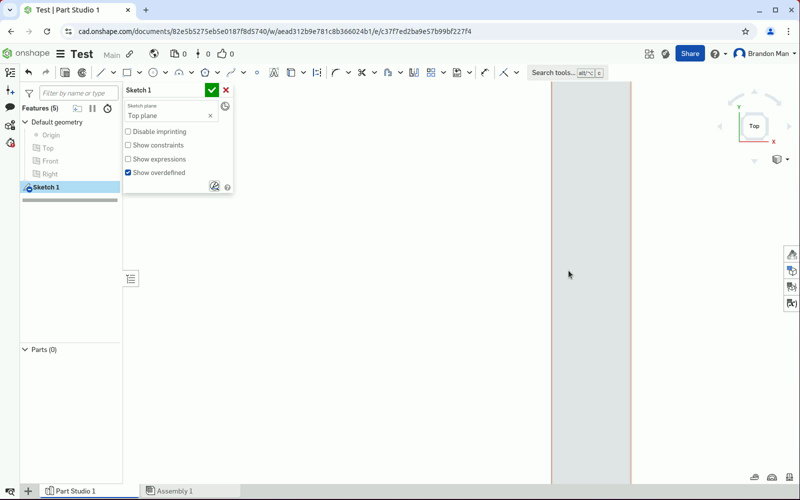
click(568, 270)
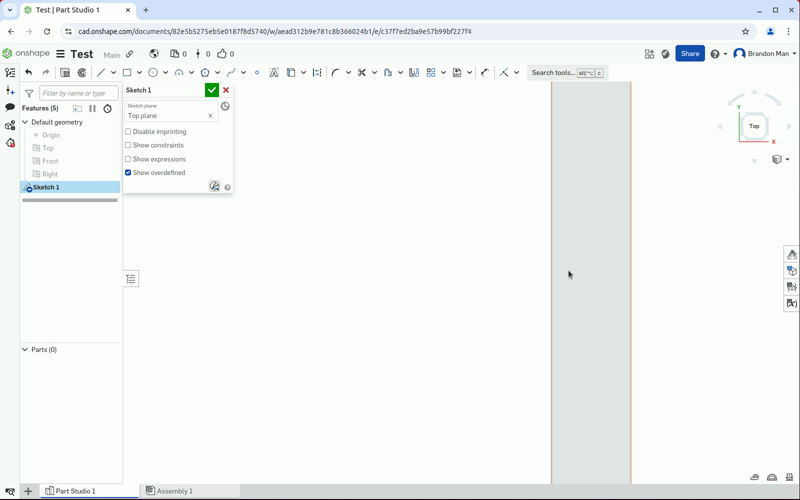
scroll(-6)
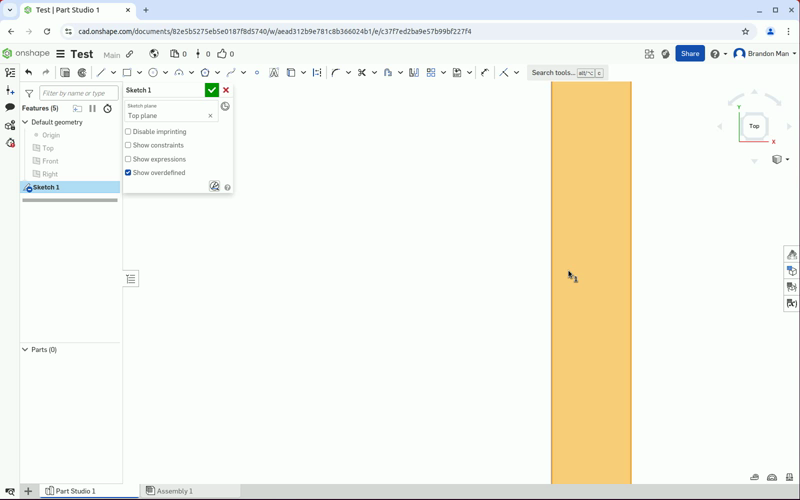
scroll(-6)
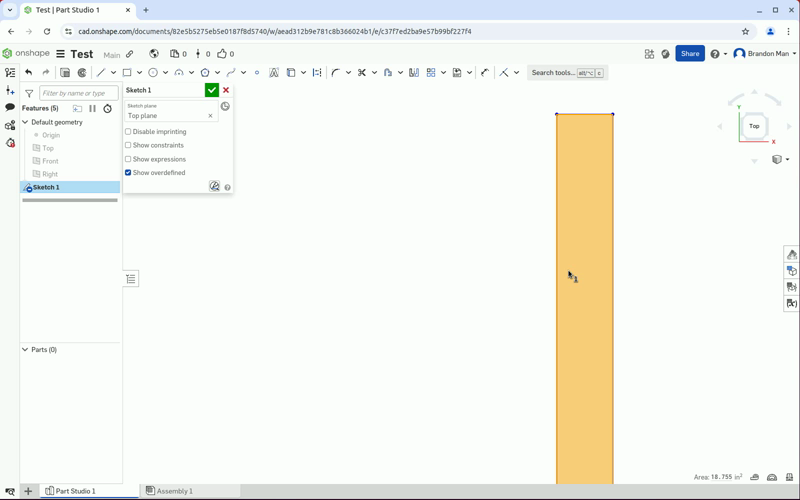
scroll(-6)
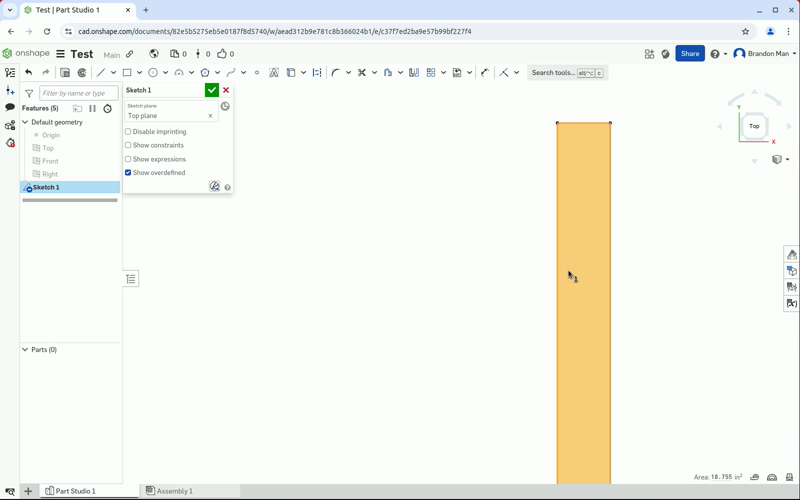
scroll(-6)
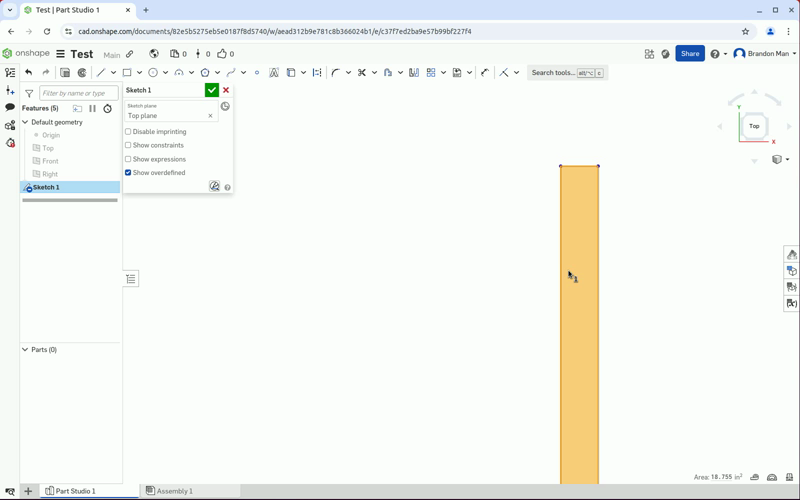
scroll(-6)
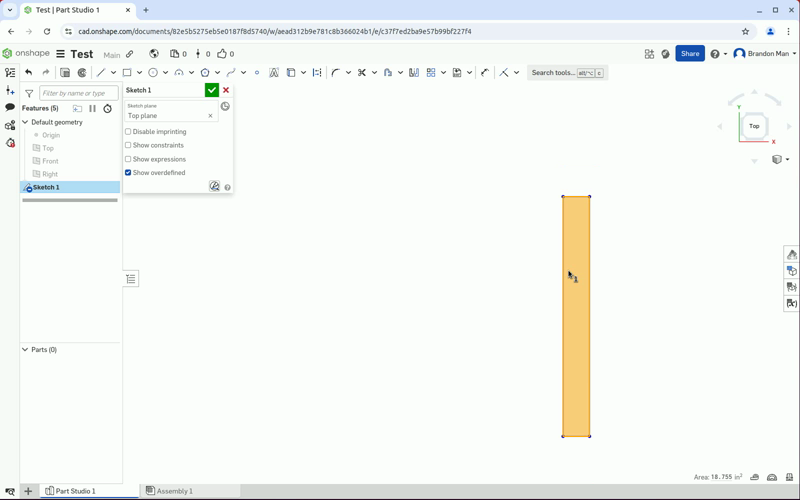
scroll(-6)
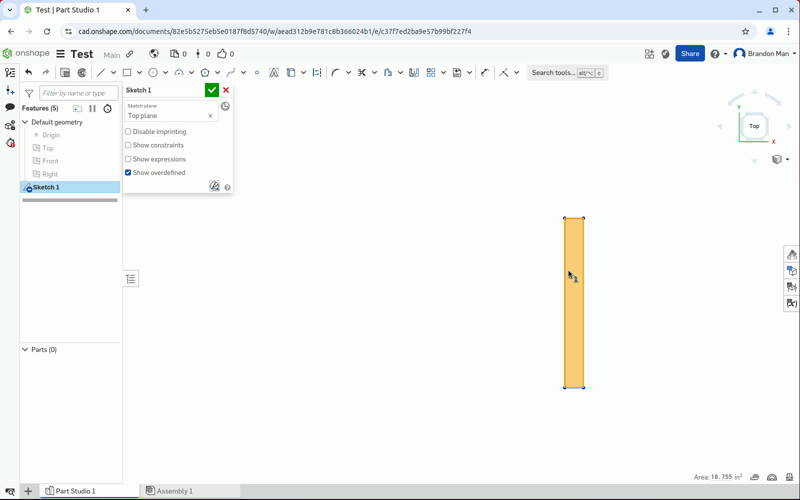
scroll(-6)
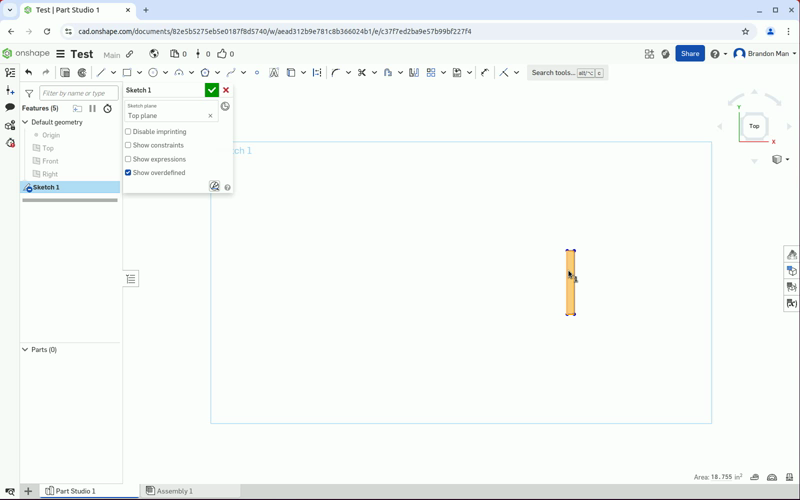
mouse_move(73, 352)
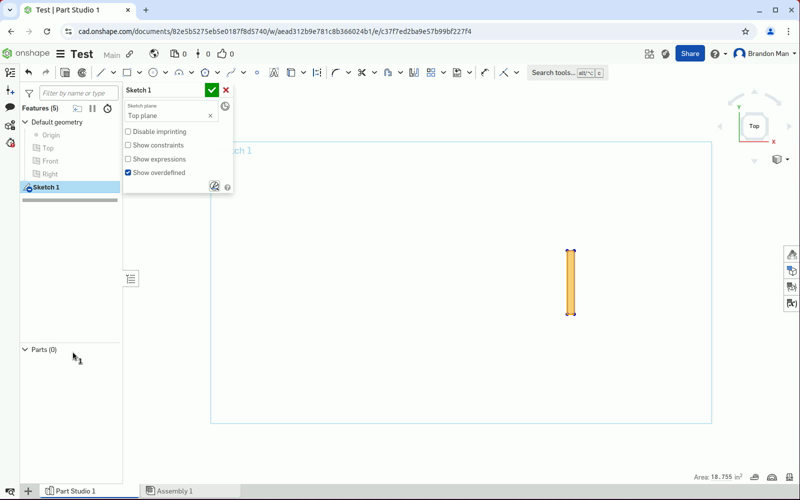
key(shift+y)
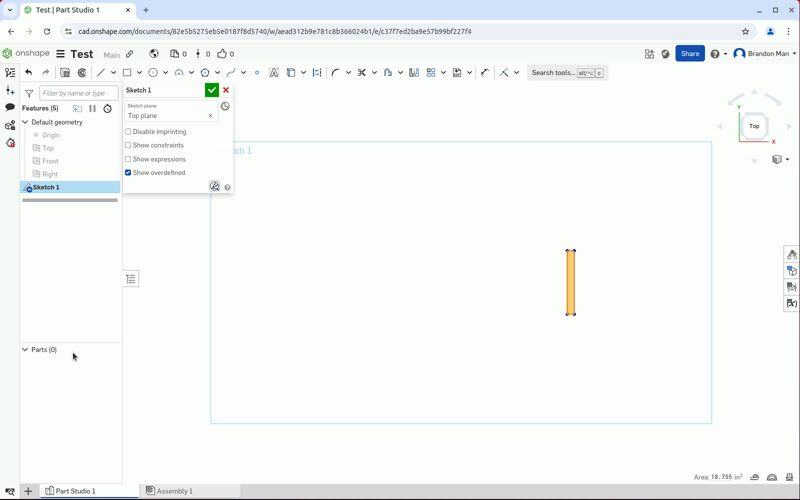
key(shift+e)
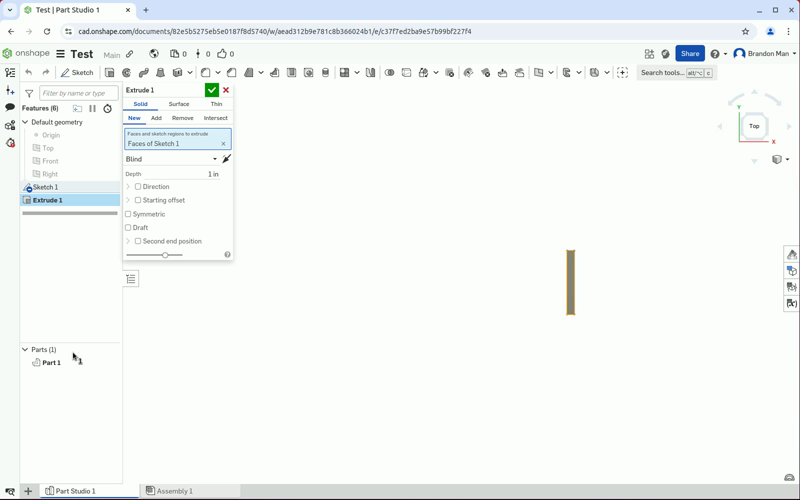
mouse_move(143, 106)
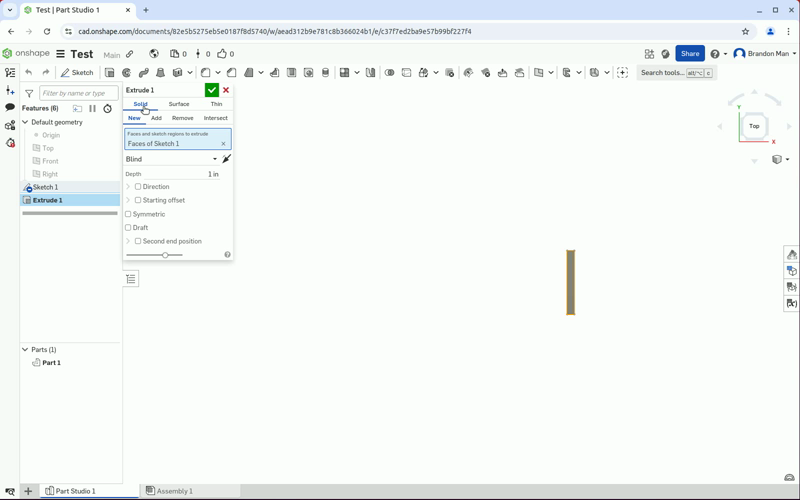
click(143, 106)
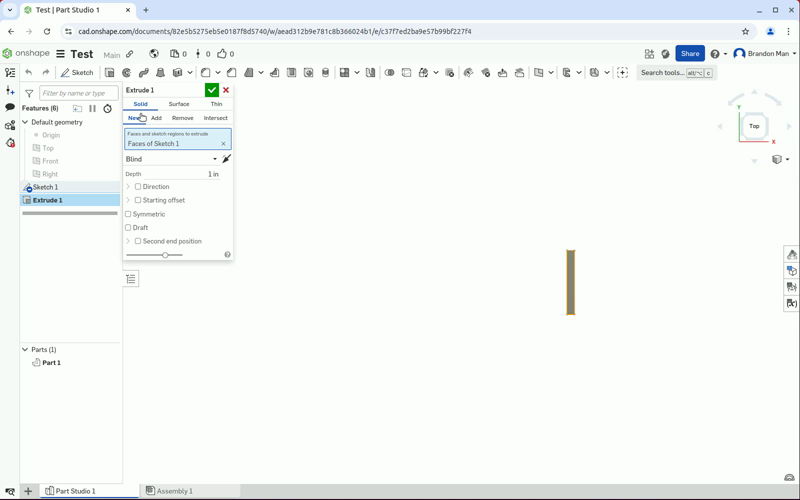
mouse_move(137, 120)
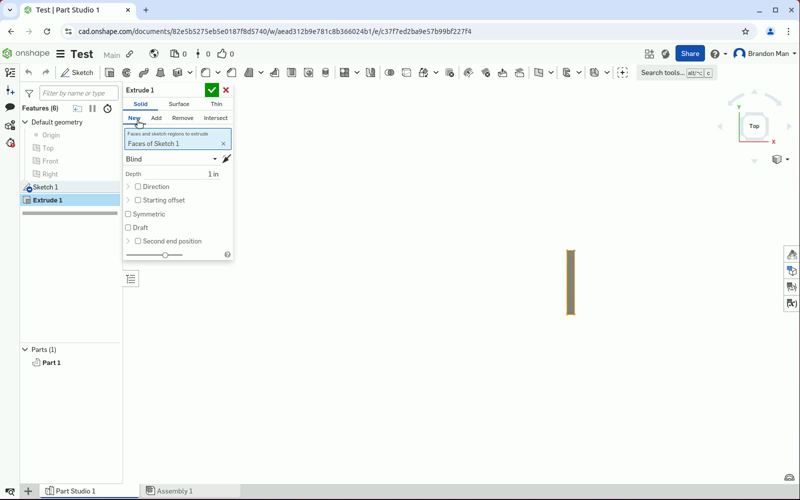
click(137, 120)
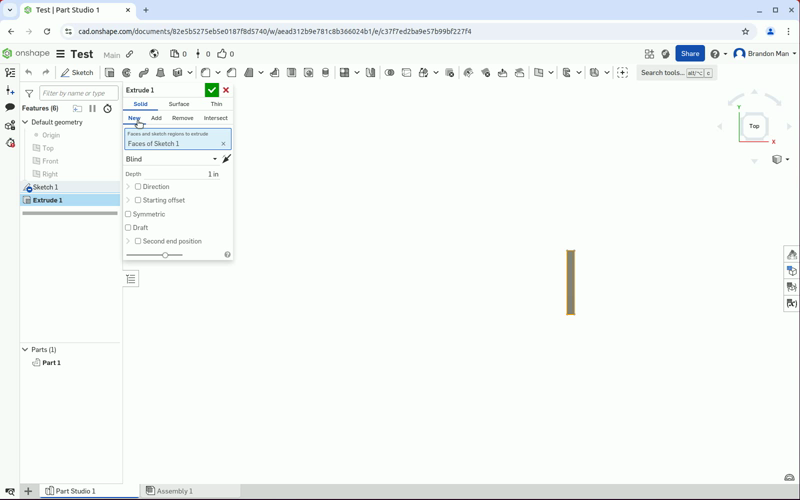
key(tab, 4)
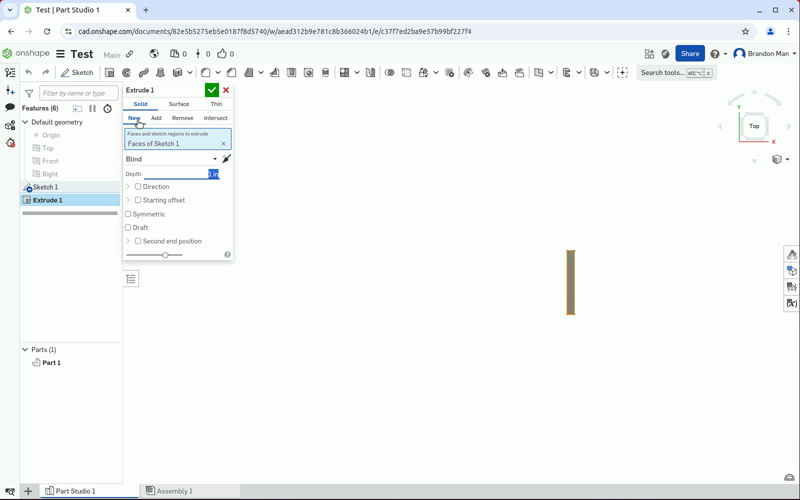
text(1.204)
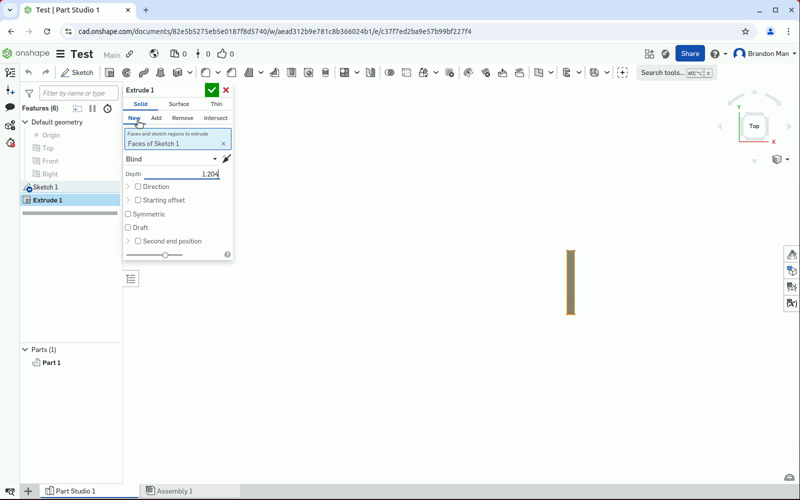
key(enter)
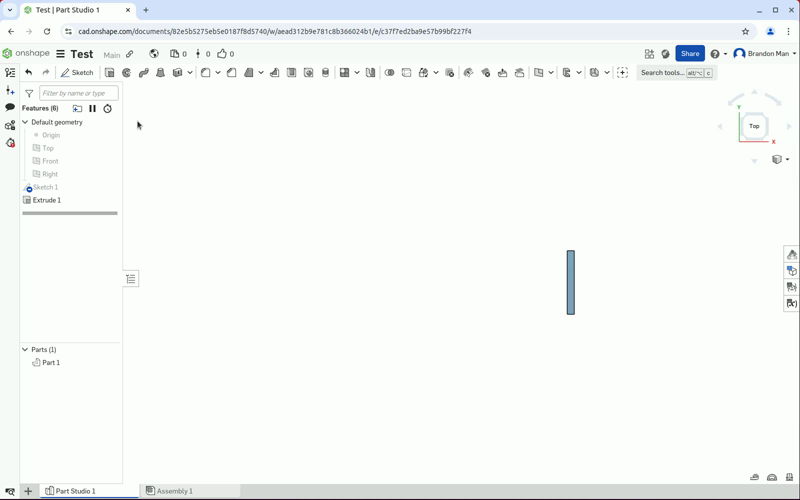
key(shift+h)
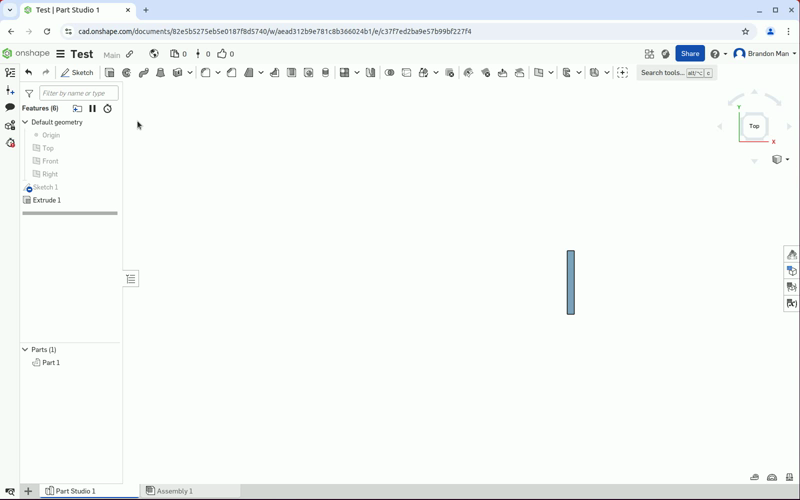
key(shift+h)
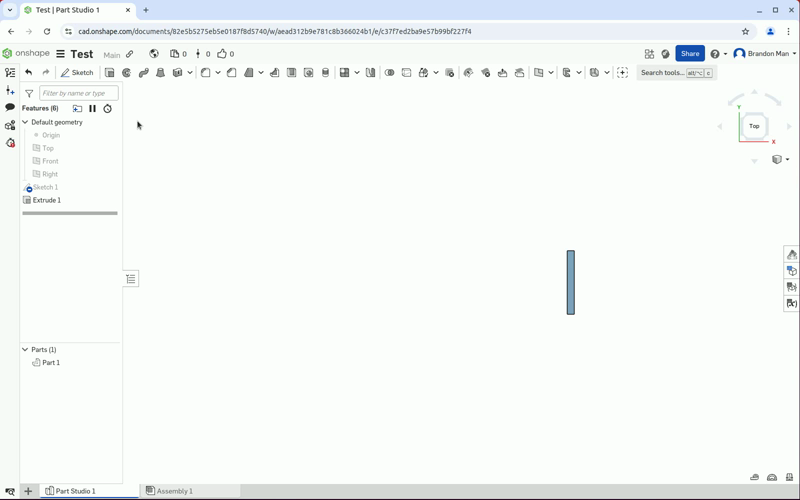
mouse_move(73, 189)
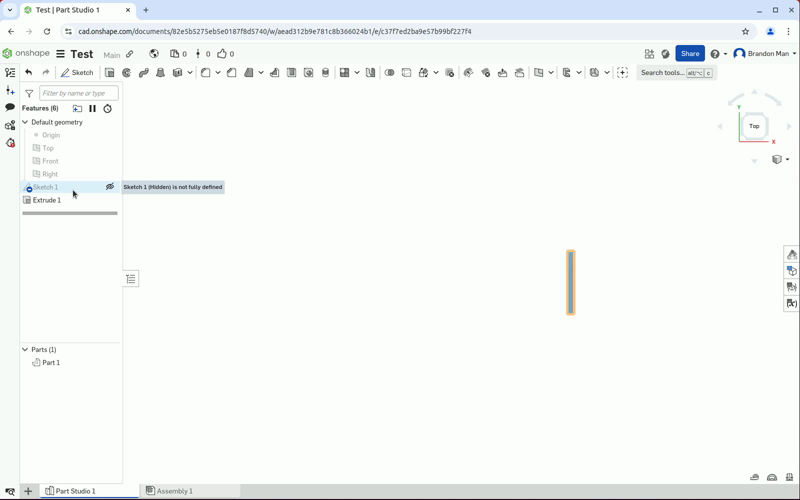
click(73, 189)
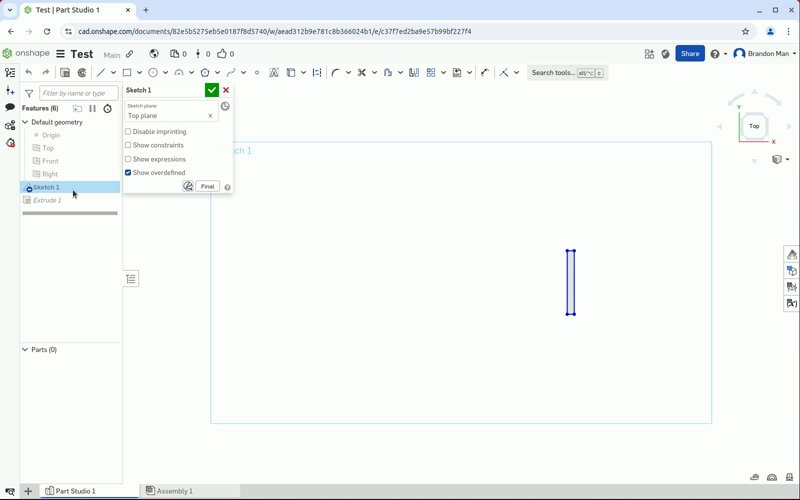
mouse_move(229, 92)
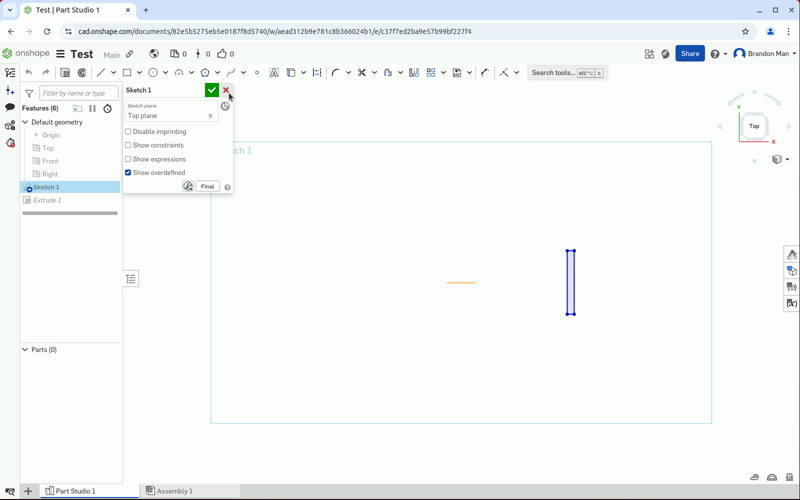
click(229, 92)
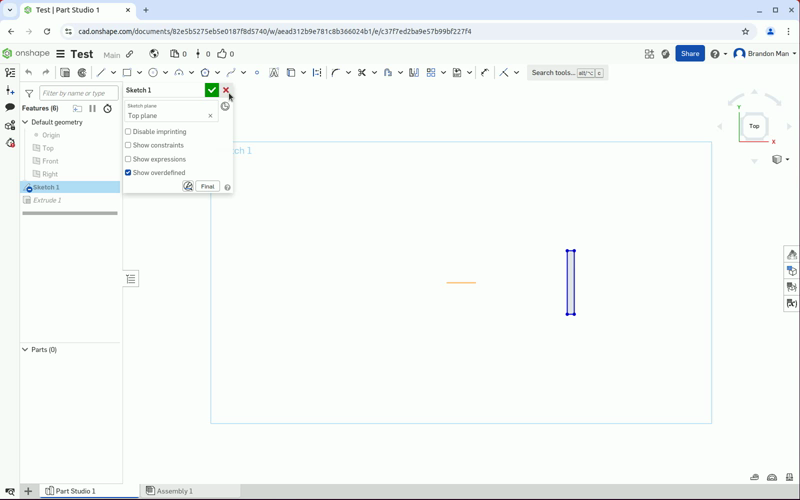
key(shift+s)
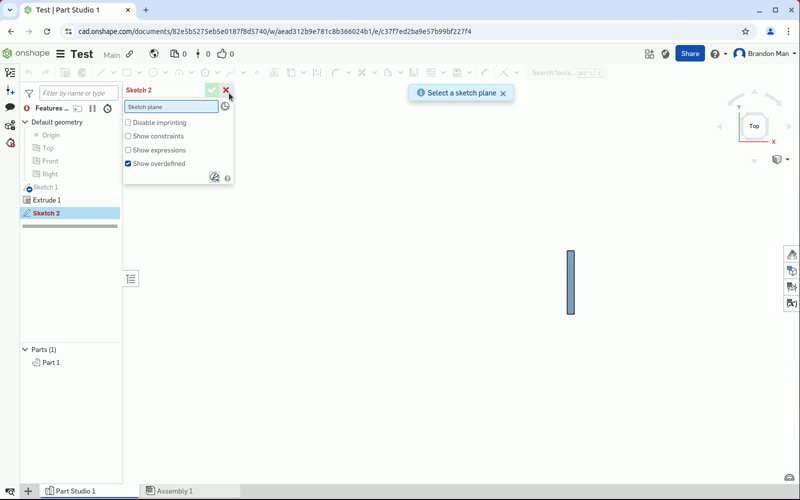
mouse_move(73, 150)
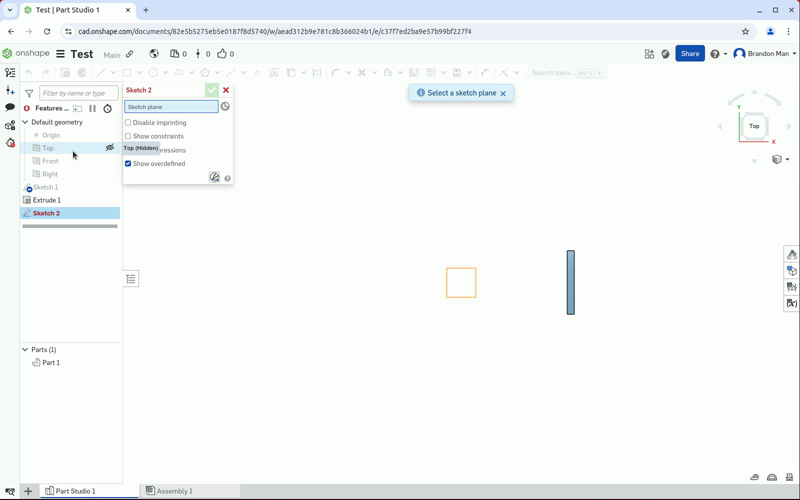
click(73, 150)
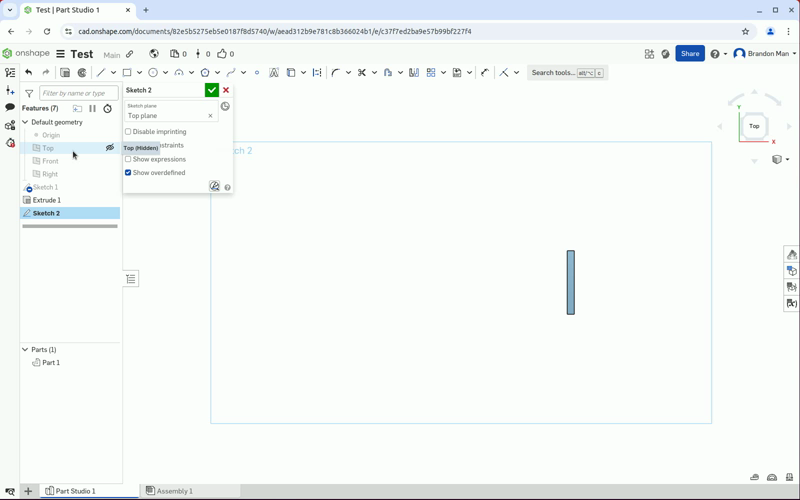
mouse_move(73, 352)
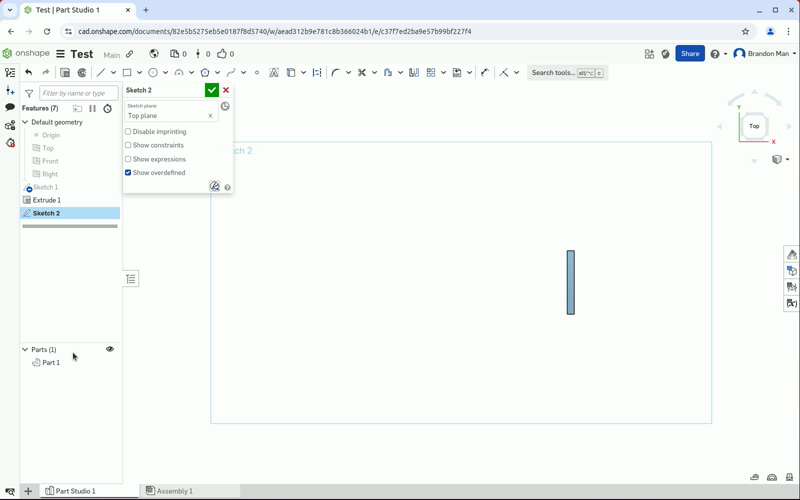
key(y)
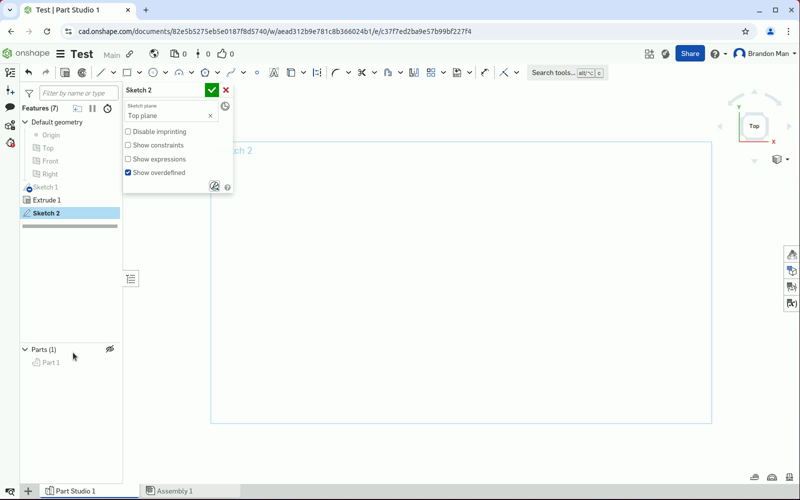
key(l)
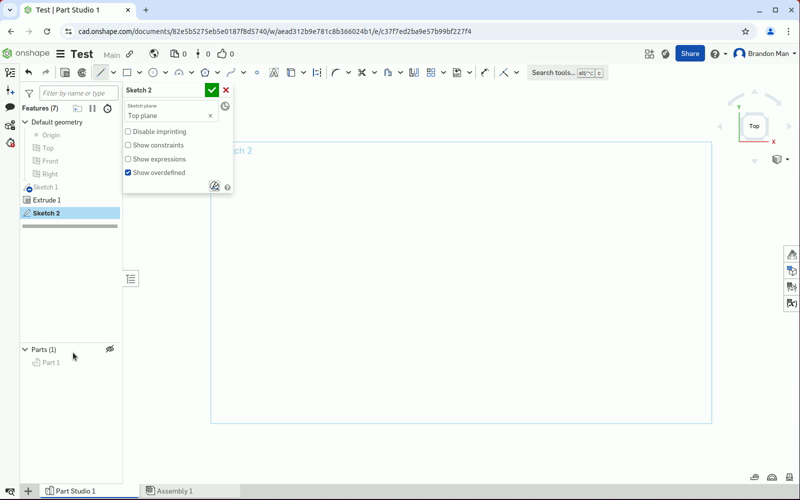
key_down(shift)
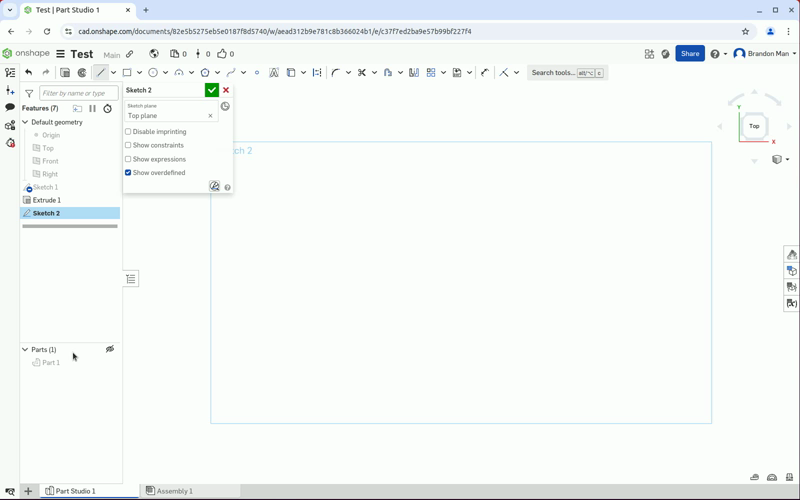
mouse_move(348, 314)
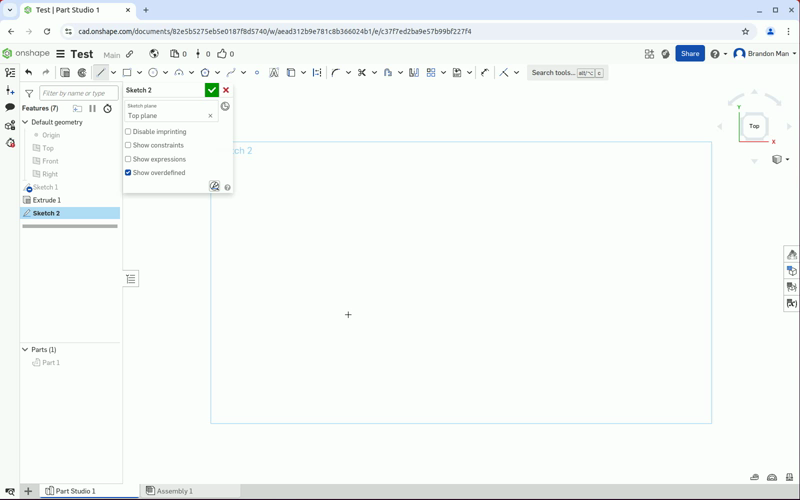
click(348, 314)
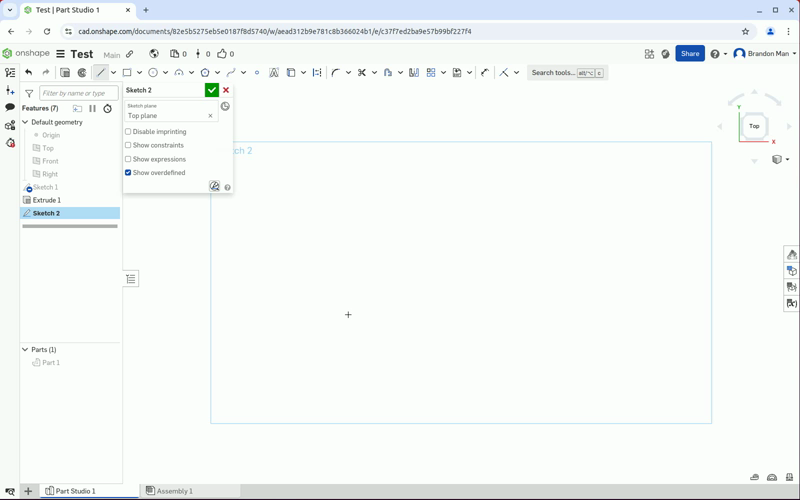
key_up(shift)
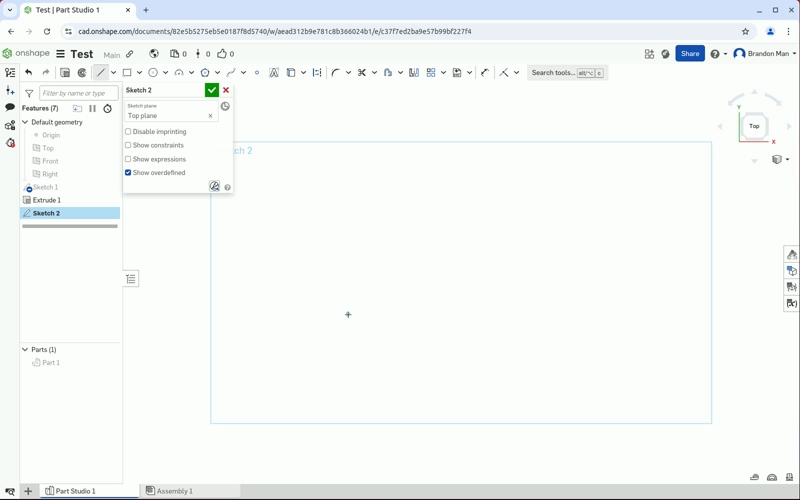
key_down(shift)
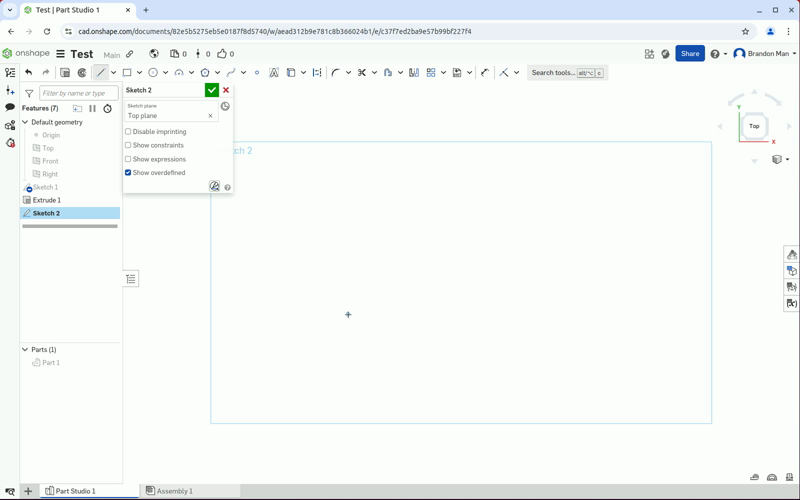
mouse_move(378, 314)
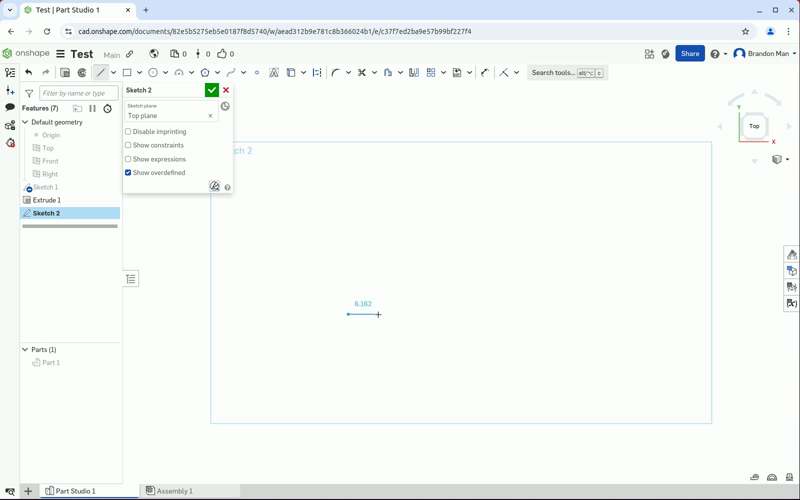
mouse_move(354, 314)
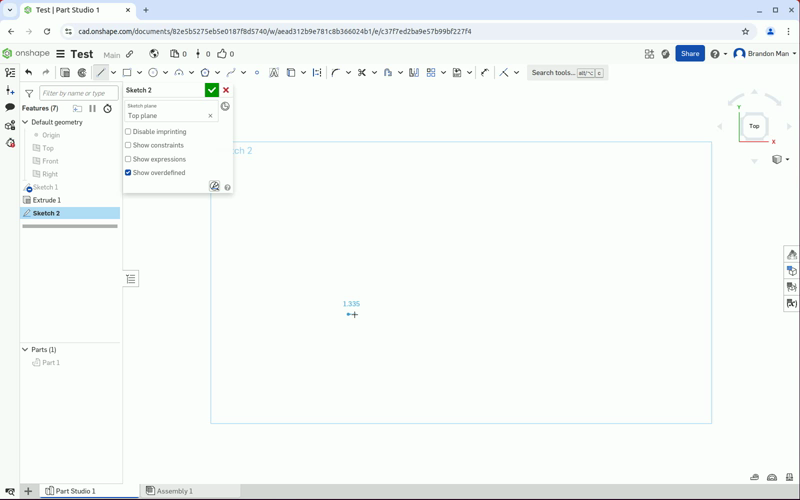
scroll(6)
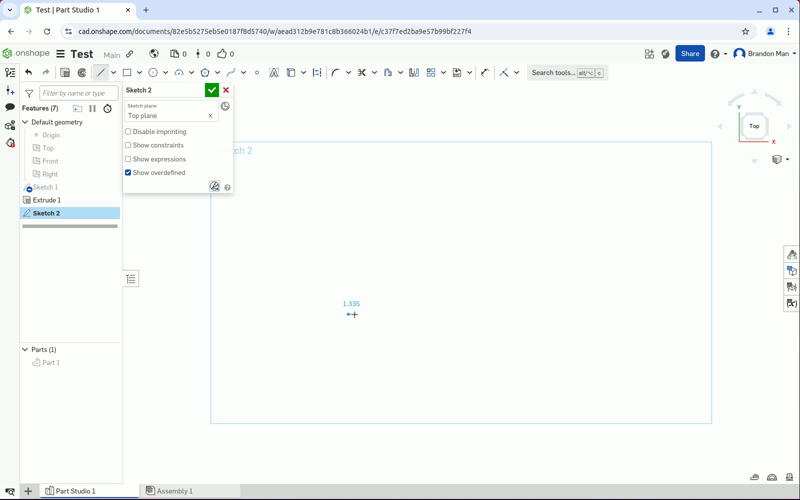
scroll(6)
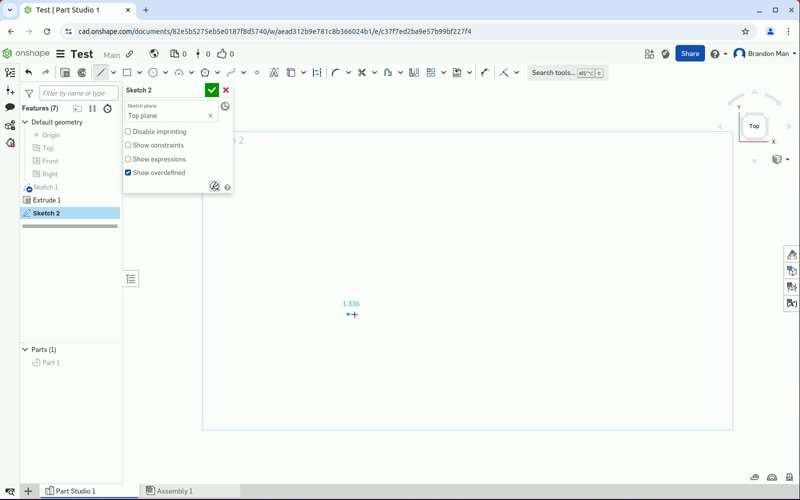
scroll(6)
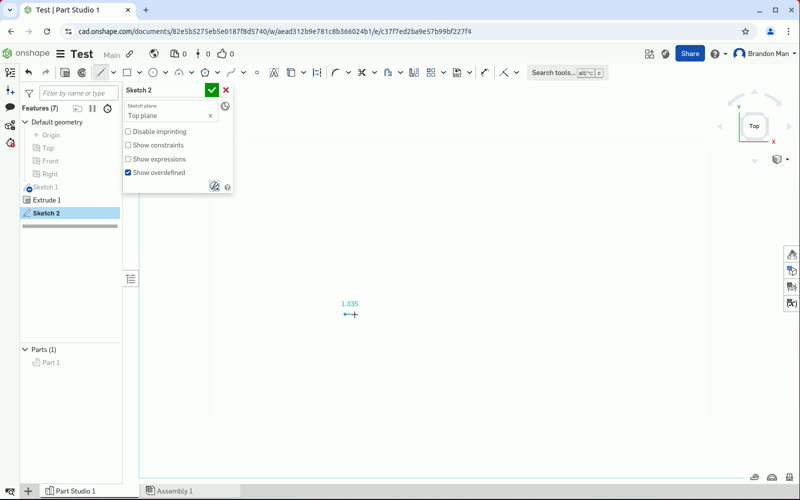
scroll(6)
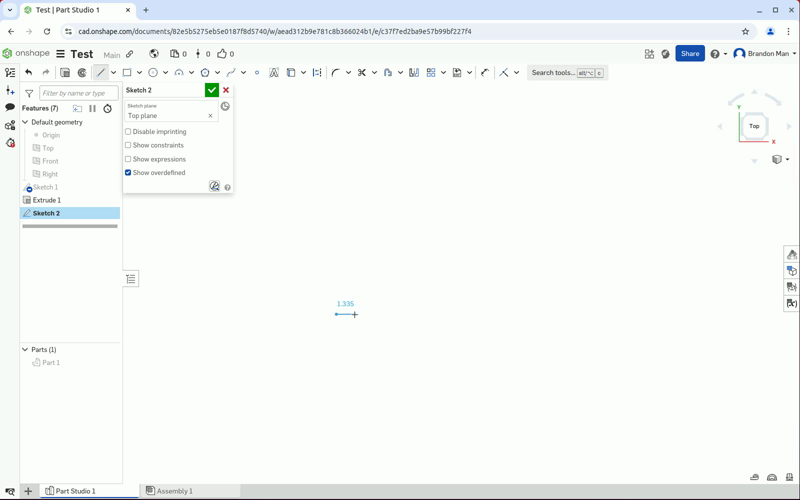
scroll(6)
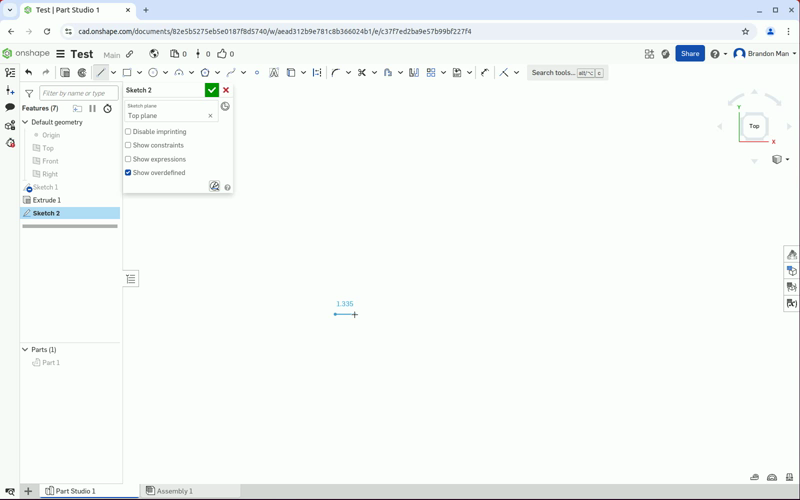
scroll(6)
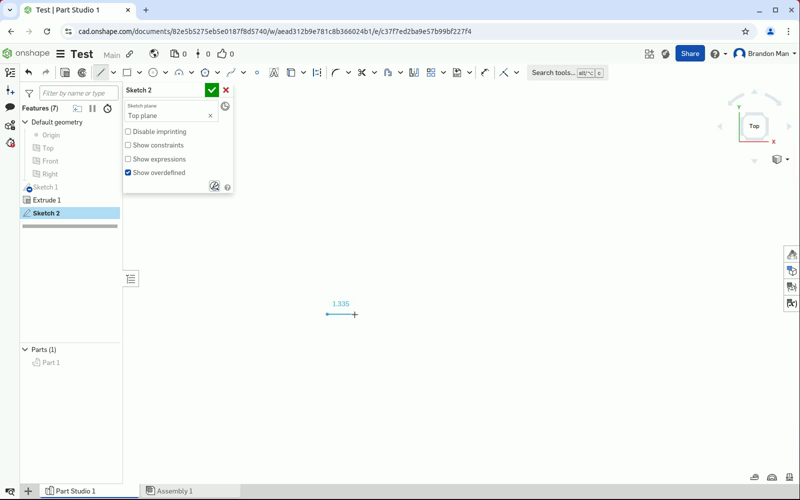
scroll(6)
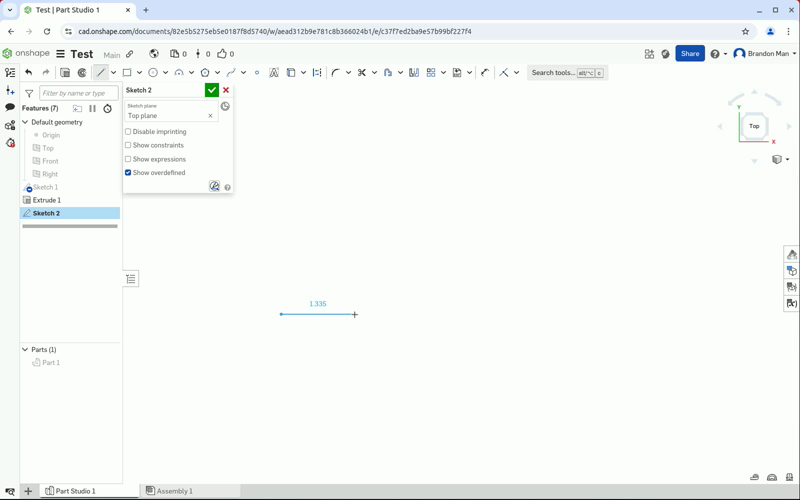
click(354, 314)
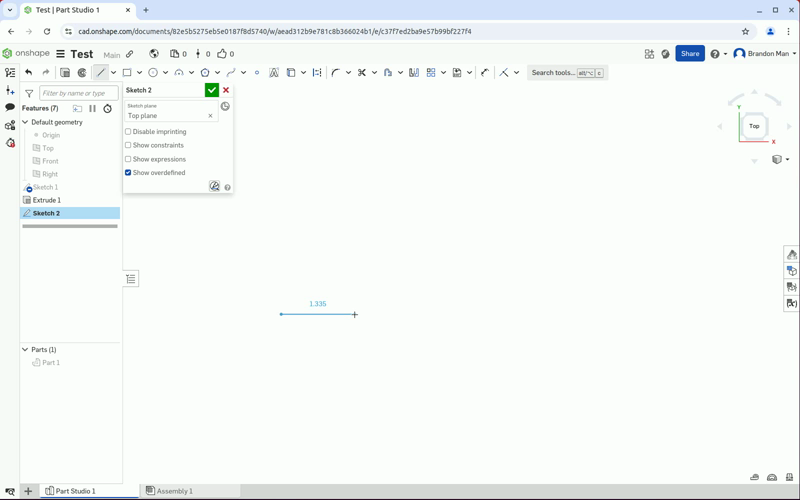
scroll(-6)
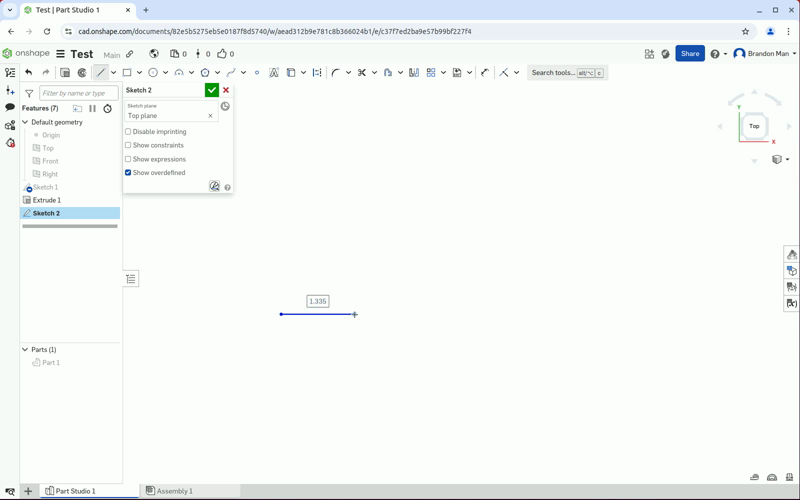
scroll(-6)
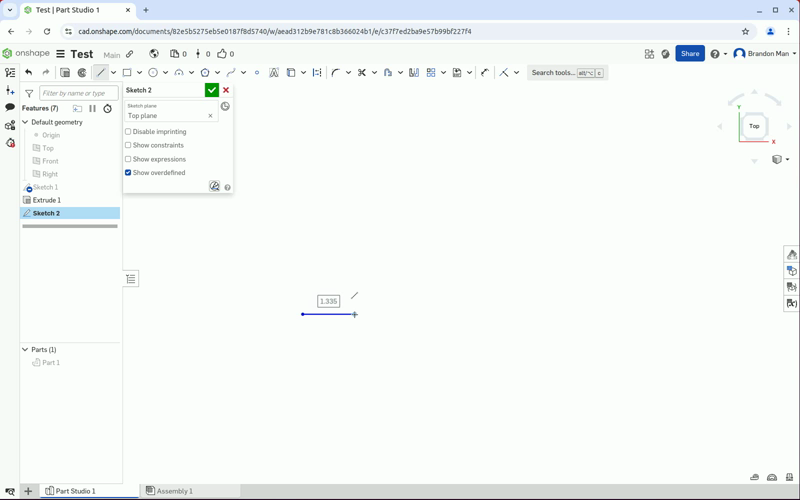
scroll(-6)
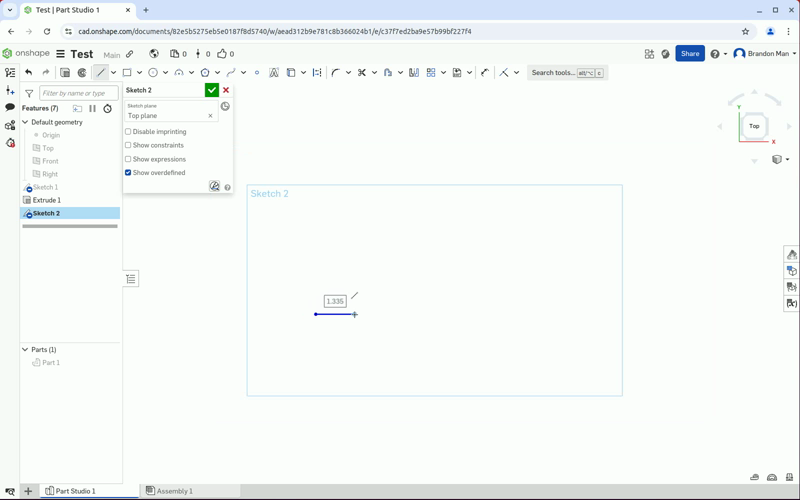
scroll(-6)
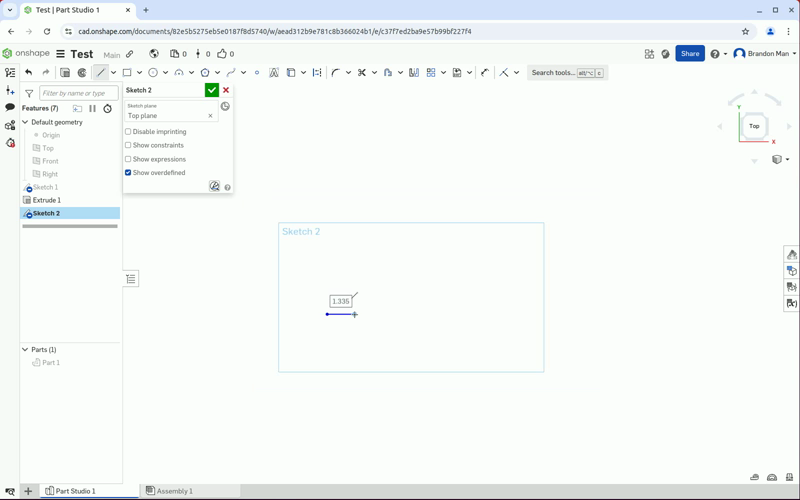
scroll(-6)
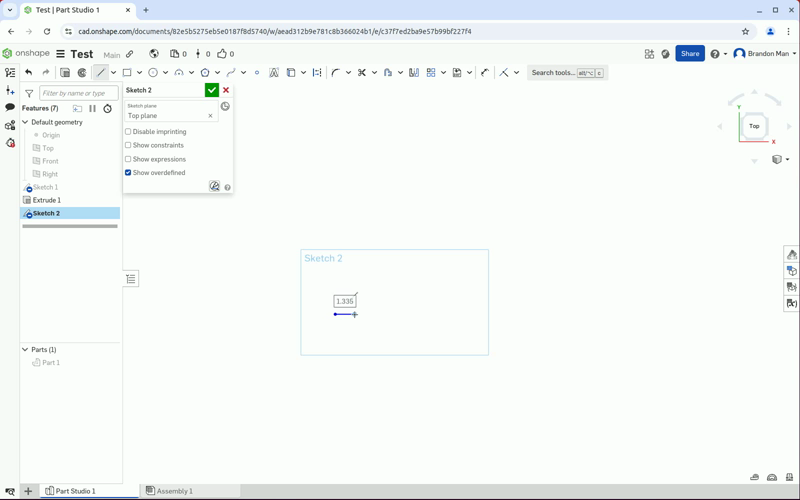
scroll(-6)
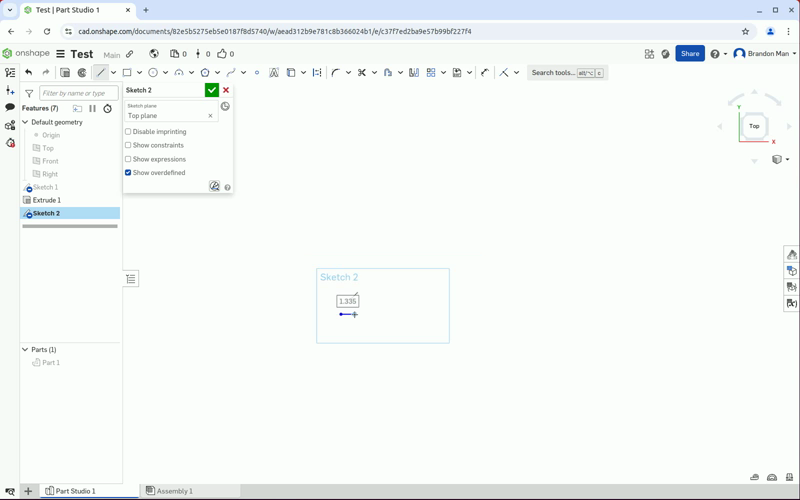
scroll(-6)
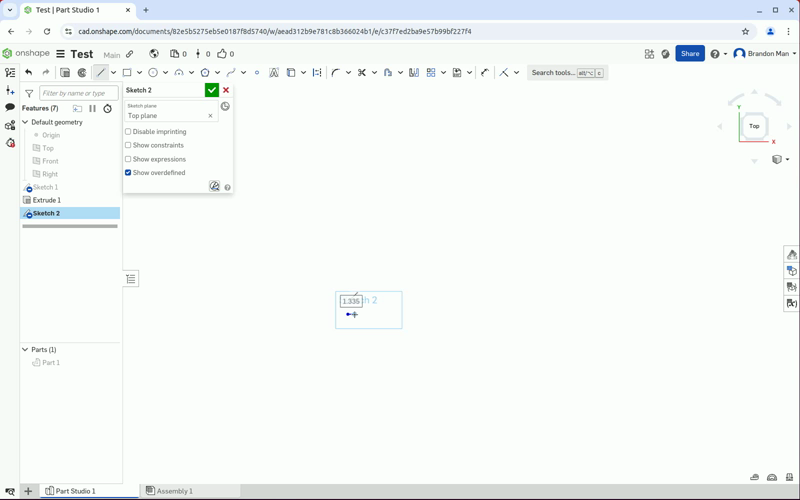
key_up(shift)
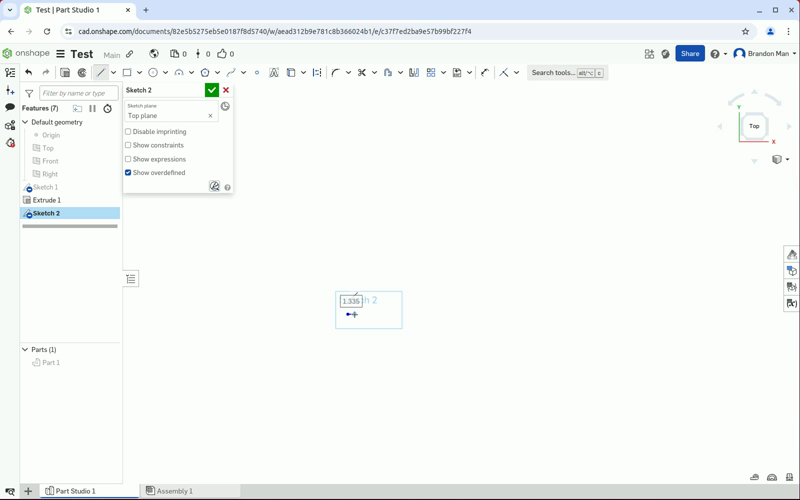
key_down(shift)
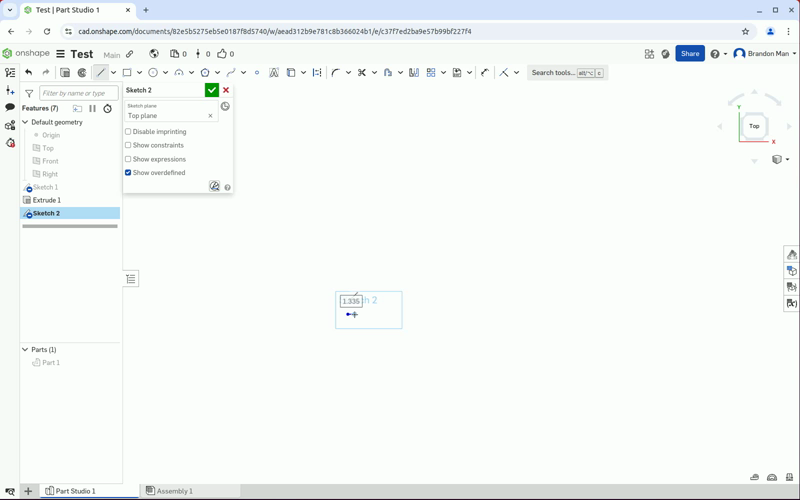
mouse_move(354, 250)
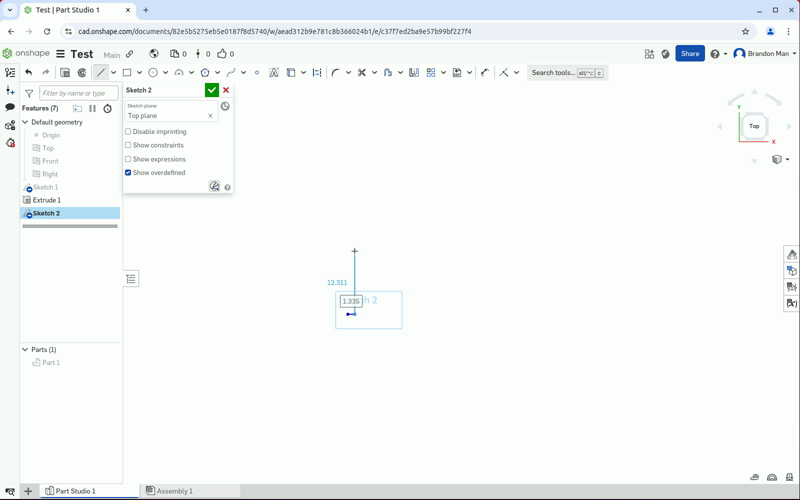
click(354, 250)
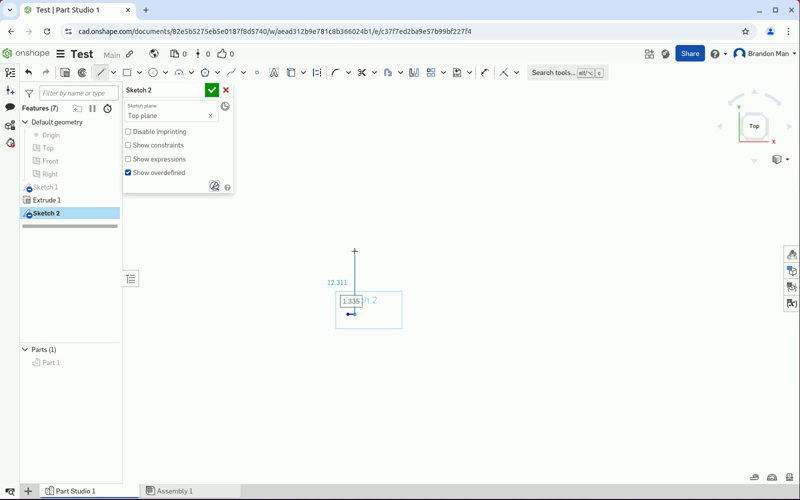
key_up(shift)
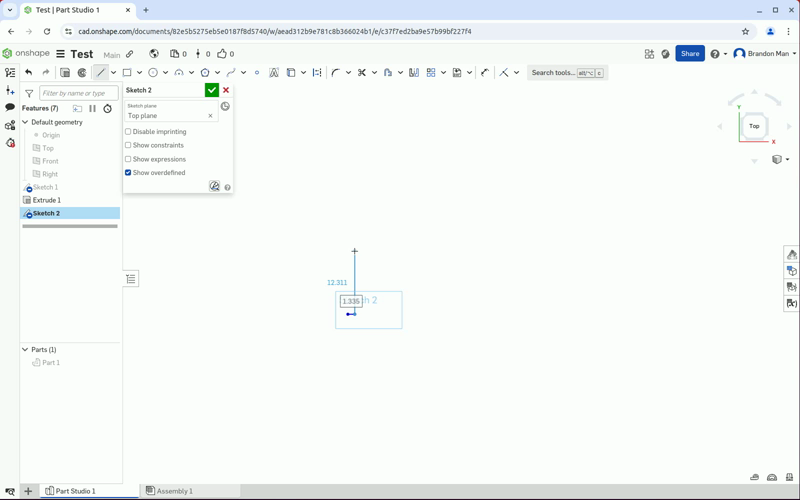
key_down(shift)
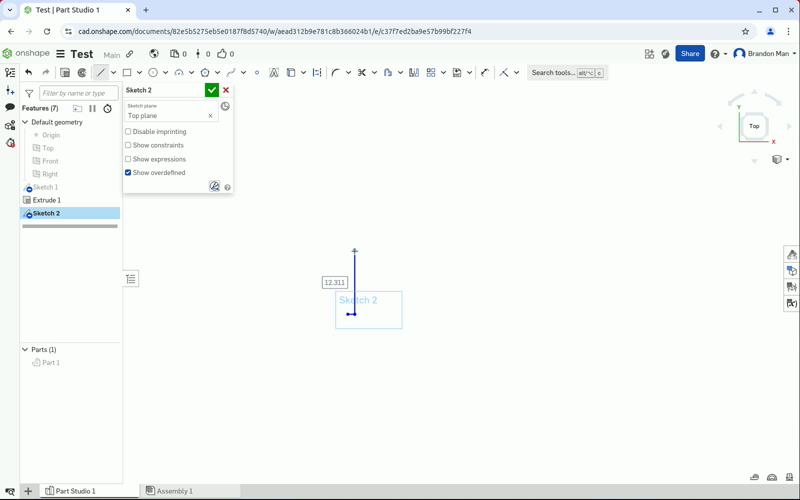
mouse_move(384, 250)
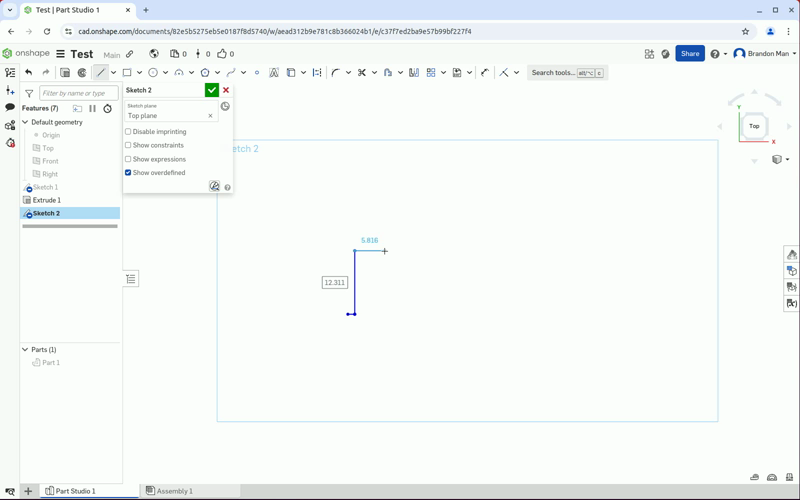
mouse_move(348, 250)
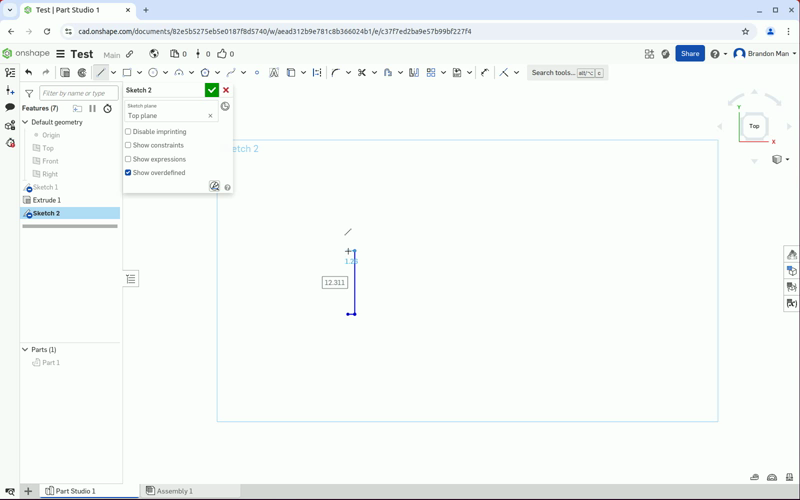
scroll(6)
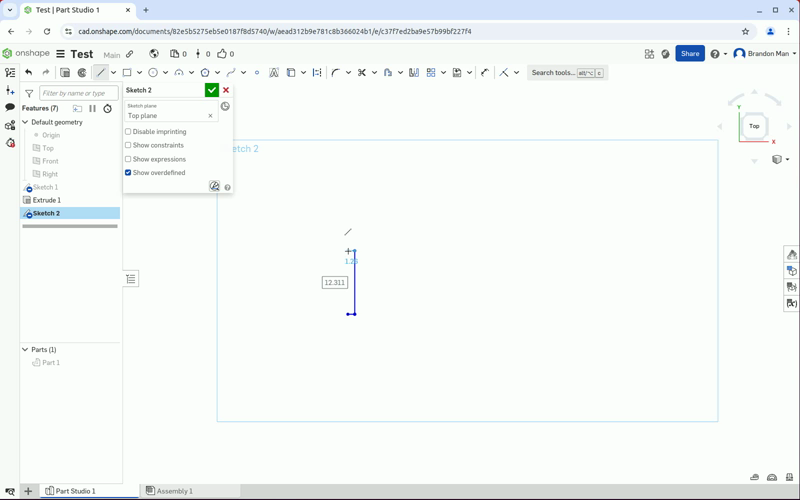
scroll(6)
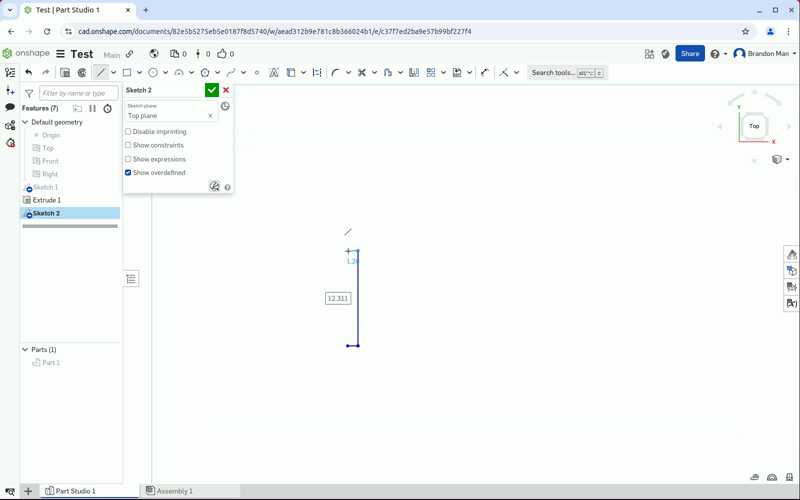
scroll(6)
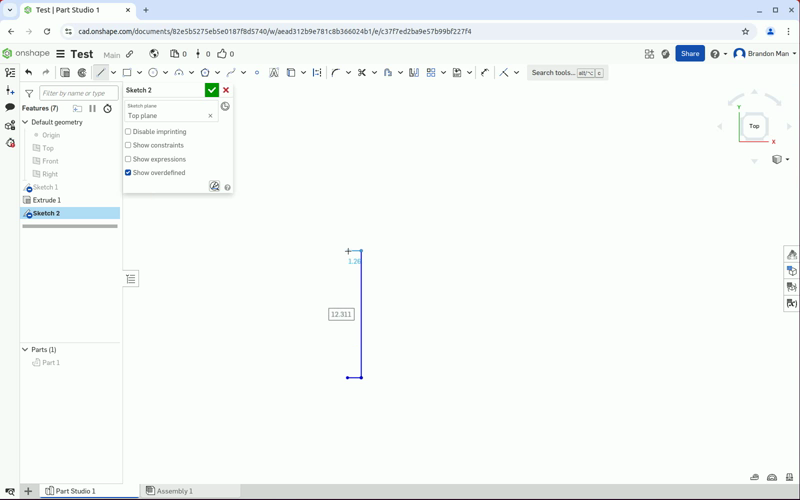
scroll(6)
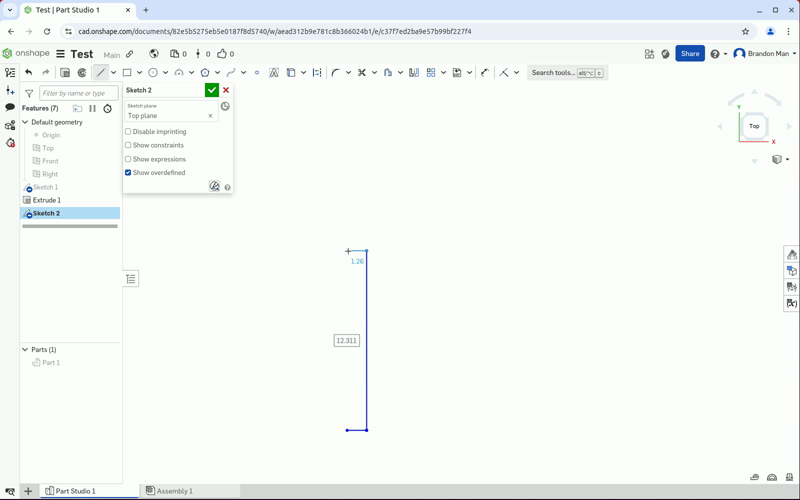
scroll(6)
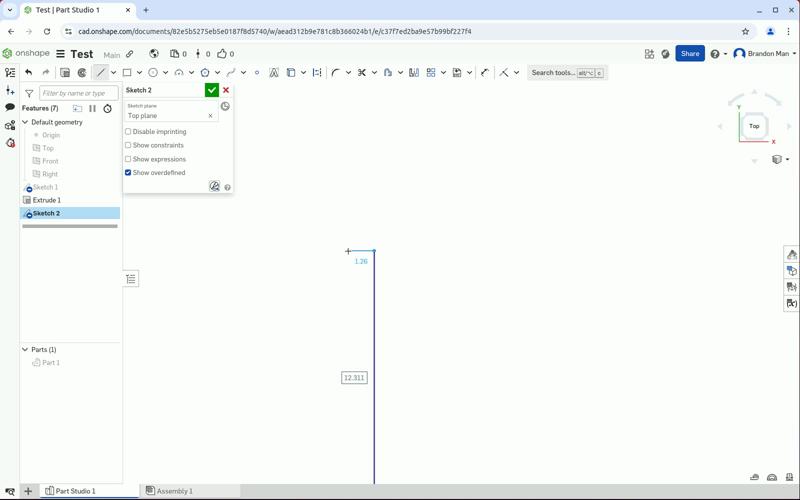
scroll(6)
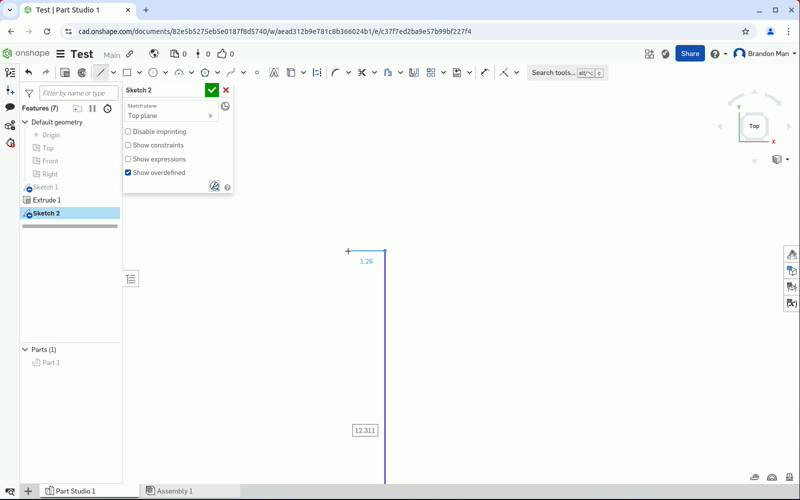
scroll(6)
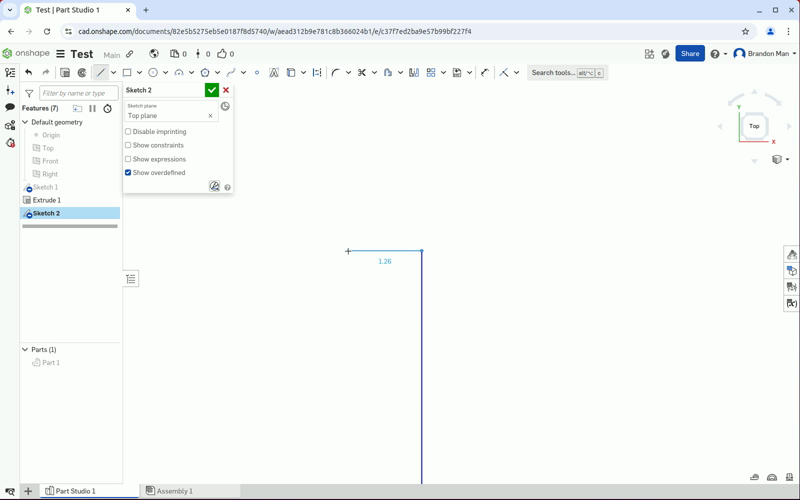
click(348, 250)
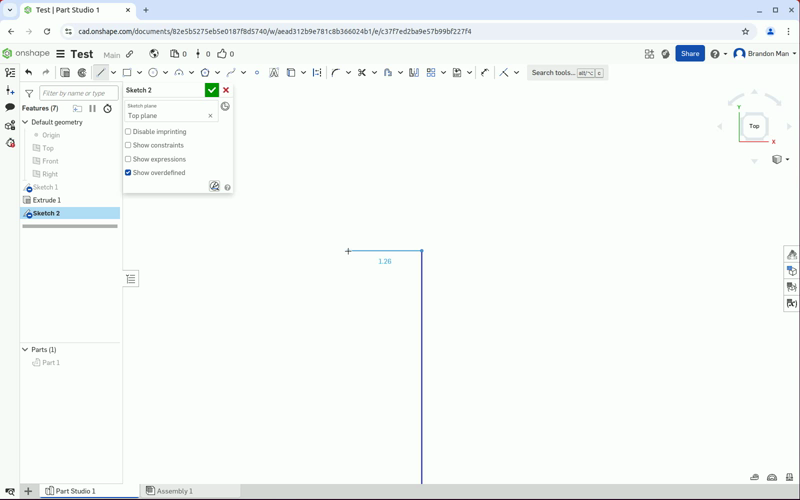
scroll(-6)
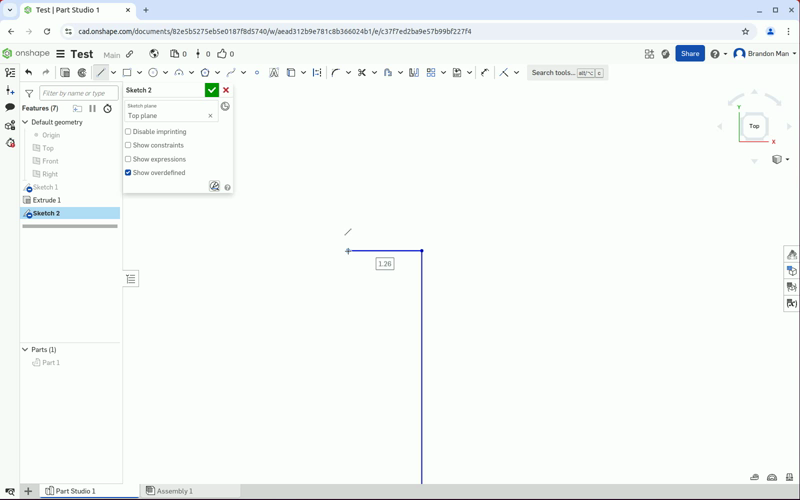
scroll(-6)
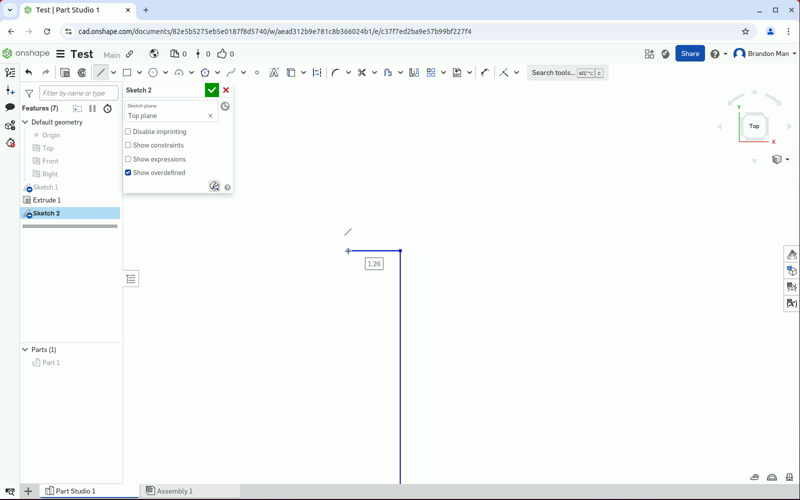
scroll(-6)
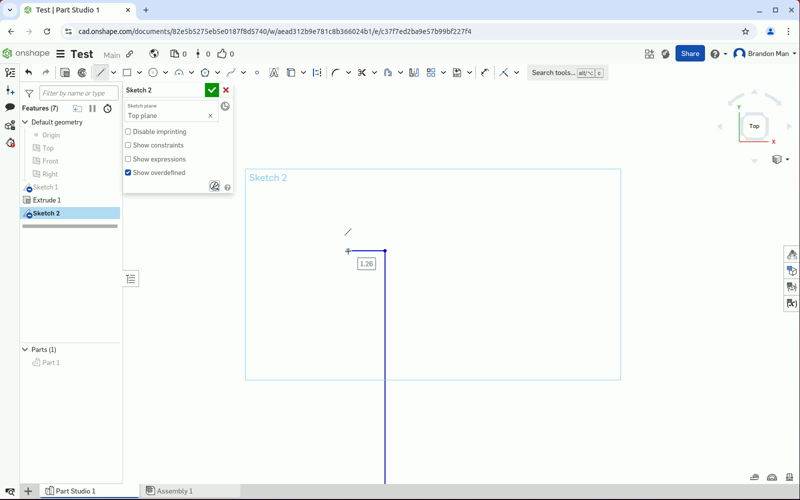
scroll(-6)
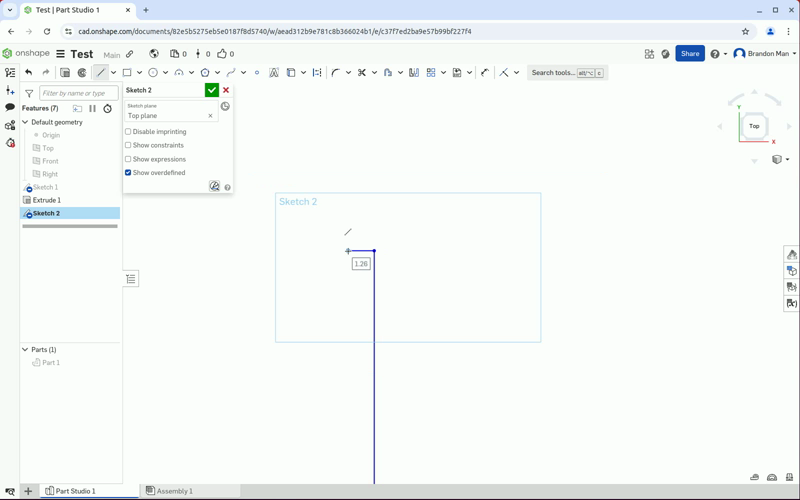
scroll(-6)
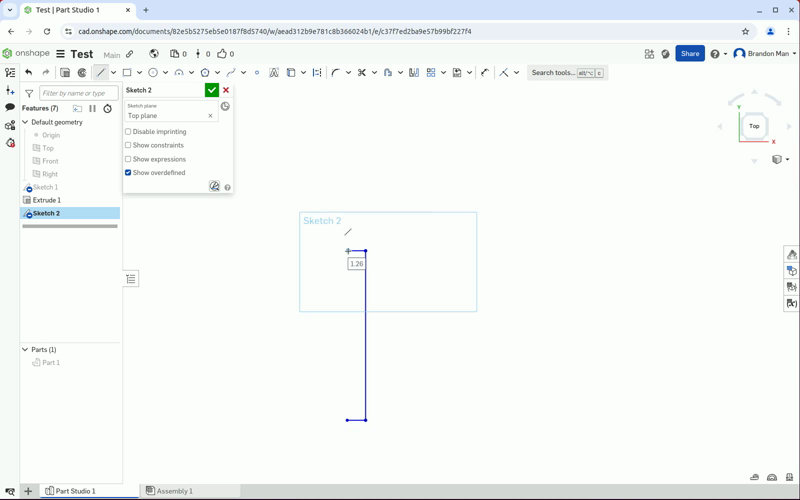
scroll(-6)
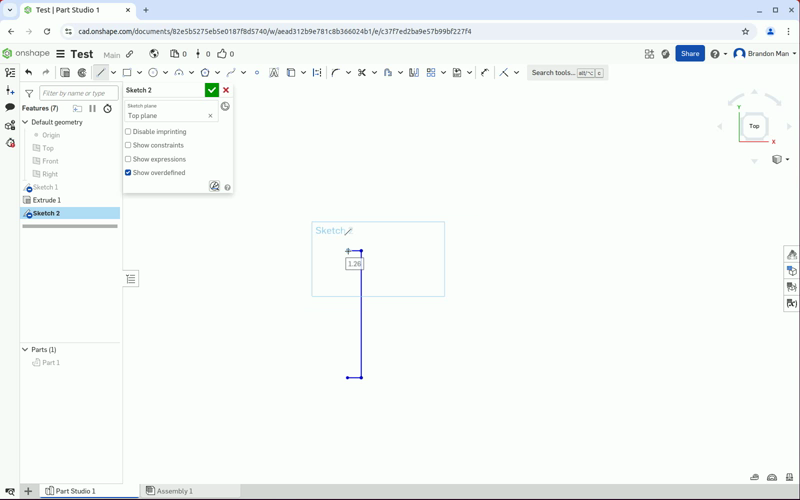
scroll(-6)
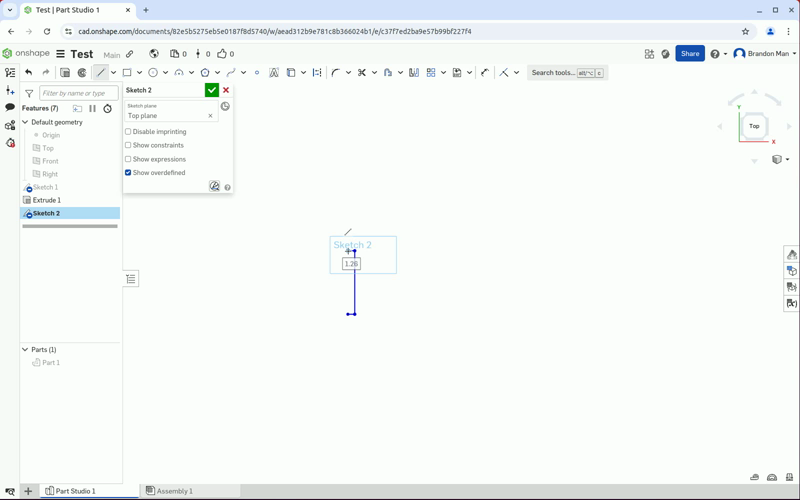
key_up(shift)
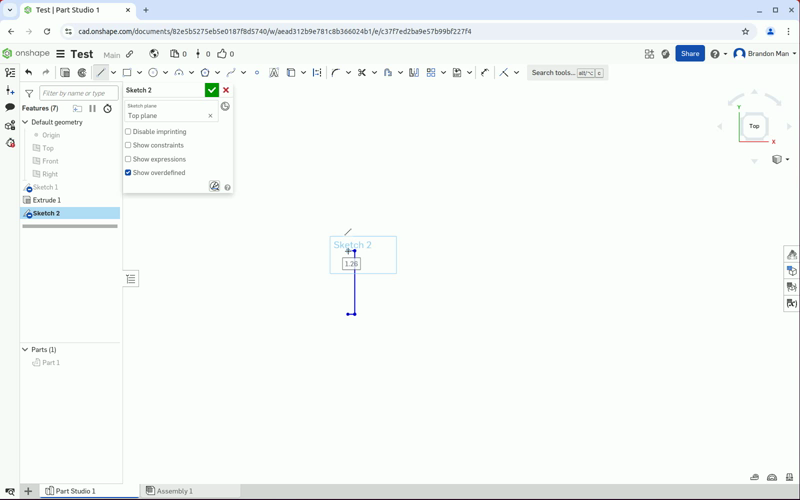
key_down(shift)
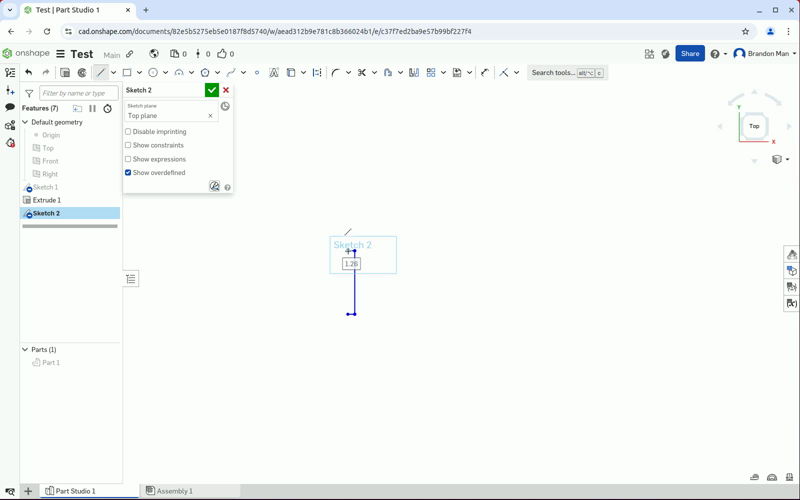
mouse_move(348, 314)
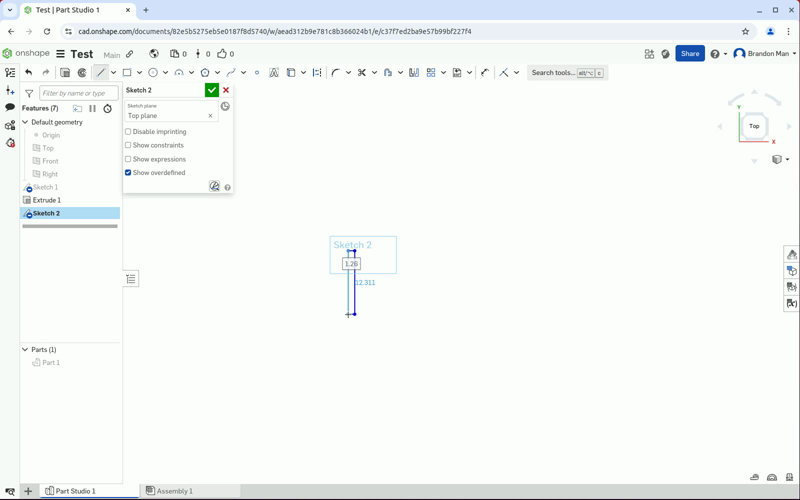
key_up(shift)
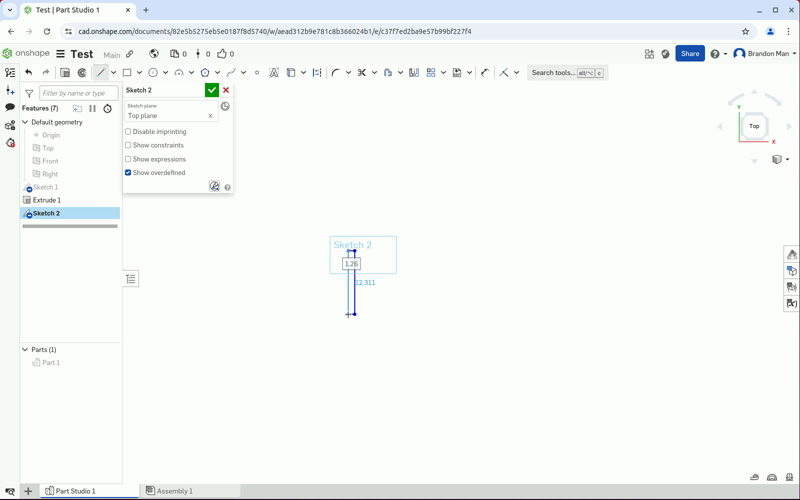
click(348, 314)
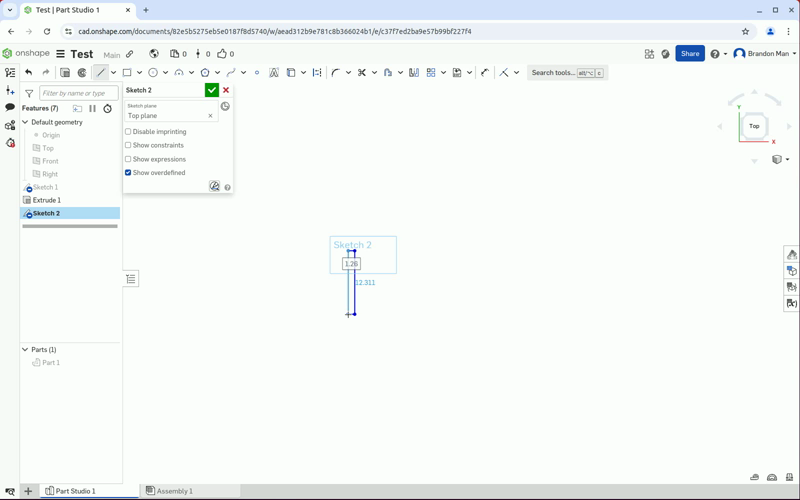
key(esc)
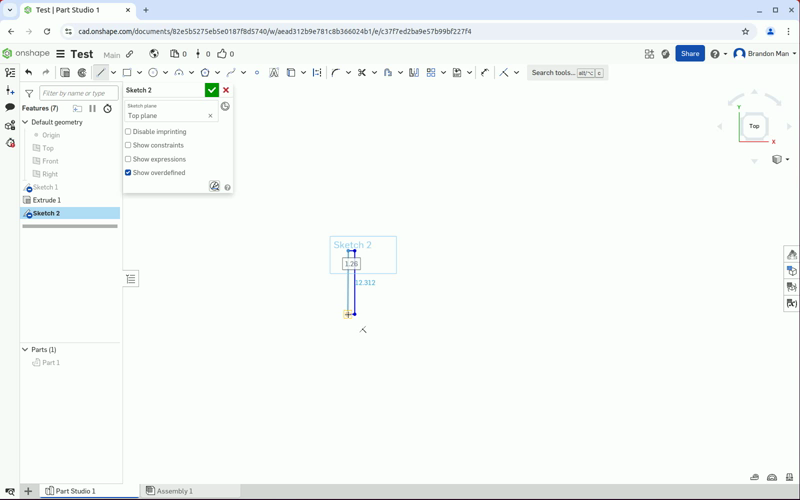
mouse_move(351, 285)
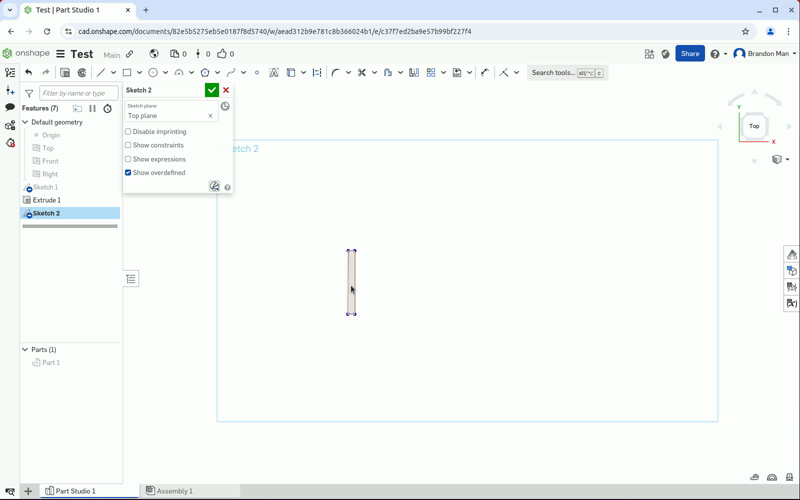
scroll(6)
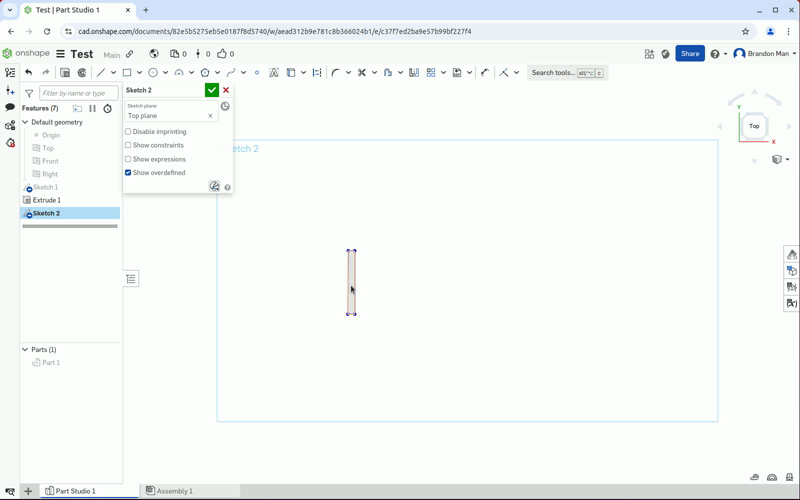
scroll(6)
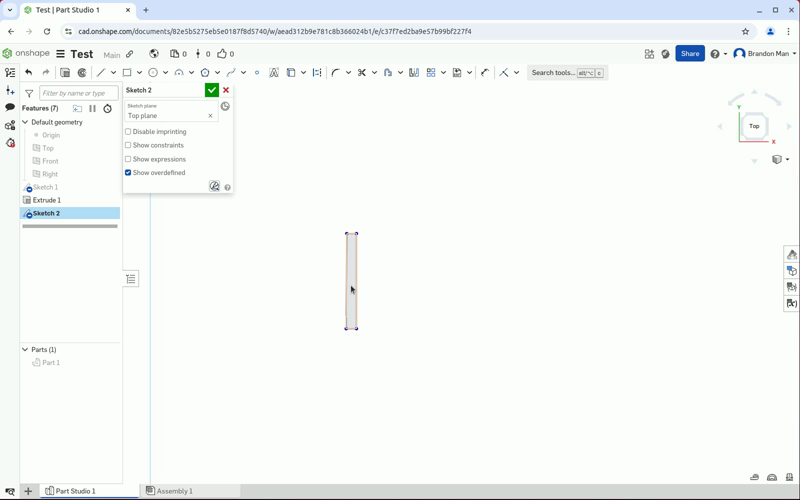
scroll(6)
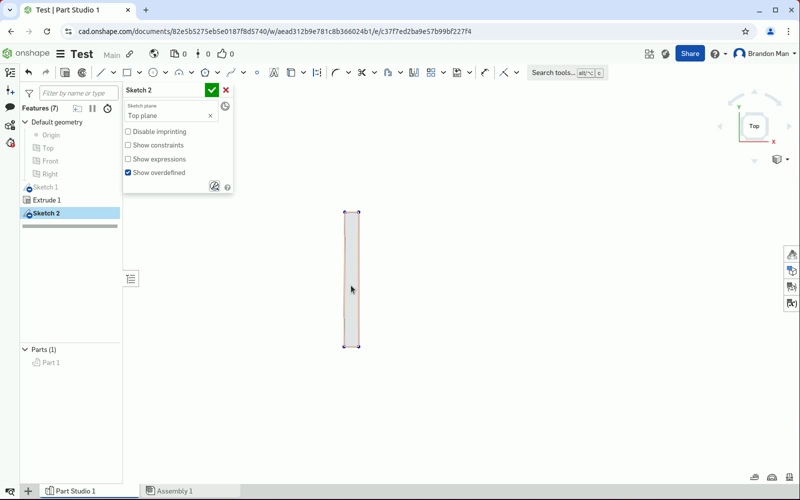
scroll(6)
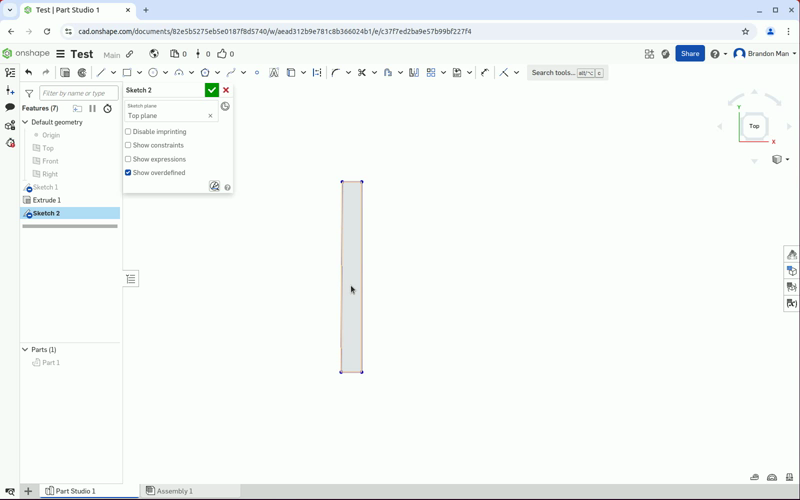
scroll(6)
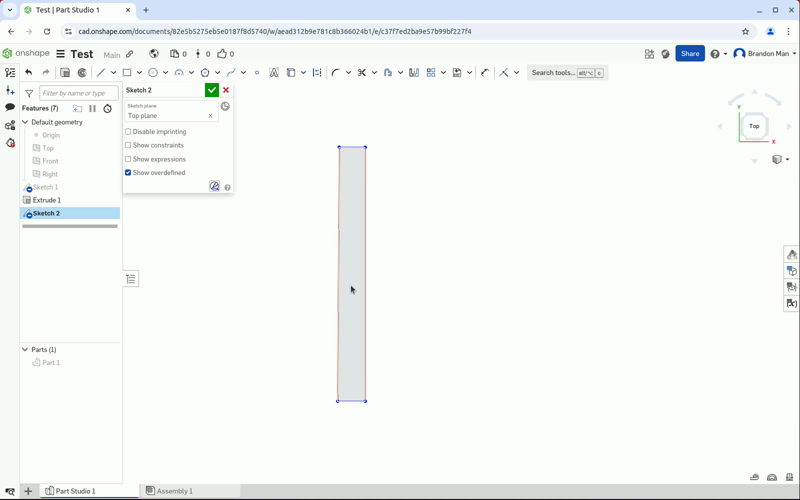
scroll(6)
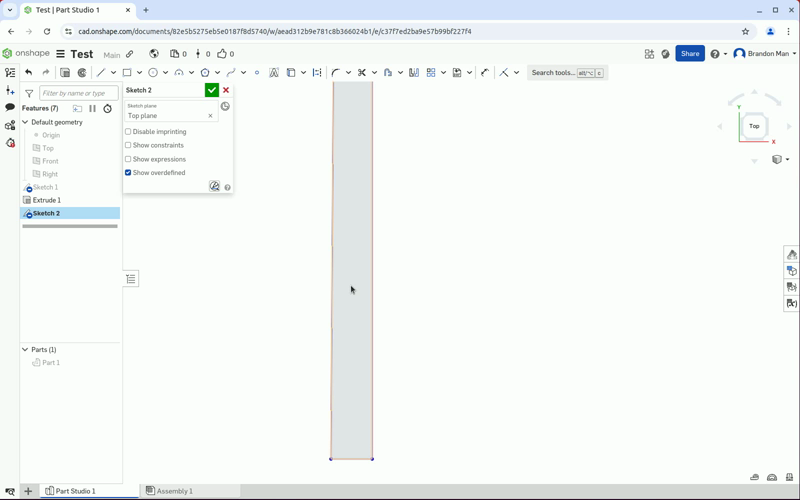
scroll(6)
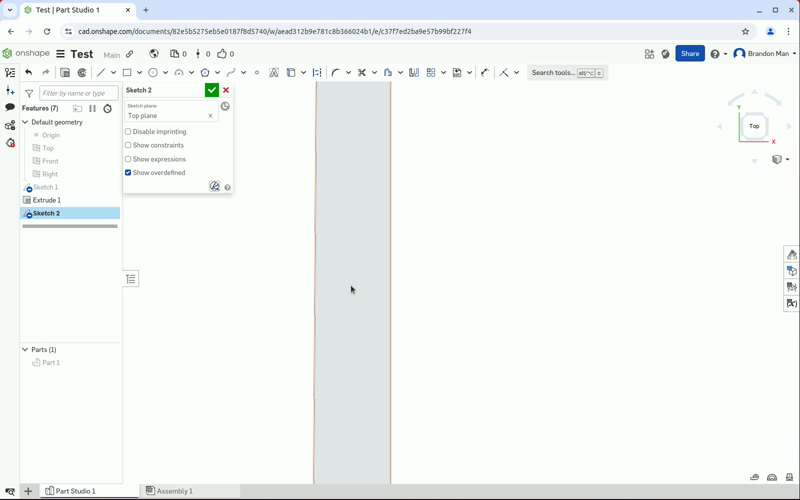
click(351, 285)
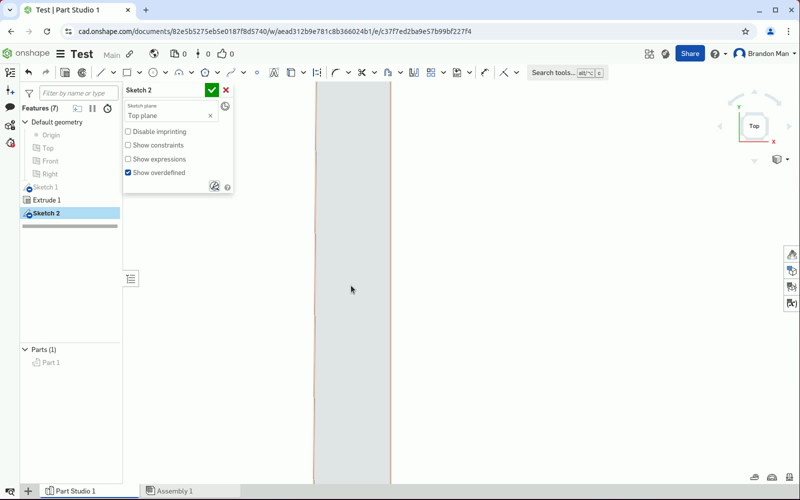
scroll(-6)
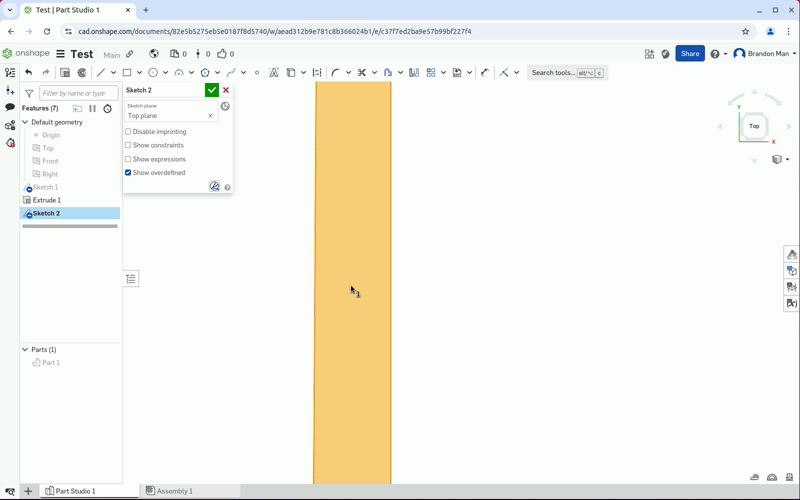
scroll(-6)
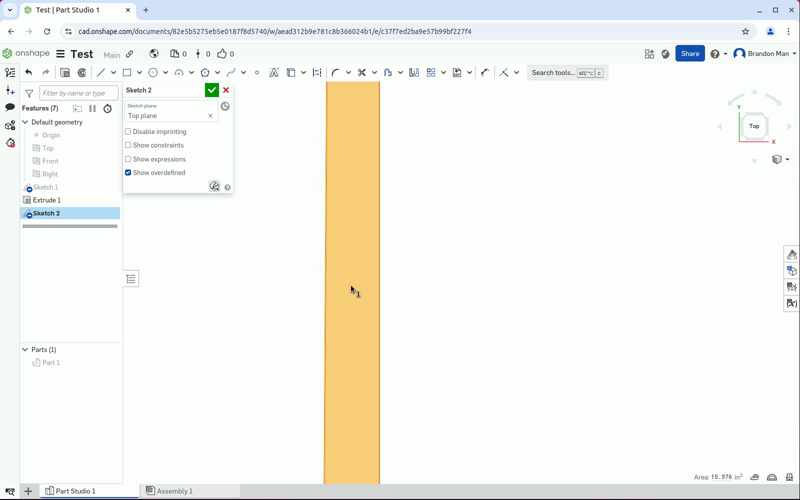
scroll(-6)
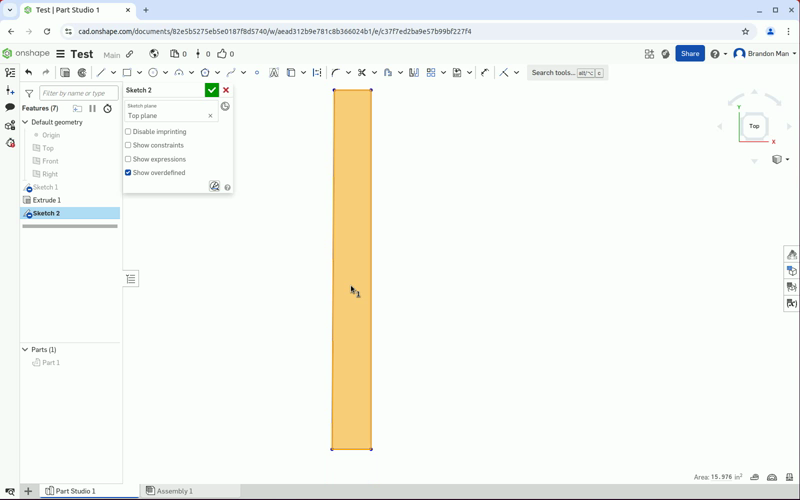
scroll(-6)
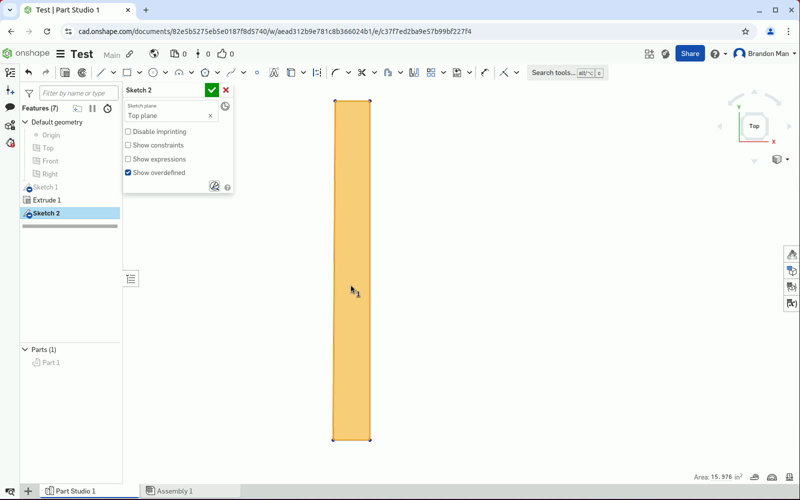
scroll(-6)
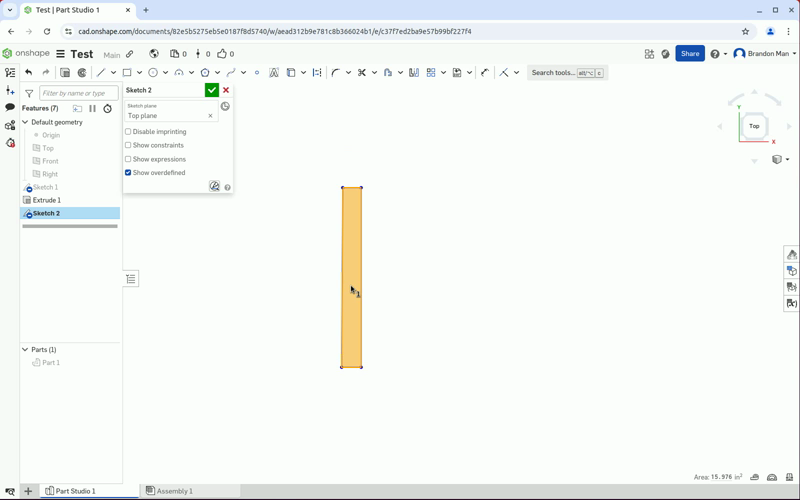
scroll(-6)
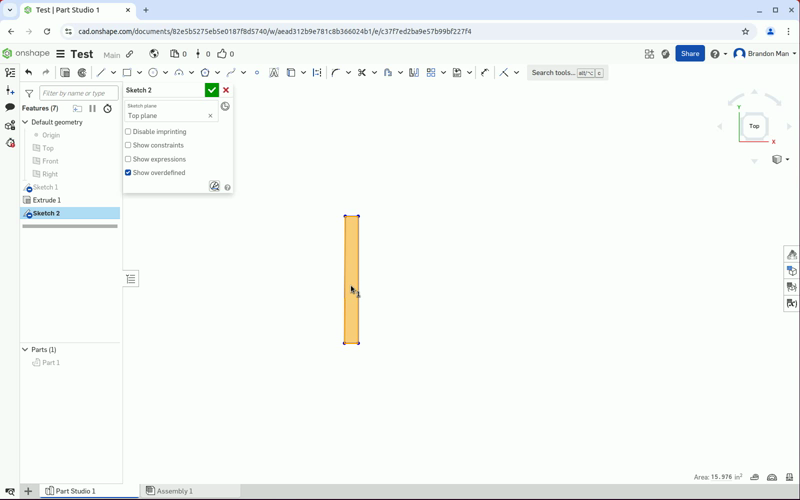
scroll(-6)
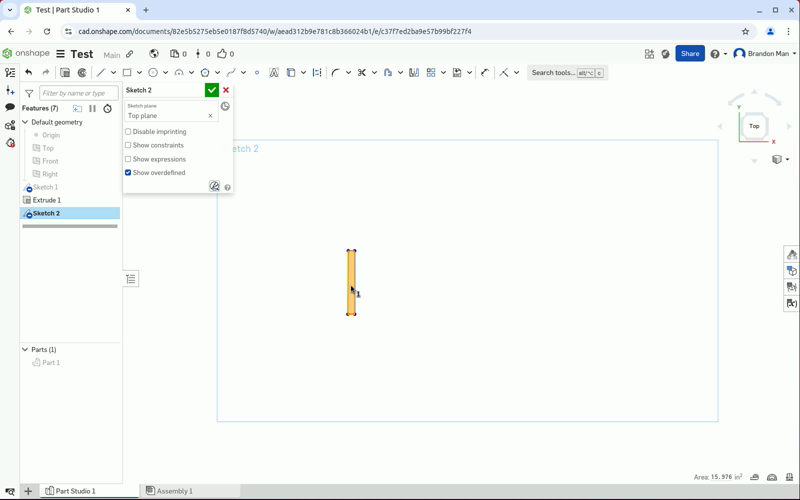
mouse_move(73, 352)
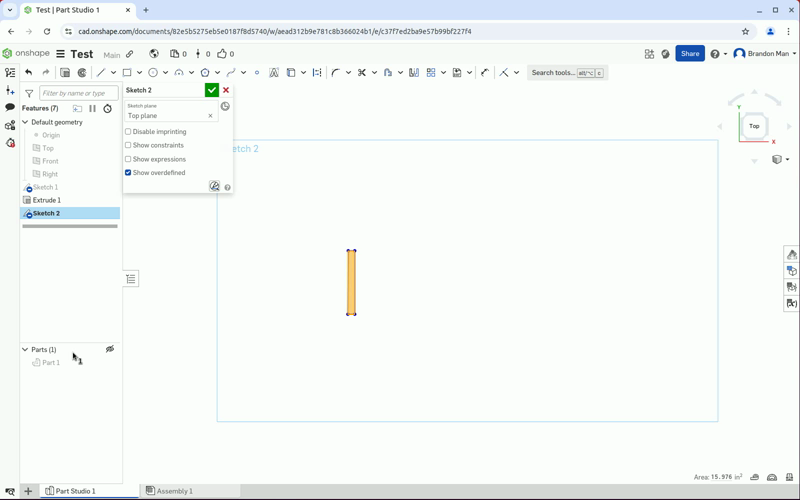
key(shift+y)
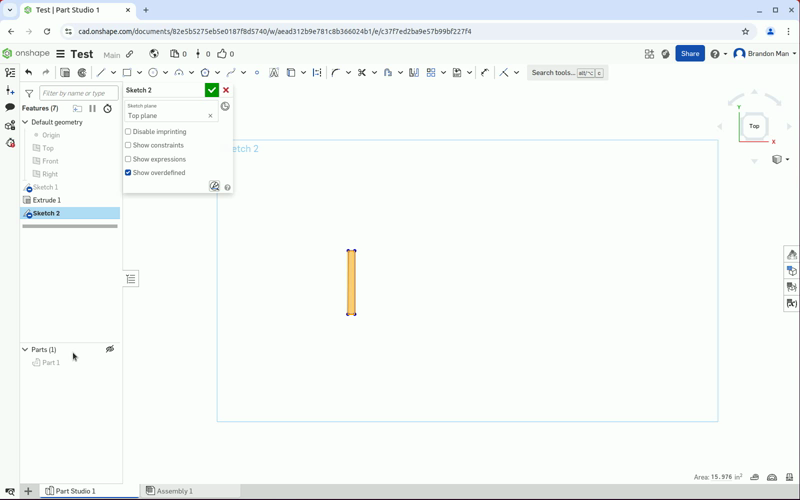
key(shift+e)
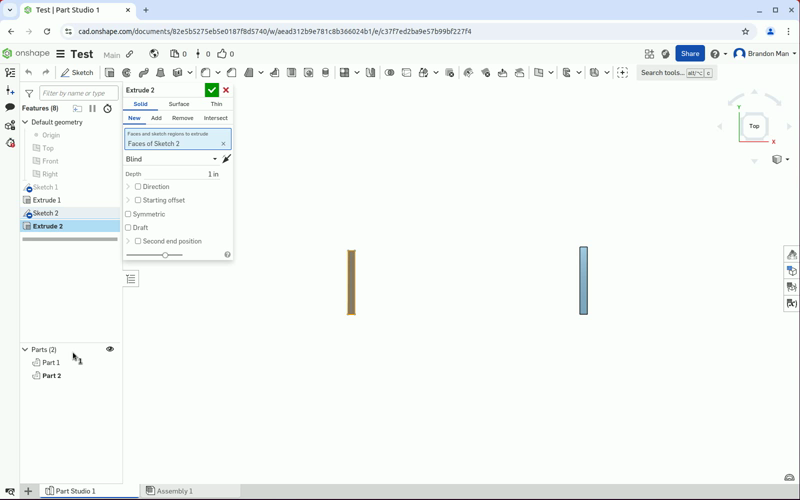
mouse_move(143, 106)
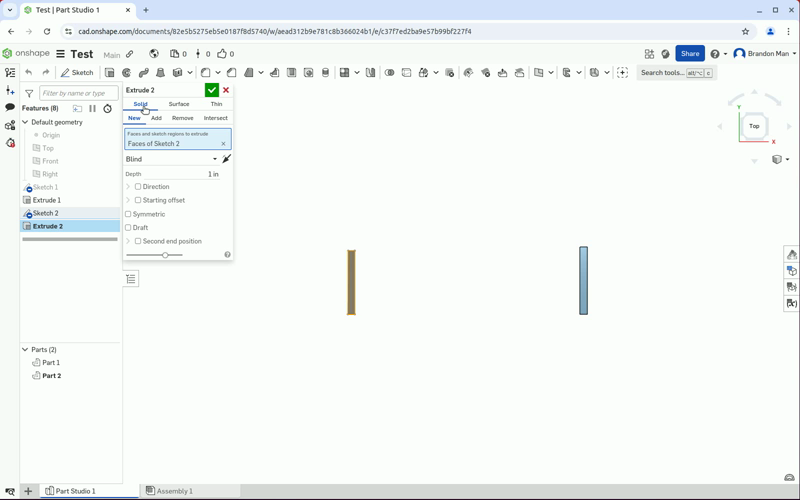
click(143, 106)
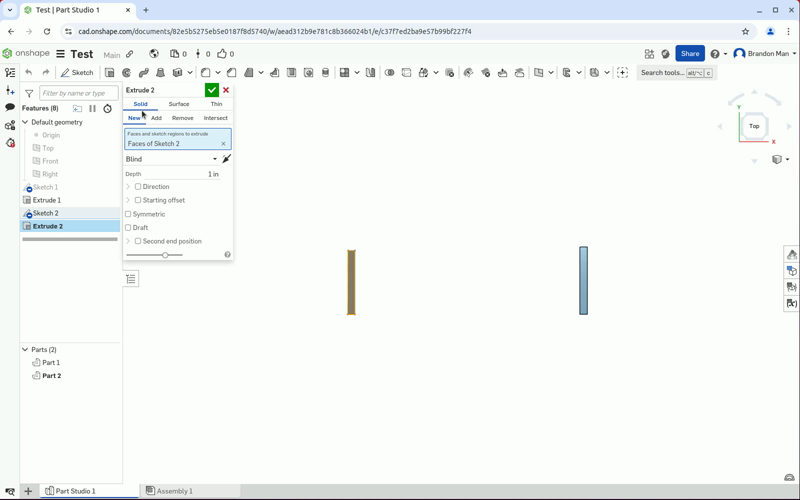
mouse_move(137, 120)
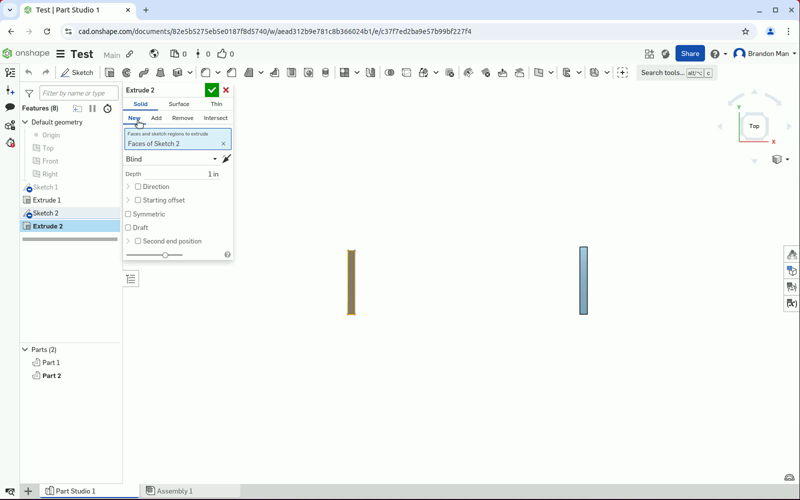
click(137, 120)
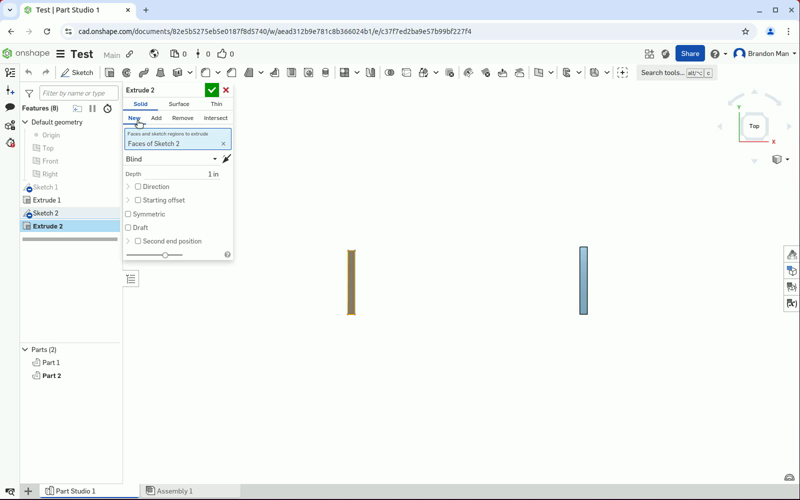
key(tab, 4)
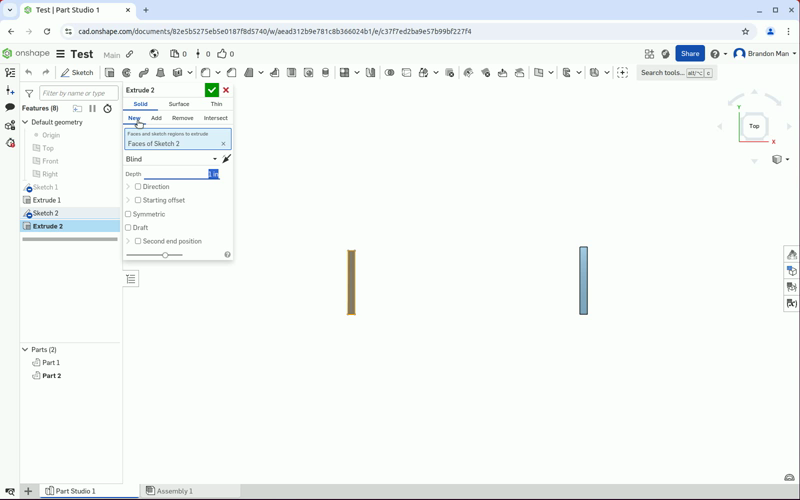
text(1.204)
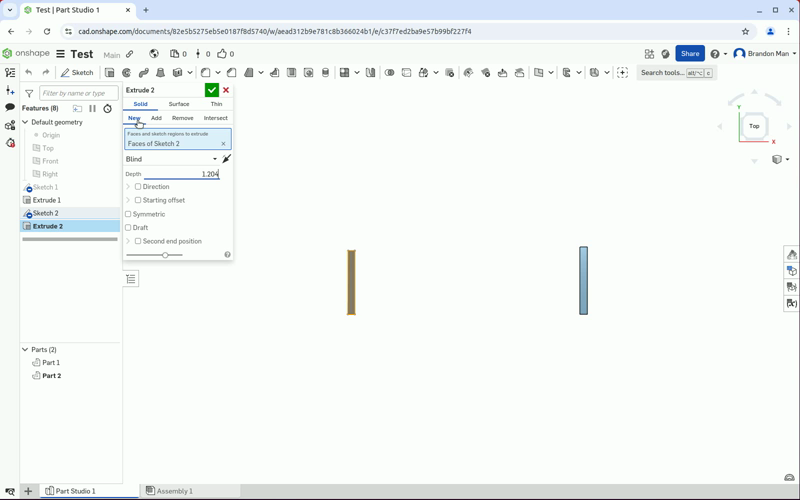
key(enter)
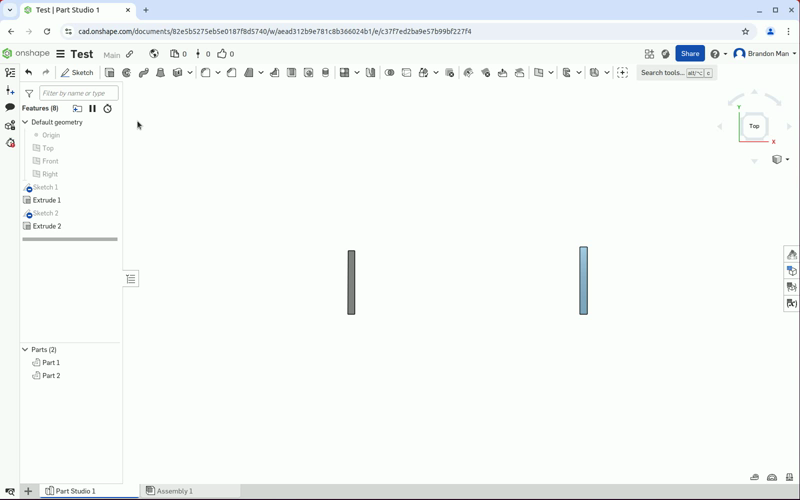
key(shift+h)
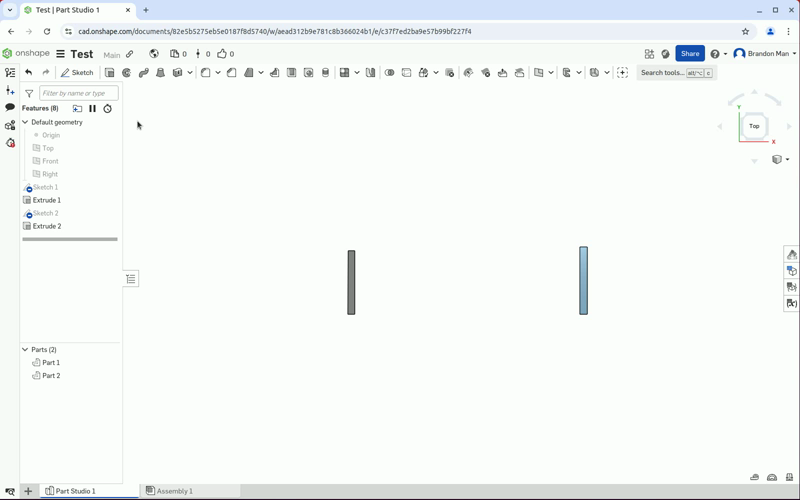
key(shift+h)
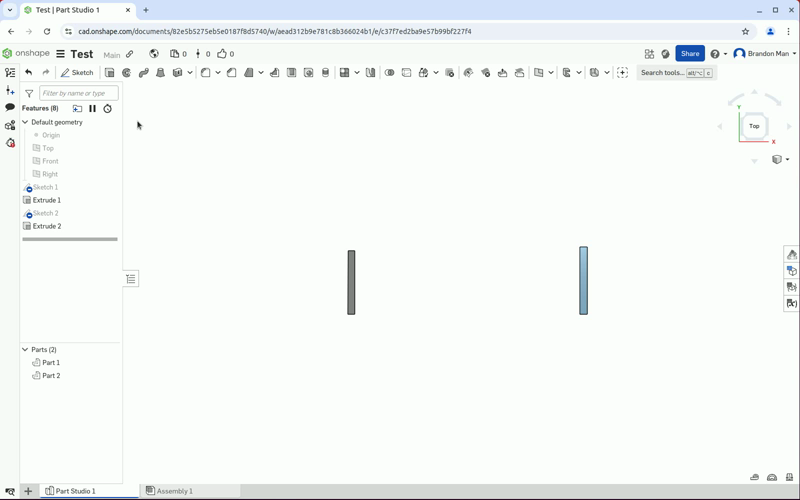
mouse_move(73, 189)
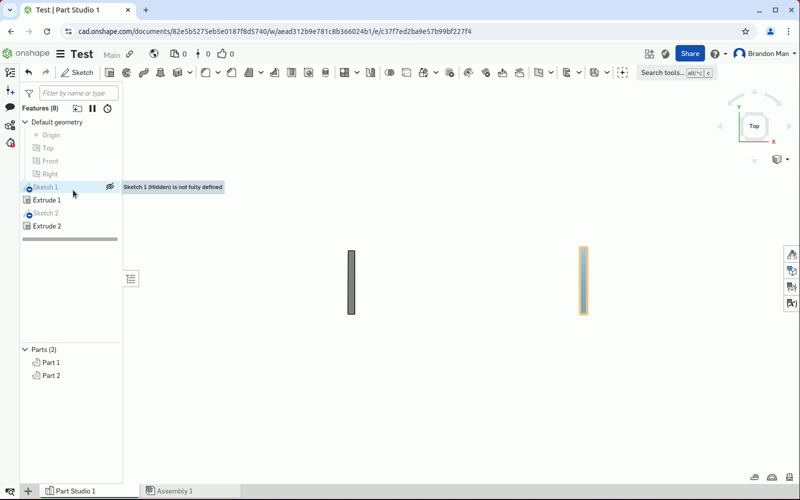
click(73, 189)
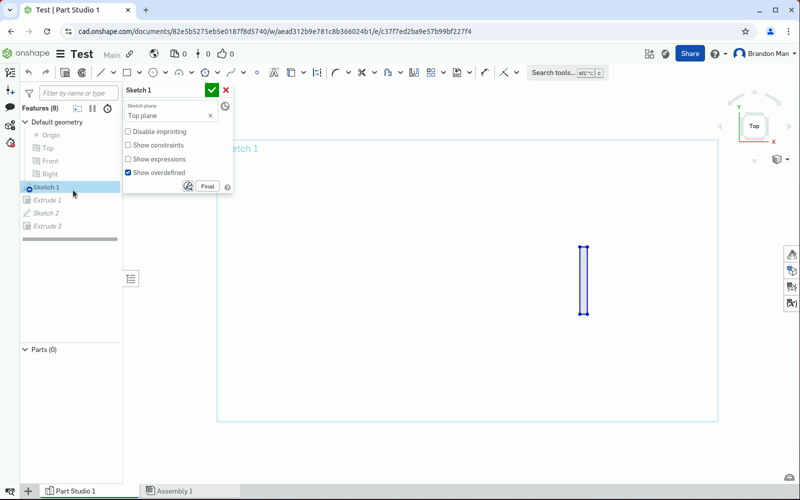
mouse_move(229, 92)
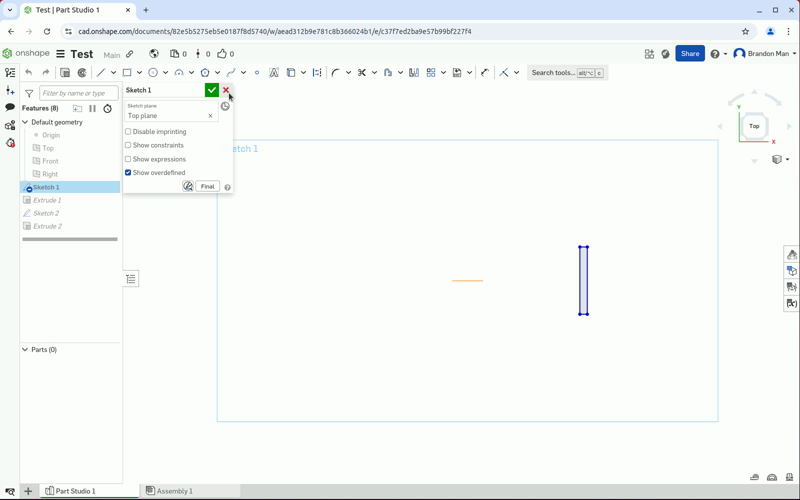
click(229, 92)
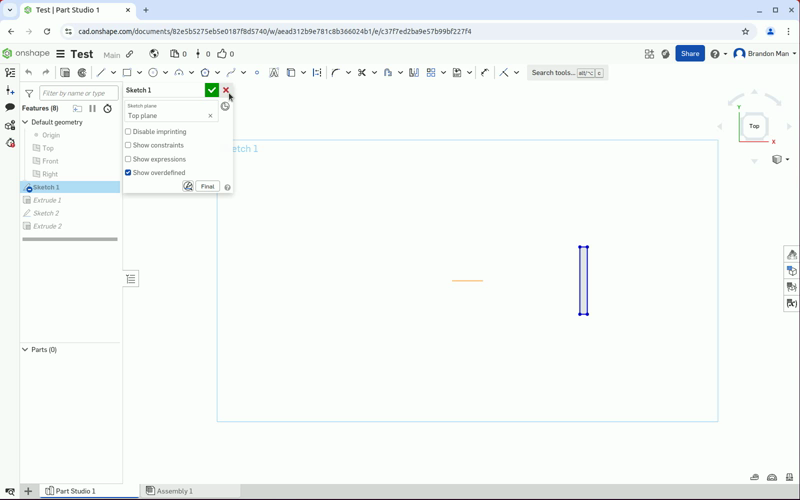
key(shift+s)
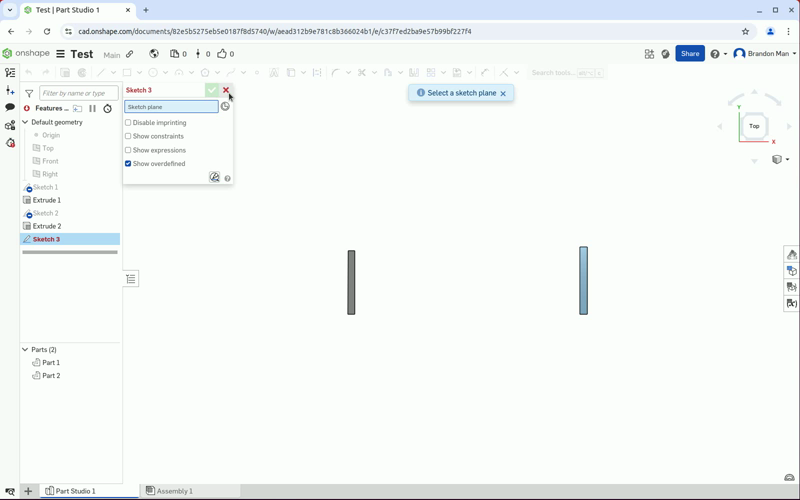
mouse_move(73, 150)
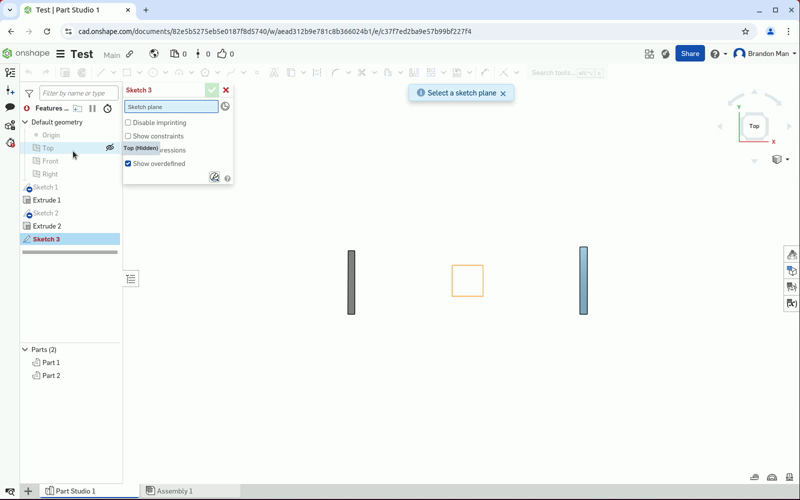
click(73, 150)
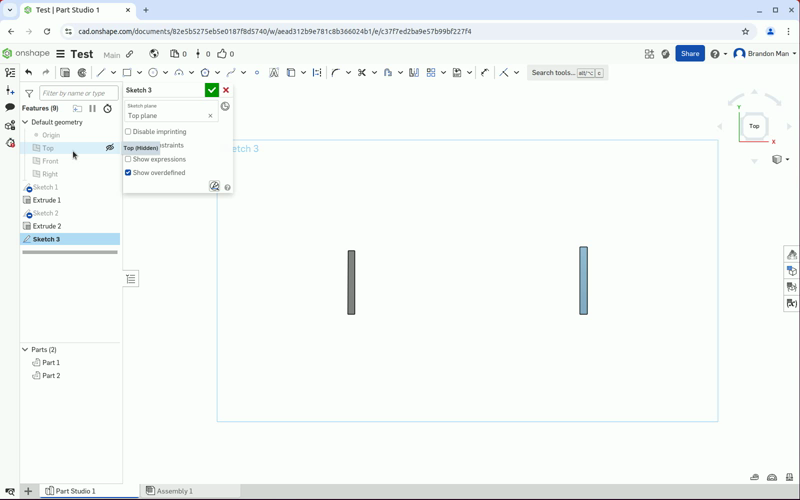
mouse_move(73, 352)
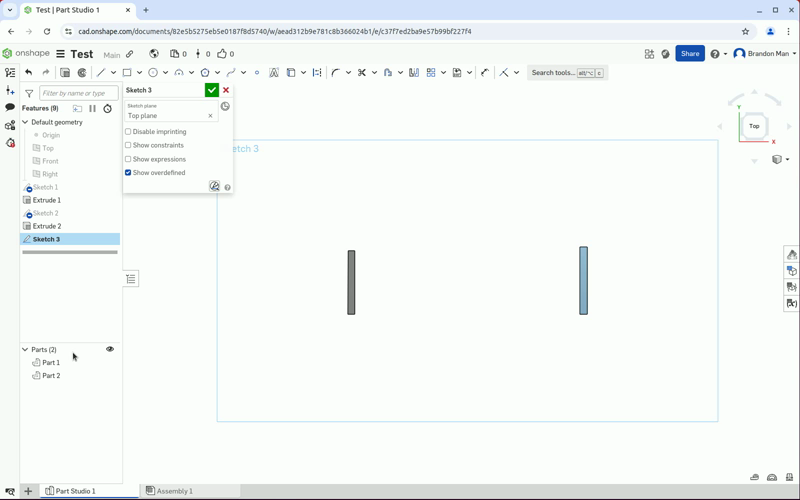
key(y)
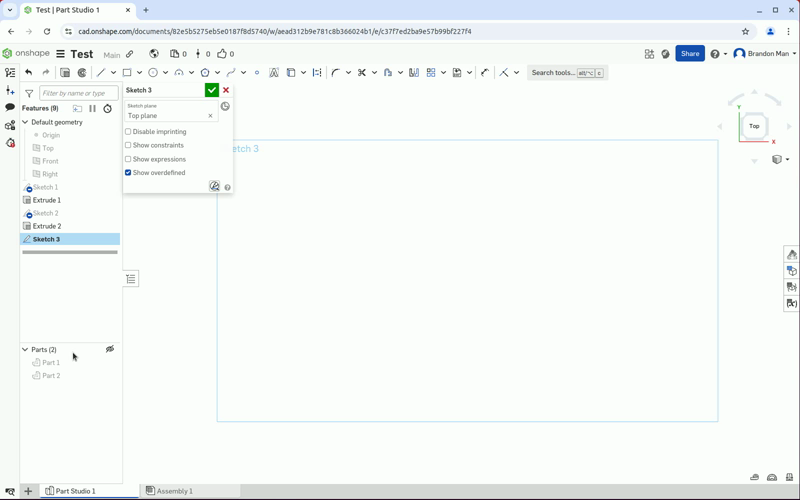
key(l)
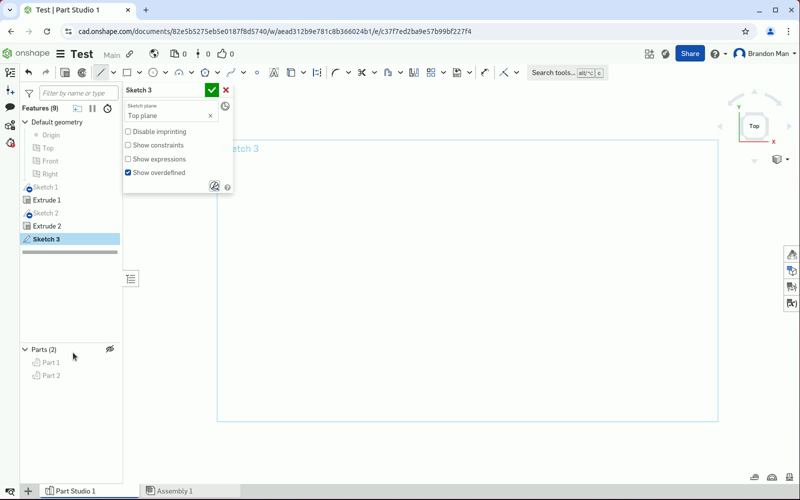
key_down(shift)
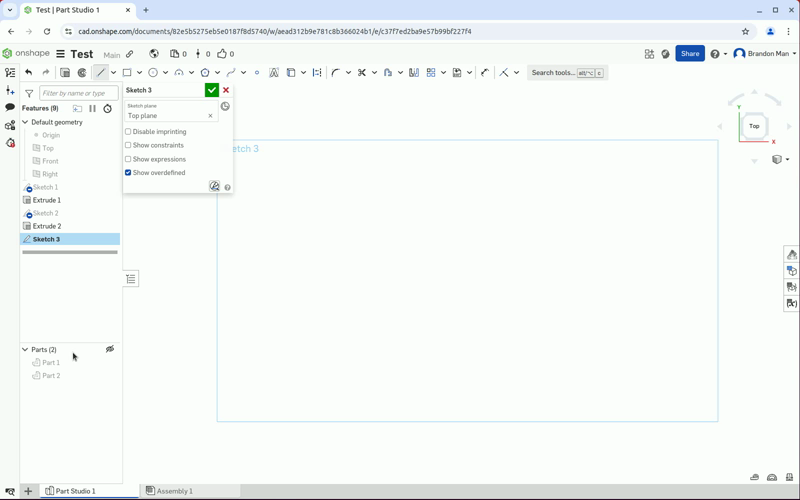
mouse_move(353, 346)
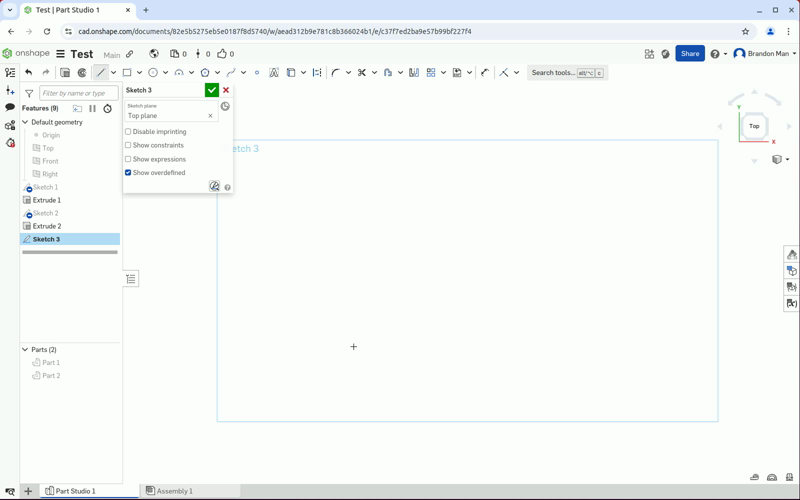
click(353, 346)
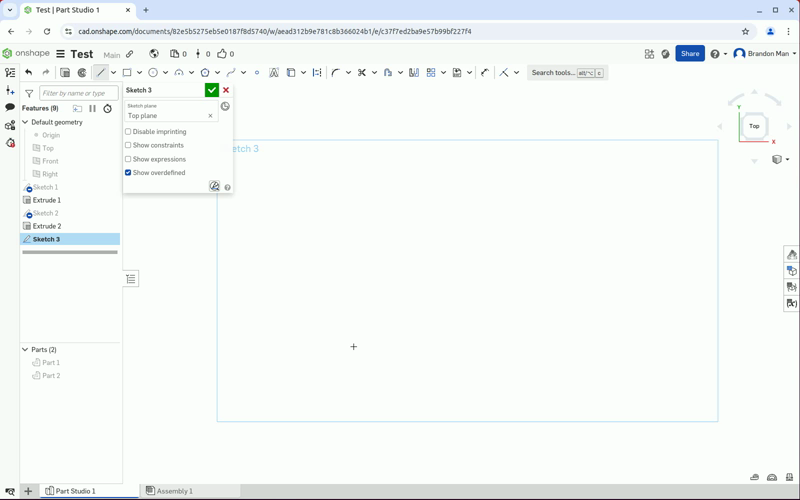
key_up(shift)
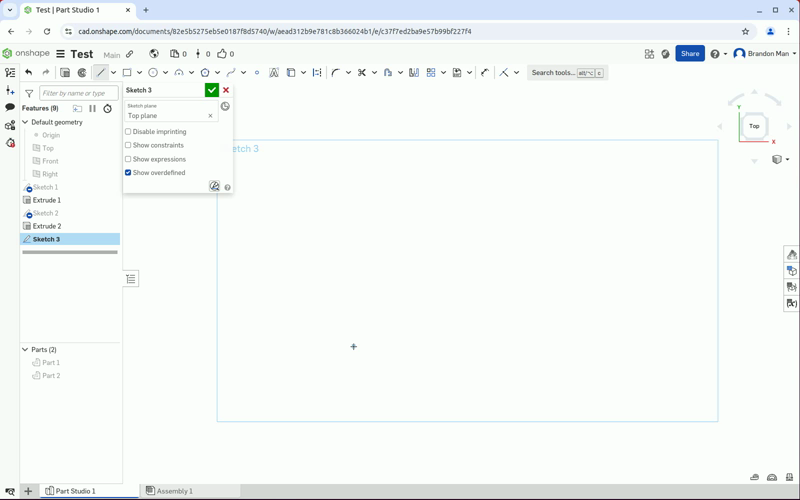
key_down(shift)
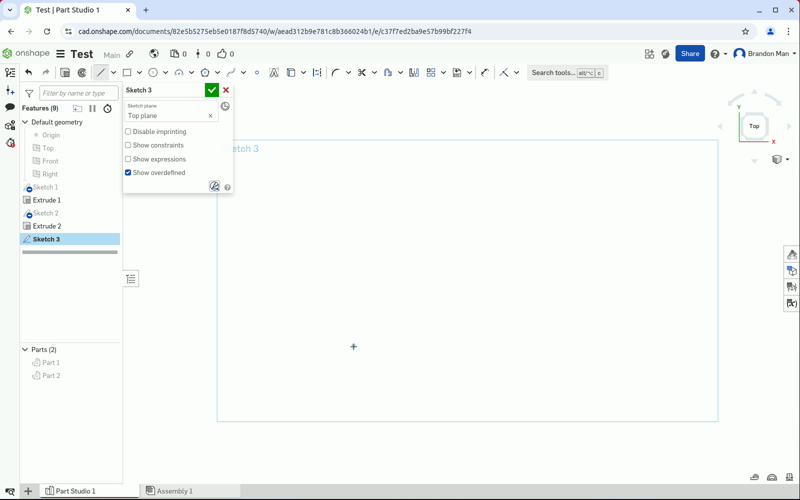
mouse_move(565, 346)
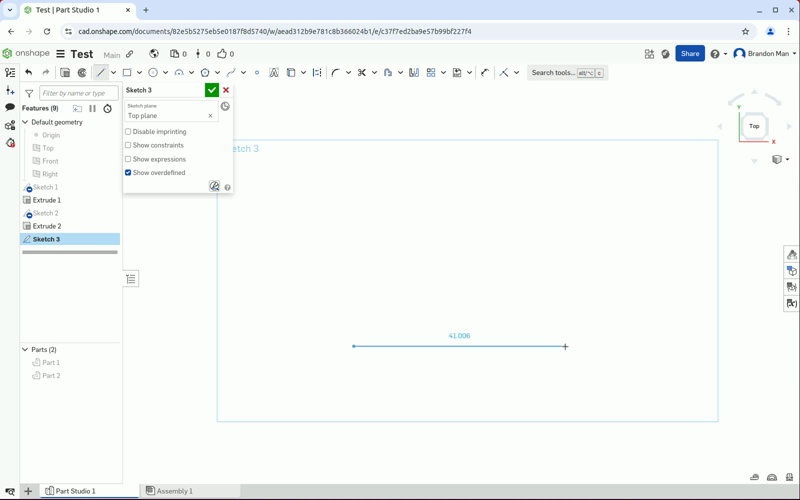
click(565, 346)
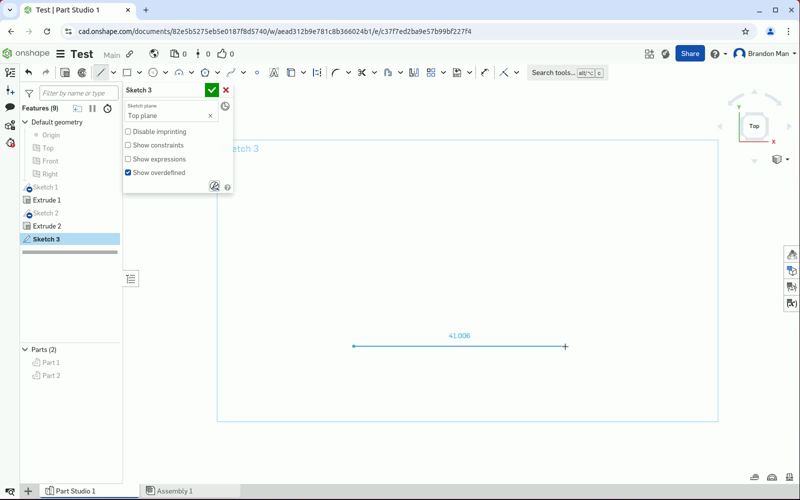
key_up(shift)
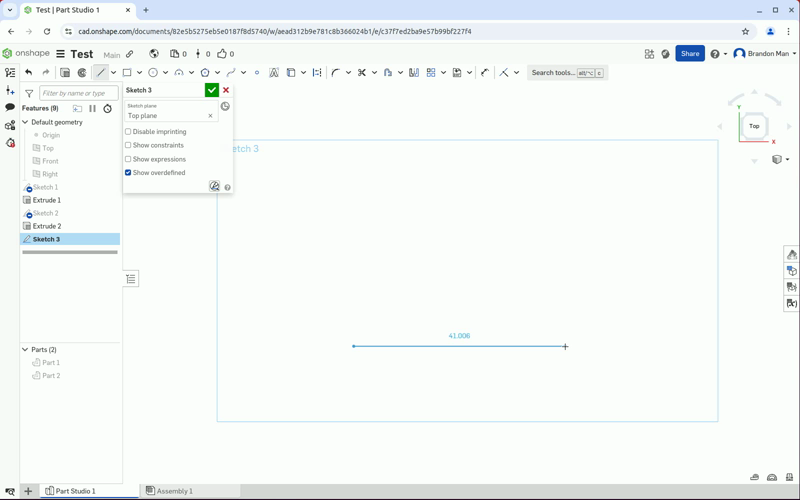
key_down(shift)
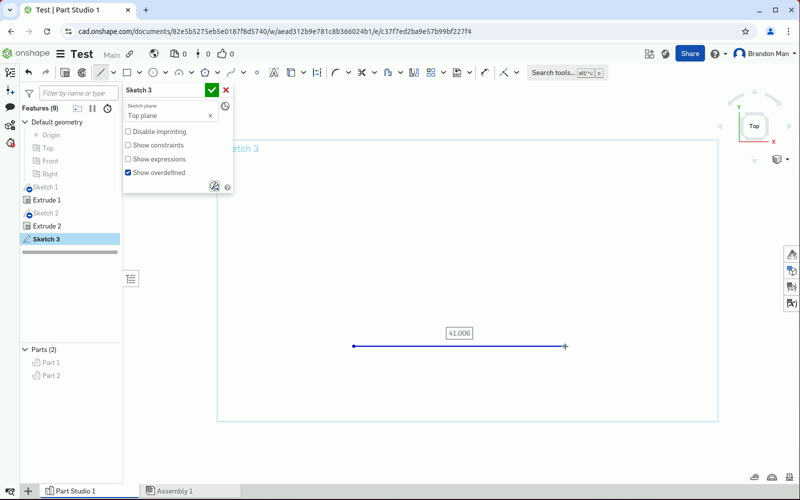
mouse_move(589, 346)
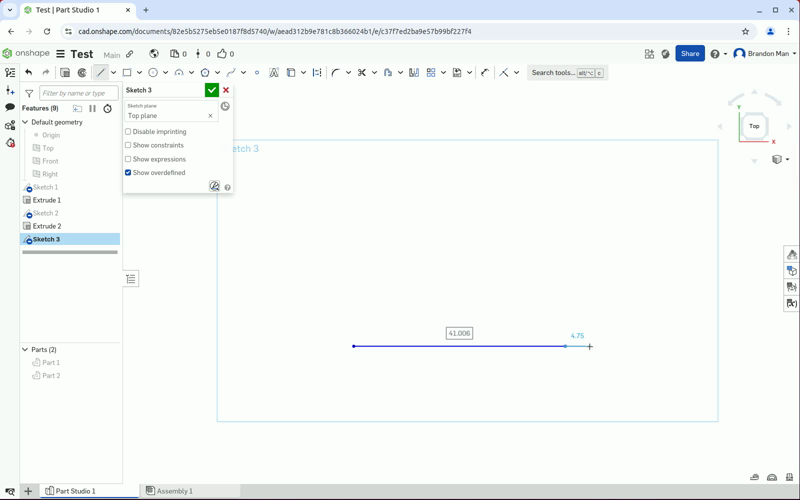
mouse_move(565, 315)
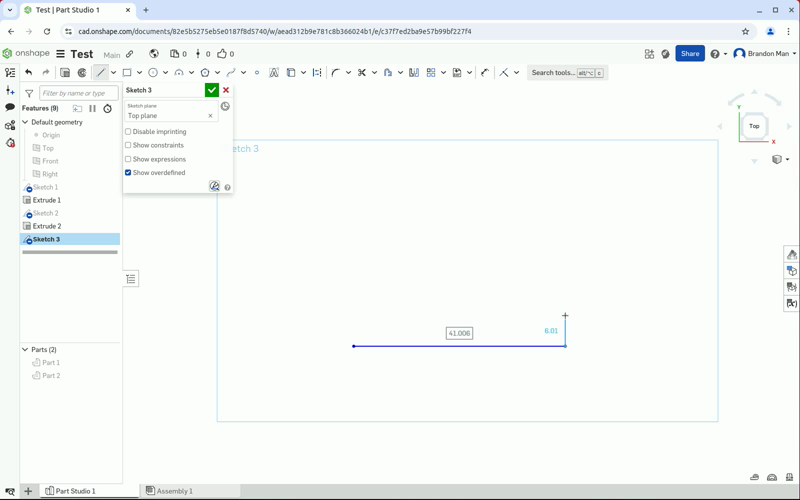
click(565, 315)
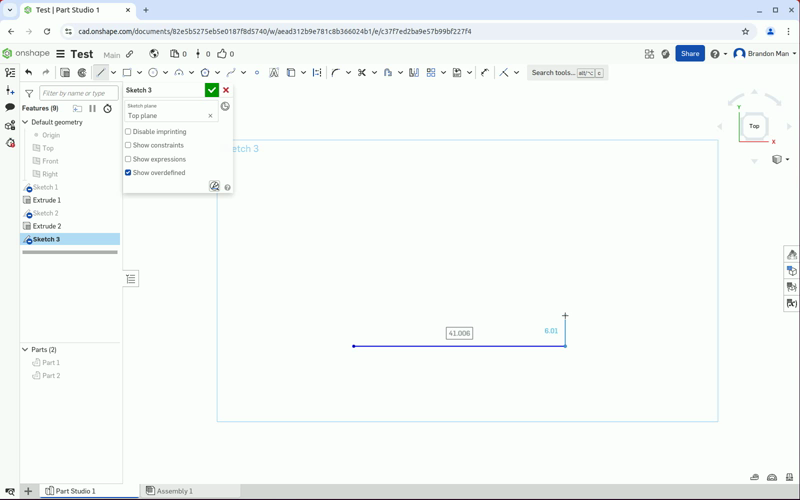
key_up(shift)
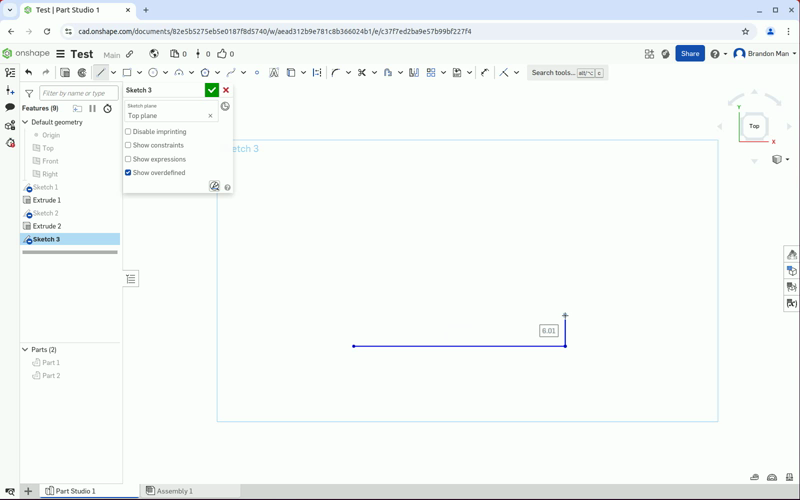
key_down(shift)
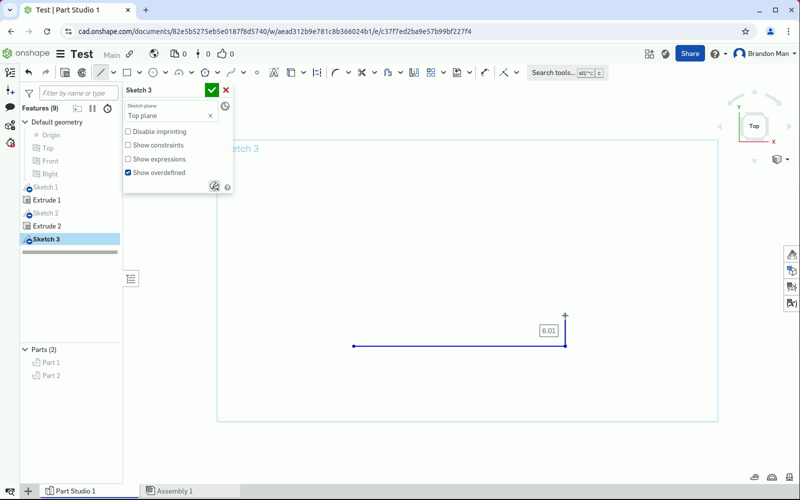
mouse_move(565, 250)
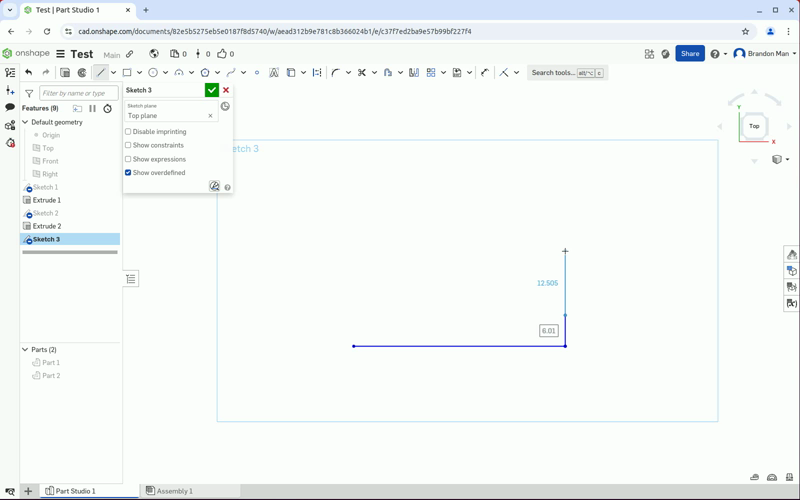
click(565, 250)
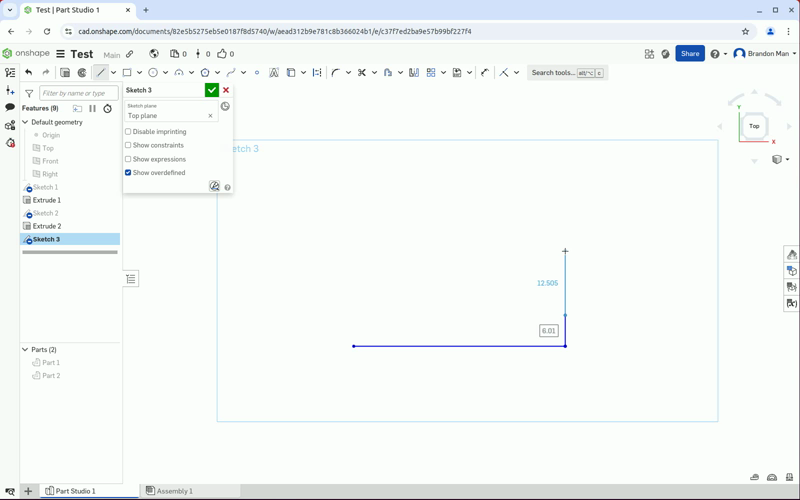
key_up(shift)
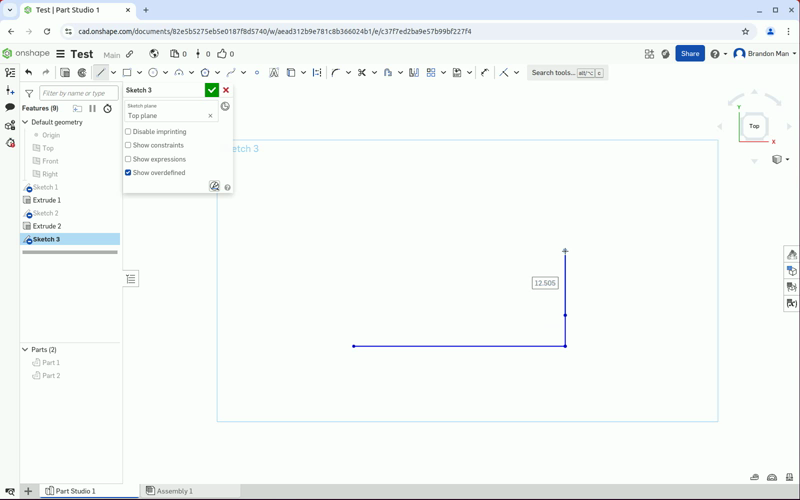
key_down(shift)
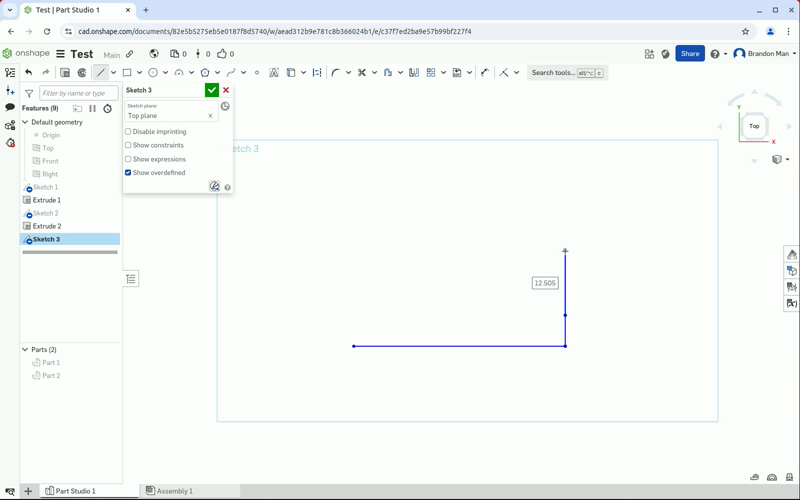
mouse_move(589, 250)
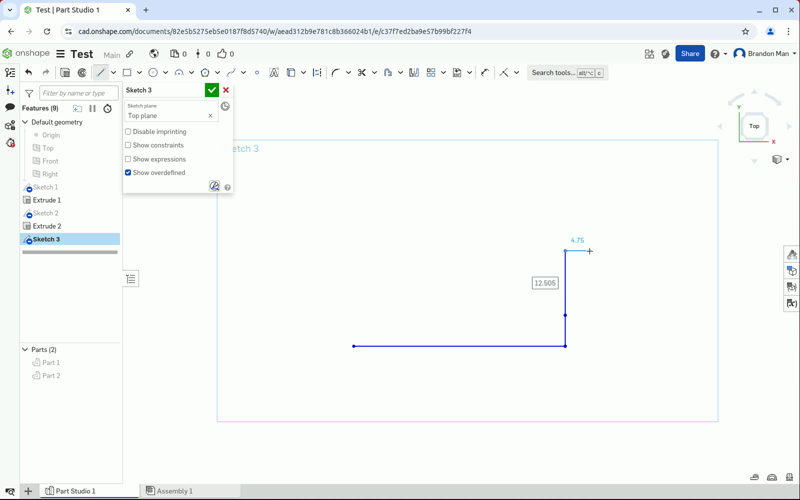
mouse_move(565, 219)
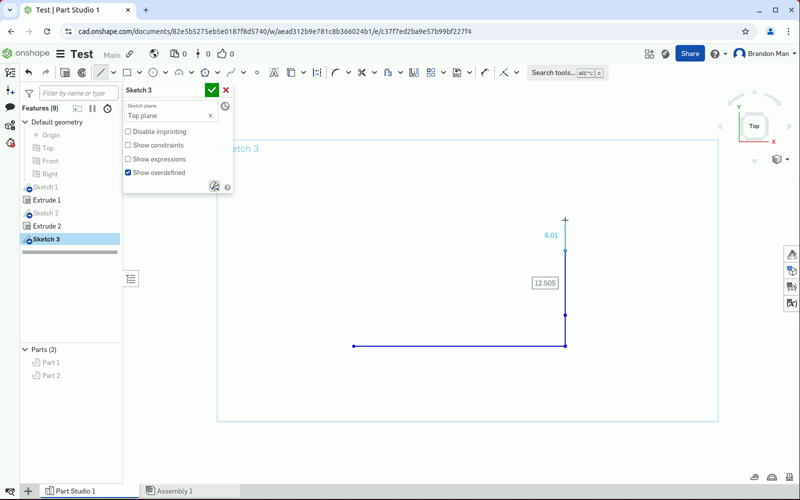
click(565, 219)
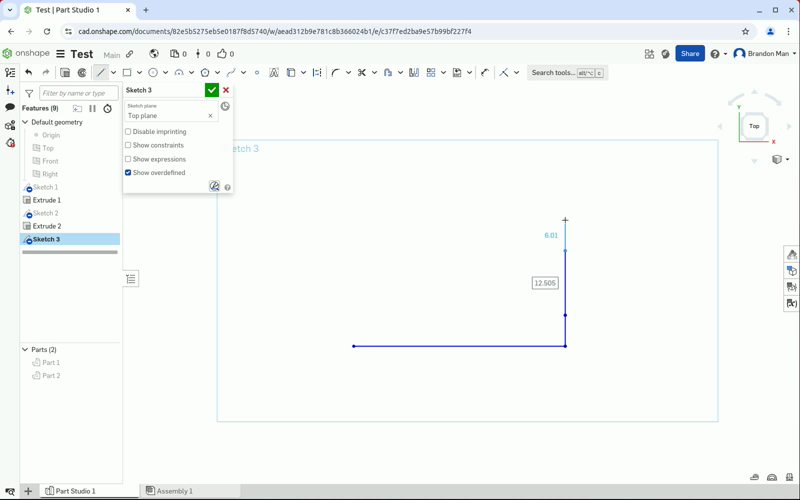
key_up(shift)
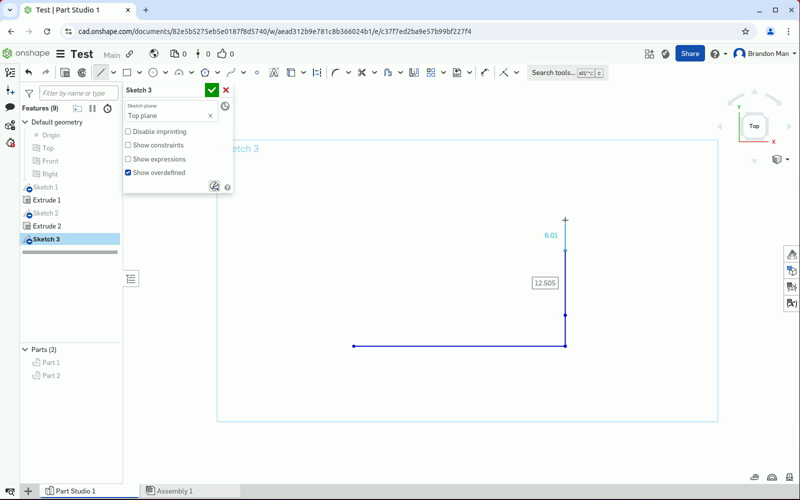
key_down(shift)
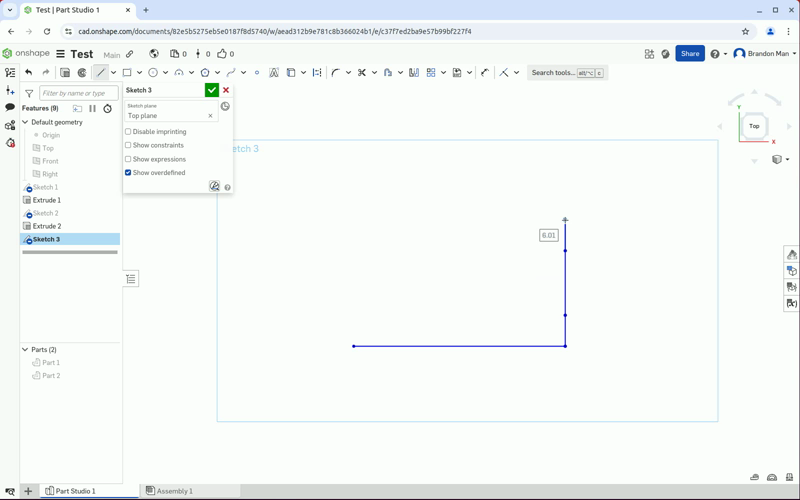
mouse_move(353, 219)
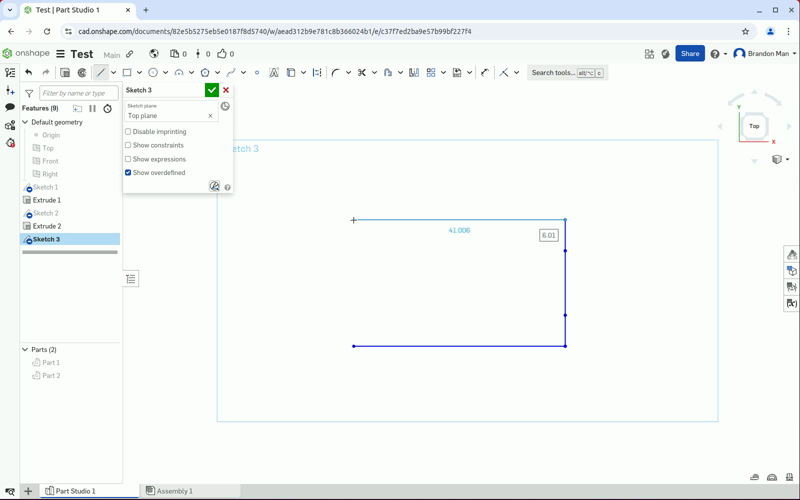
click(353, 219)
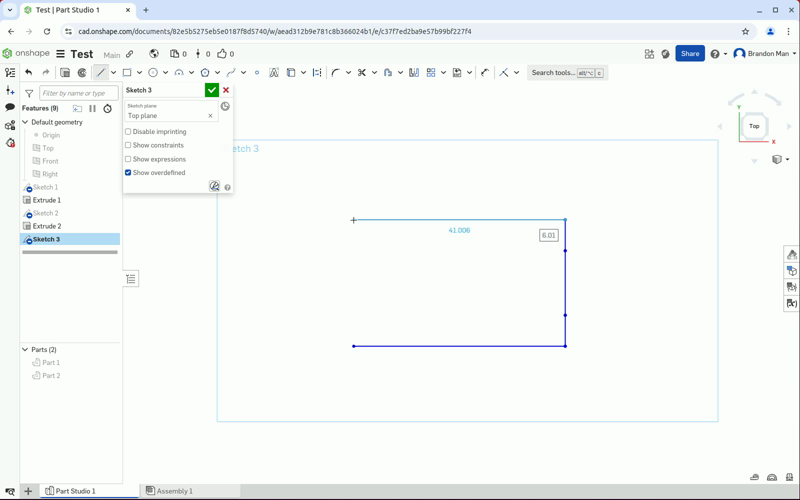
key_up(shift)
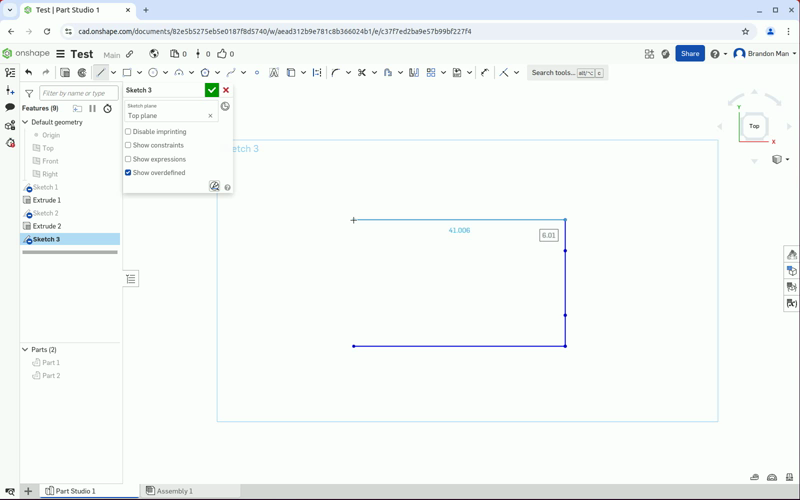
key_down(shift)
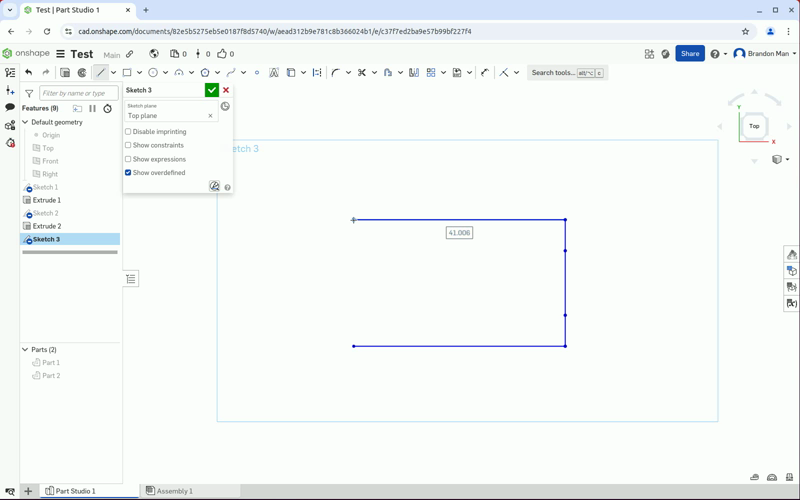
mouse_move(383, 219)
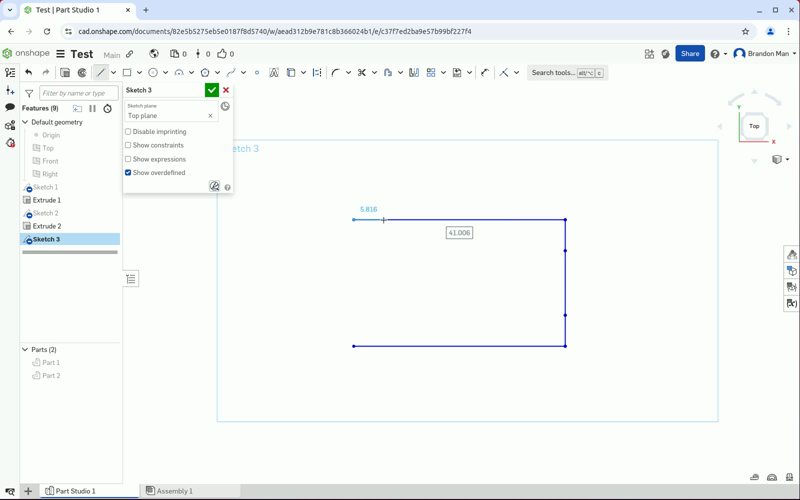
mouse_move(353, 250)
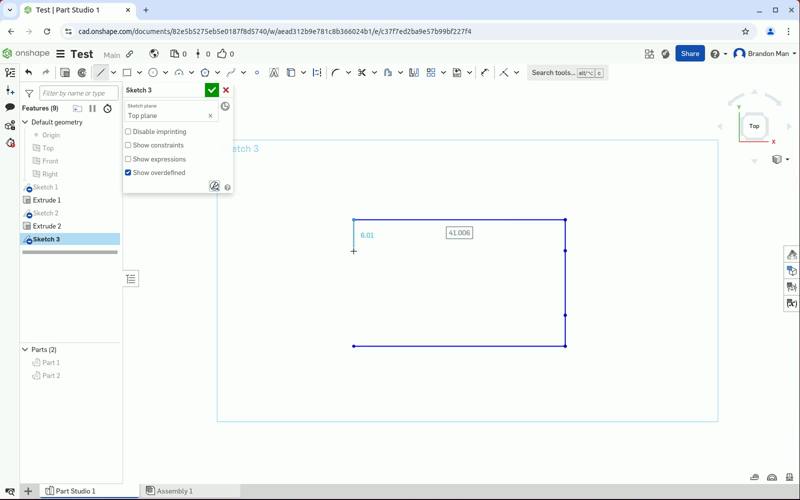
click(353, 250)
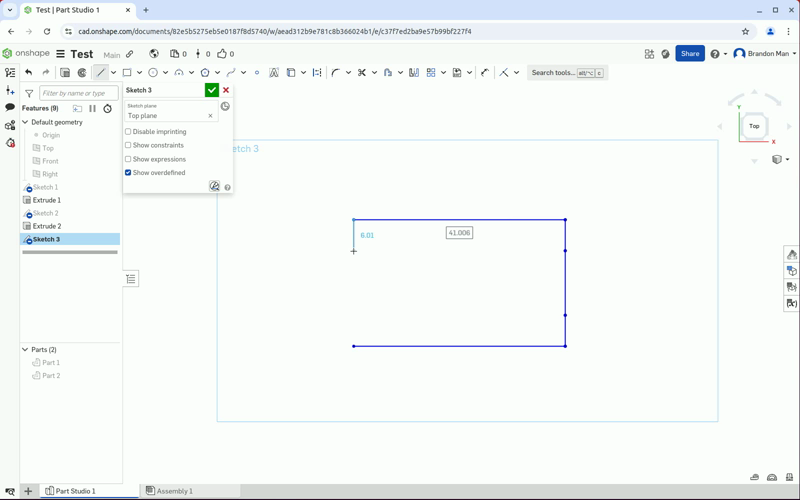
key_up(shift)
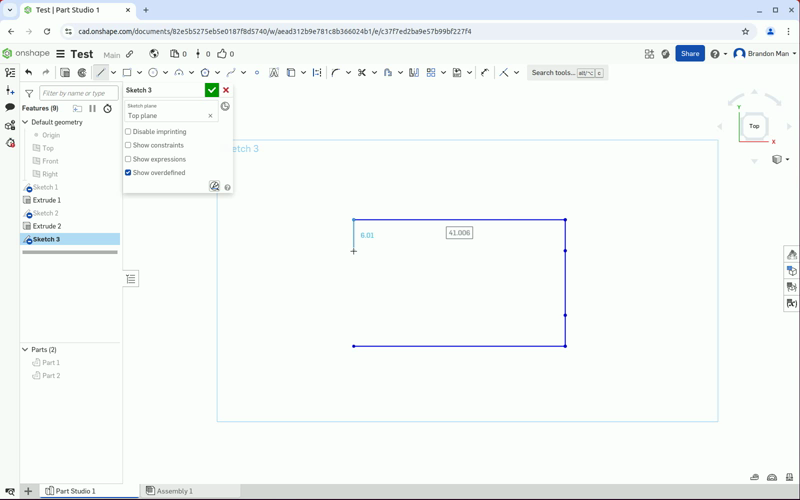
key_down(shift)
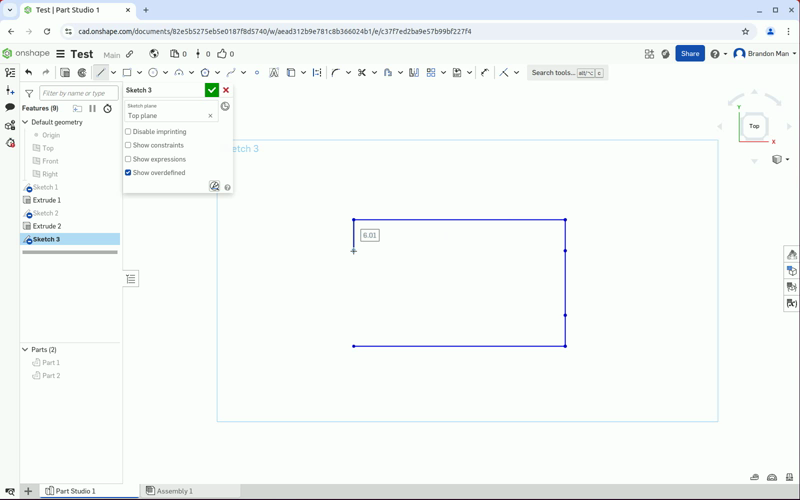
mouse_move(353, 315)
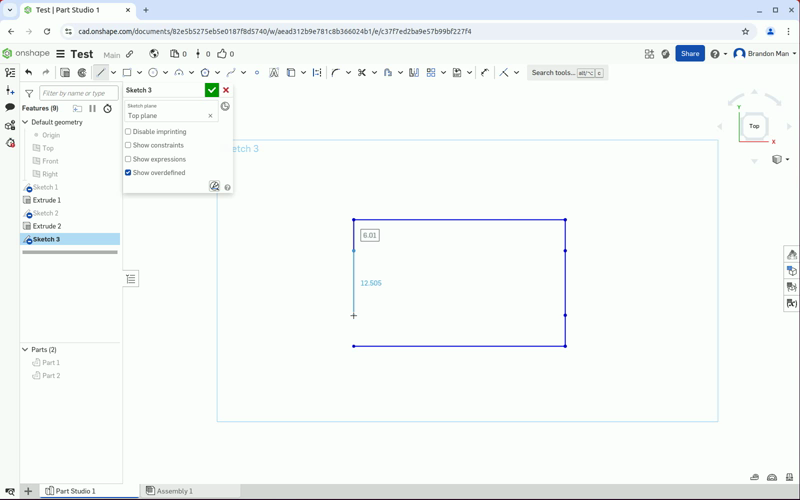
click(353, 315)
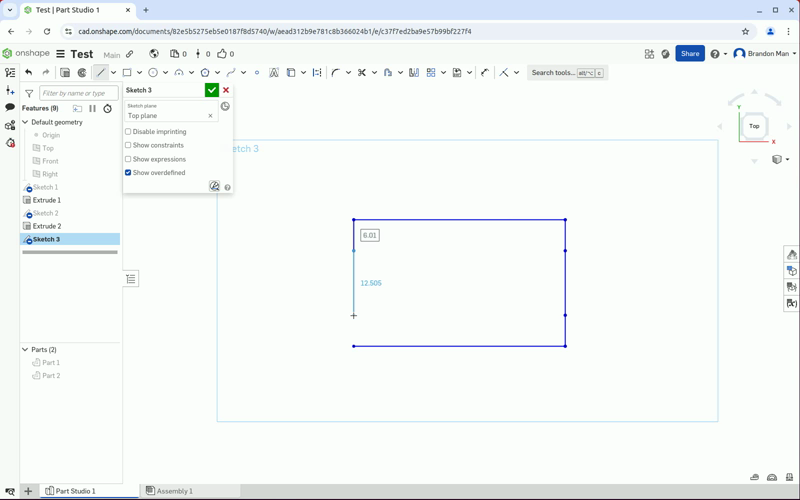
key_up(shift)
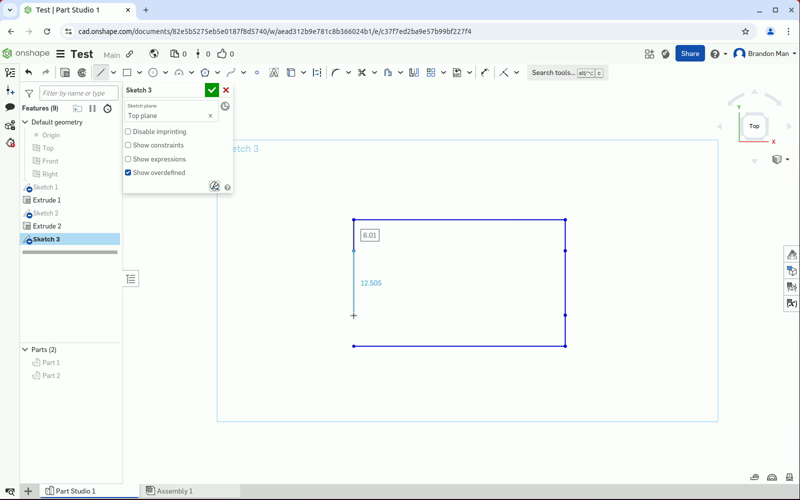
mouse_move(383, 315)
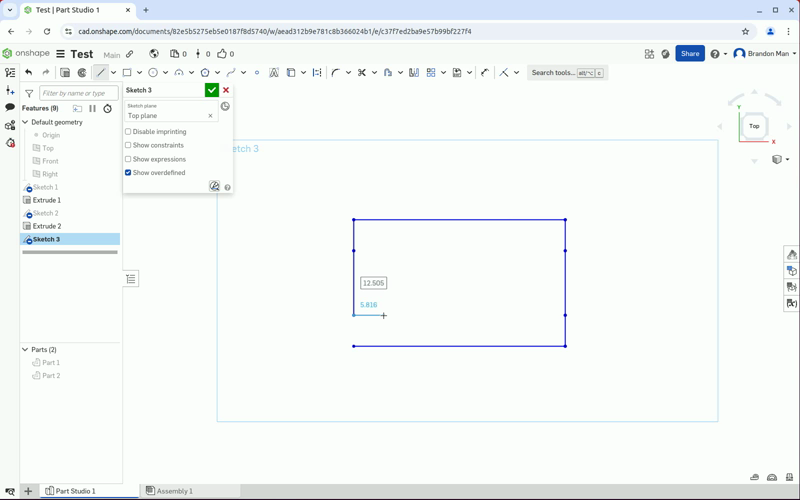
key_down(shift)
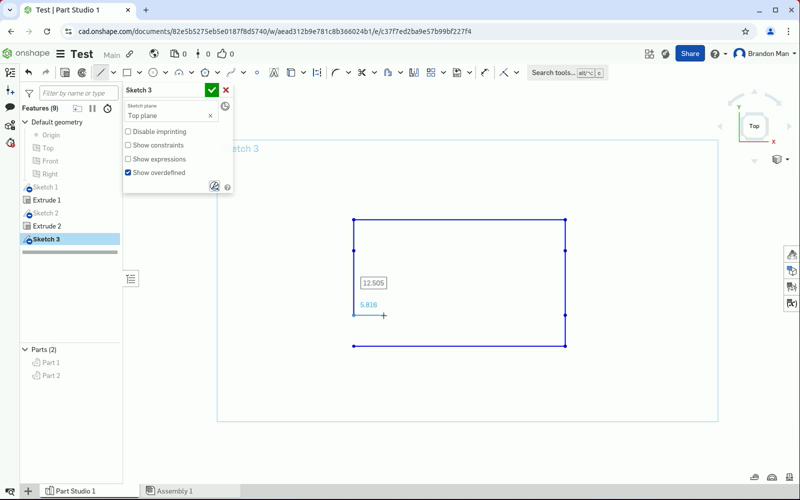
mouse_move(353, 346)
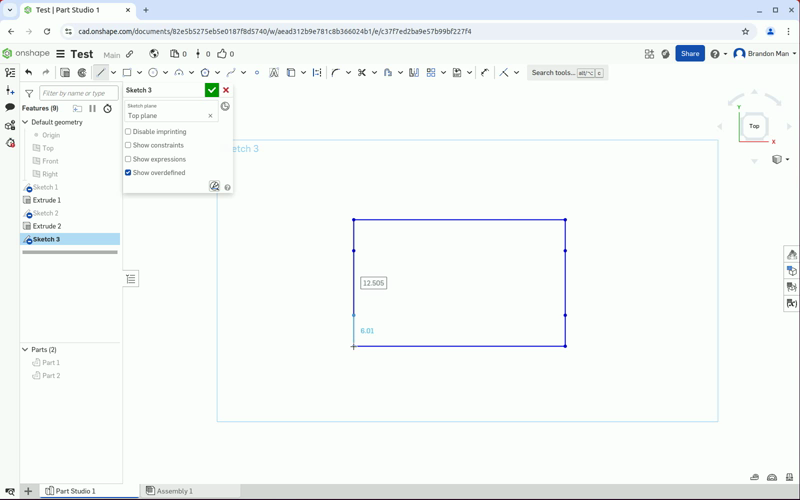
key_up(shift)
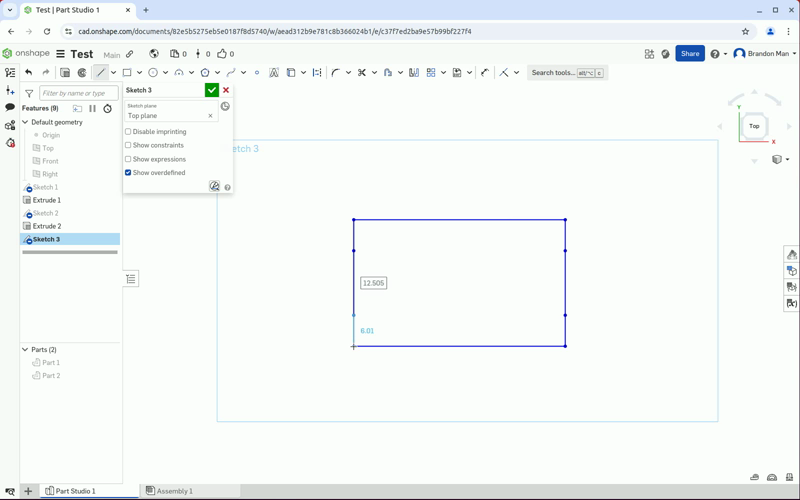
click(353, 346)
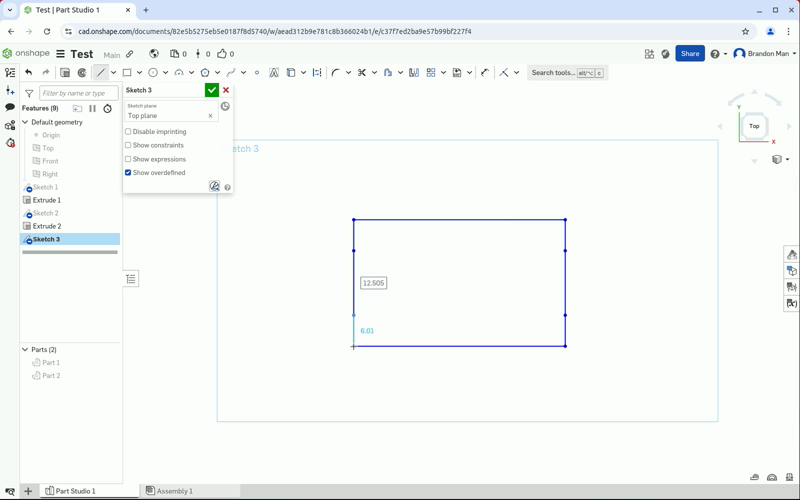
key(esc)
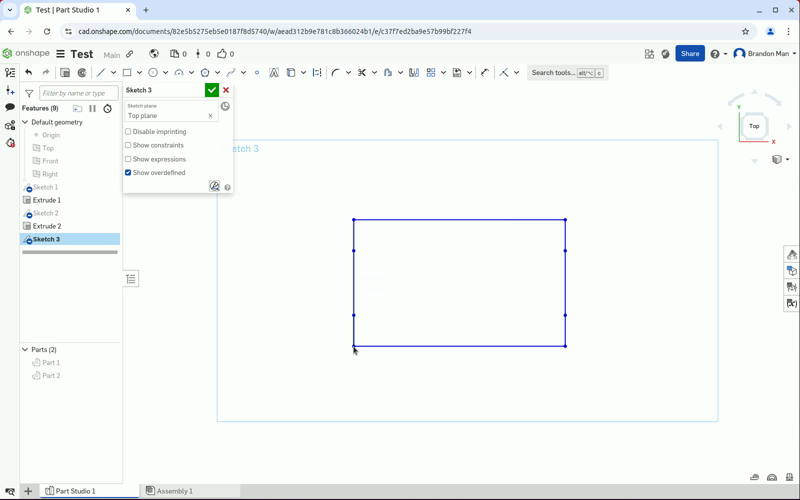
mouse_move(494, 257)
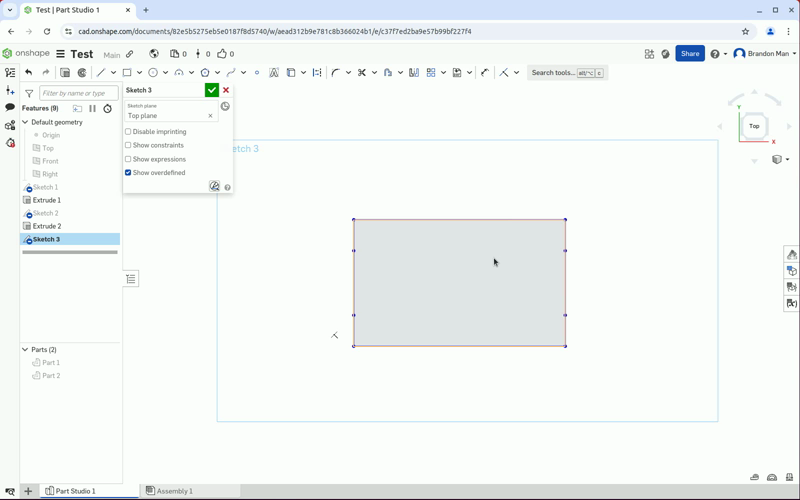
click(494, 257)
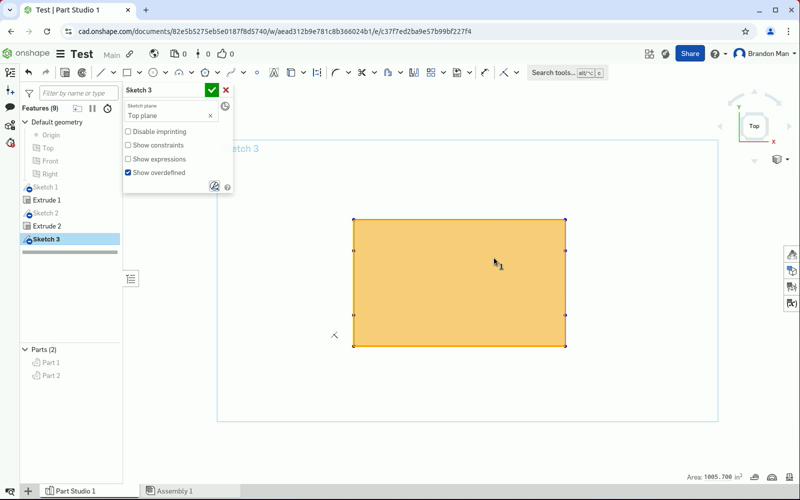
mouse_move(73, 352)
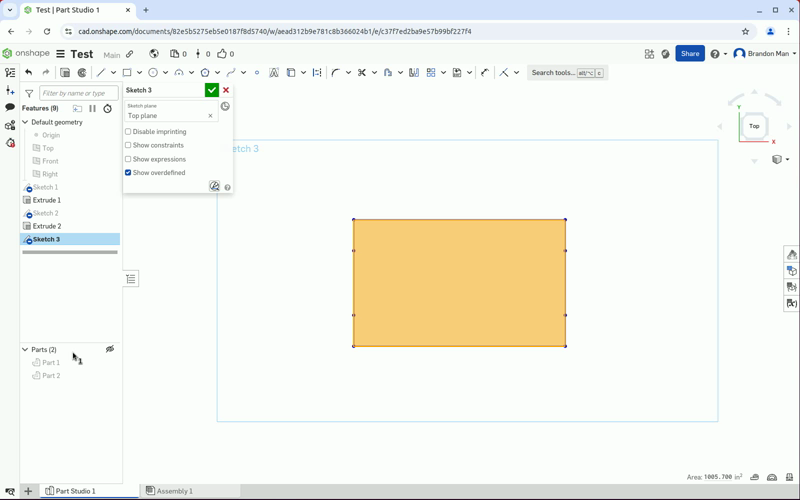
key(shift+y)
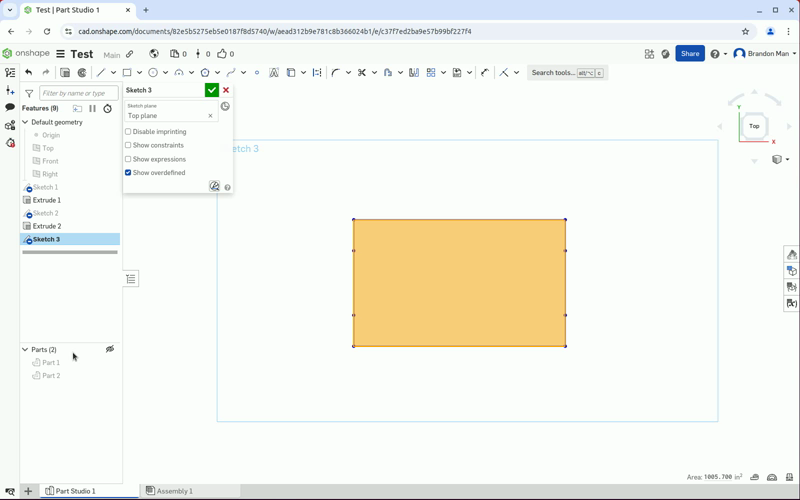
key(shift+e)
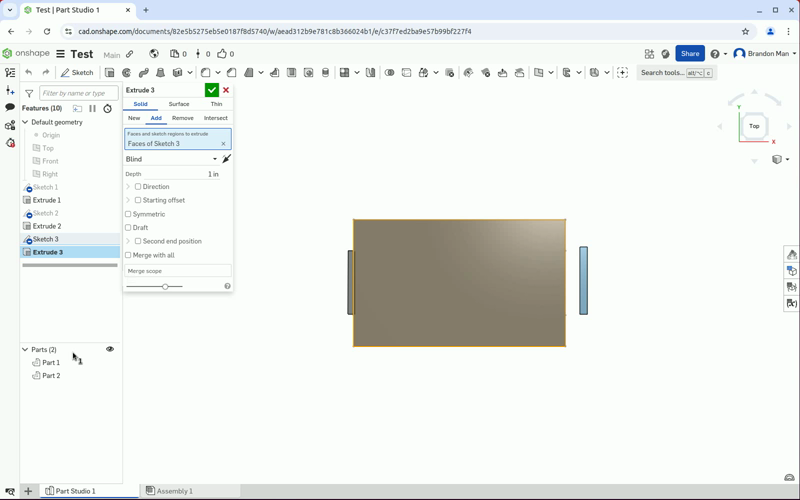
mouse_move(143, 106)
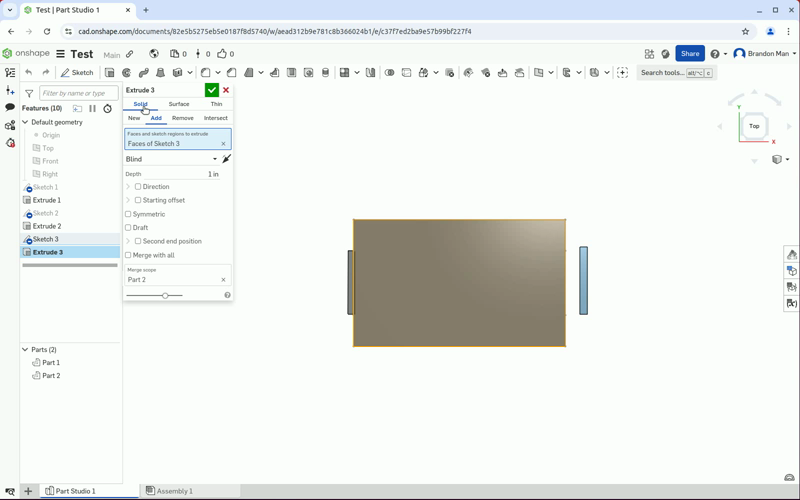
click(143, 106)
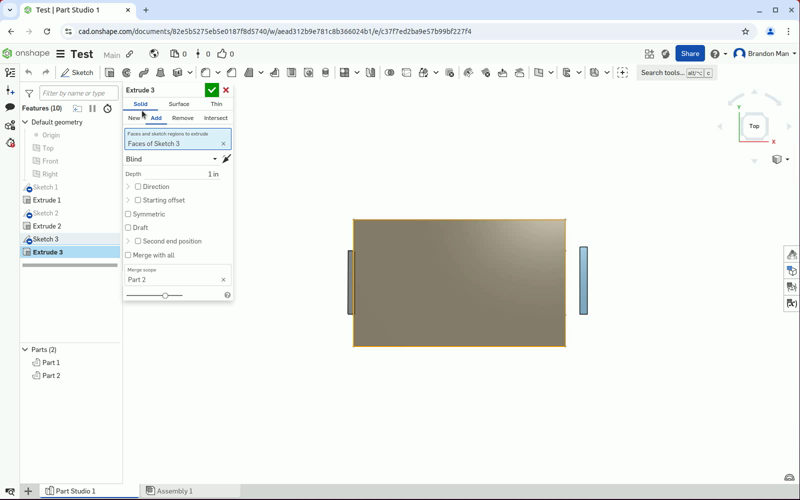
mouse_move(137, 120)
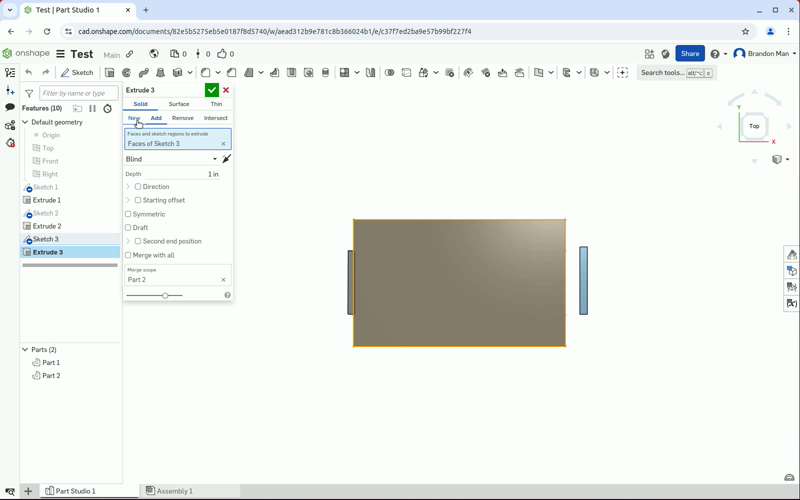
click(137, 120)
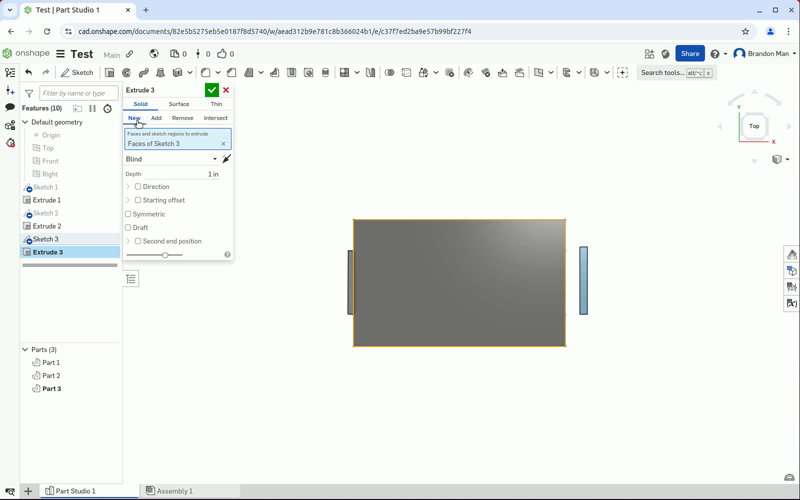
key(tab, 4)
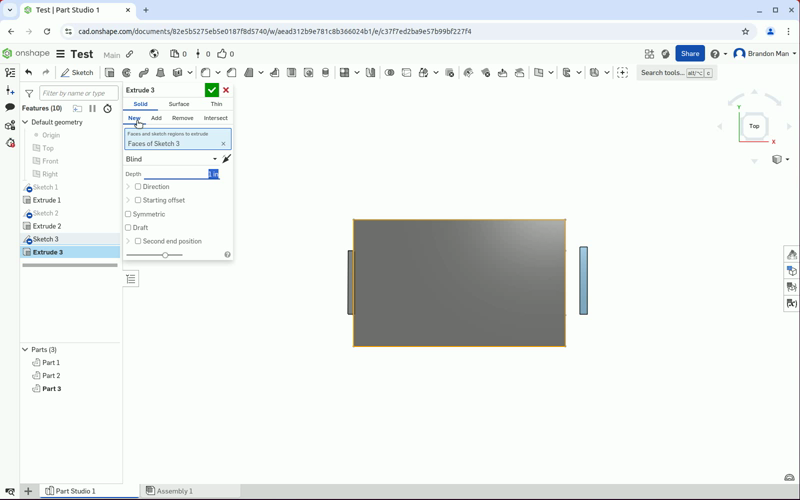
text(1.204)
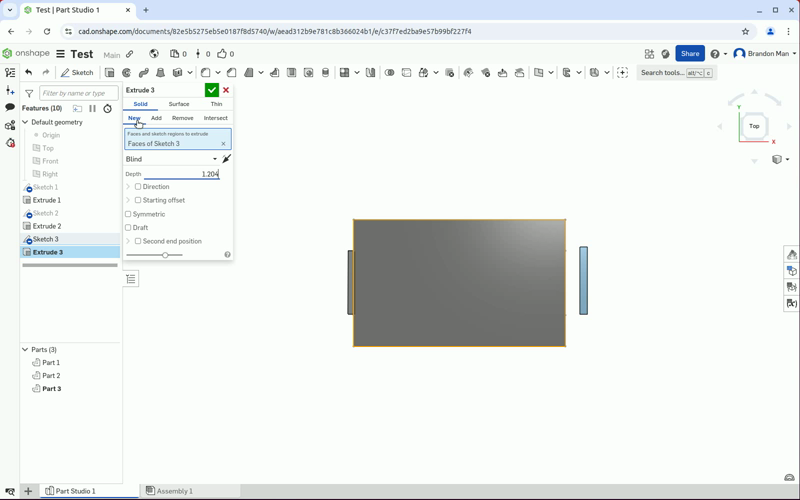
key(enter)
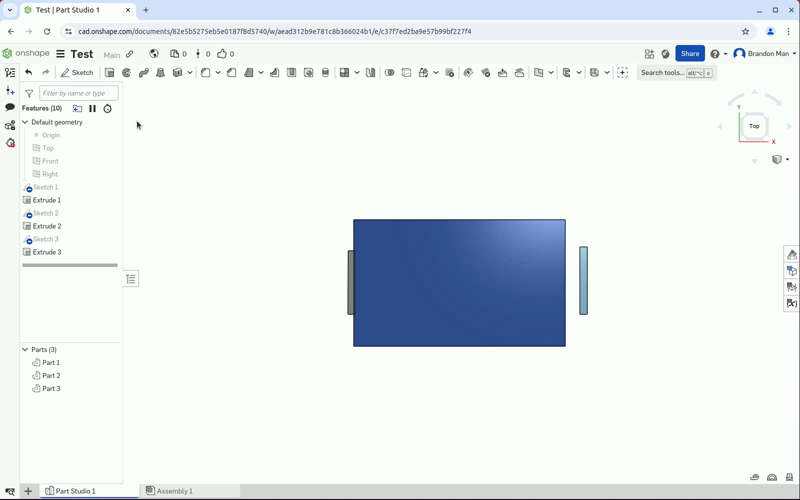
key(shift+h)
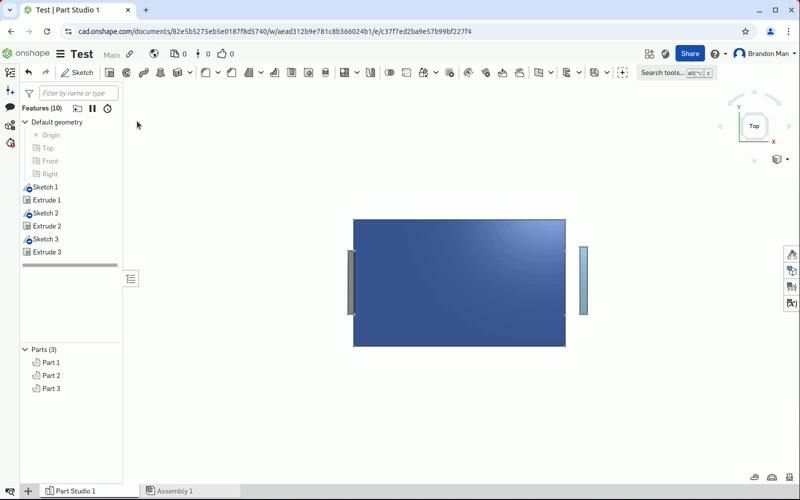
key(shift+h)
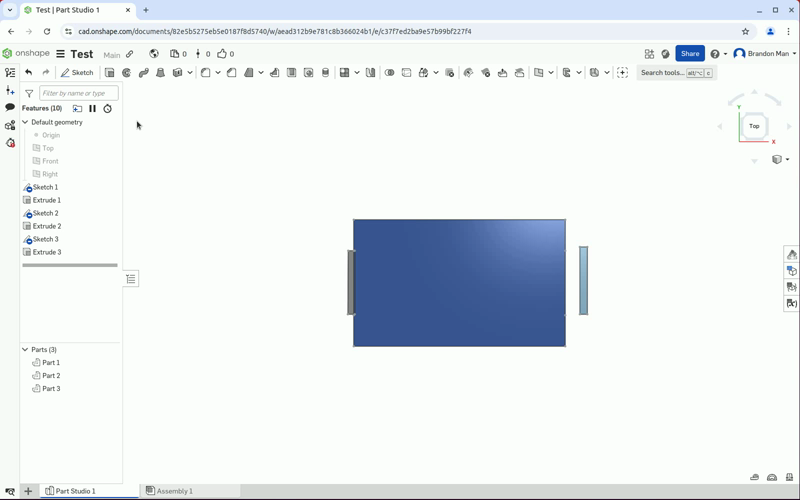
key(shift+7)
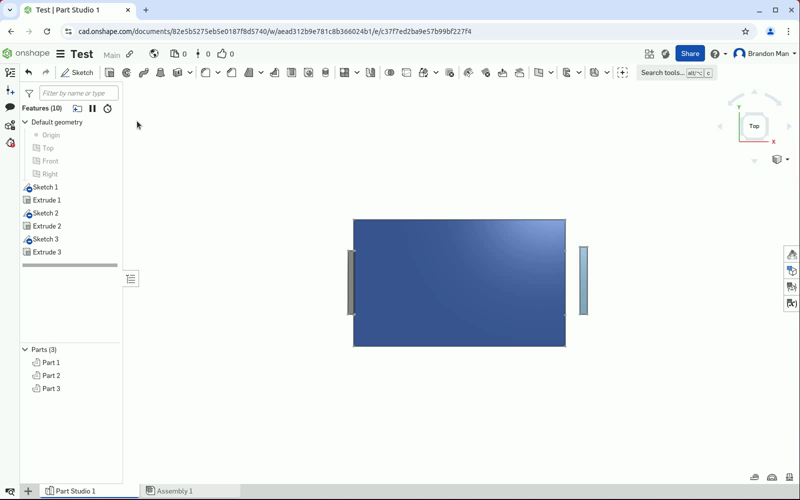
key(up, 3)
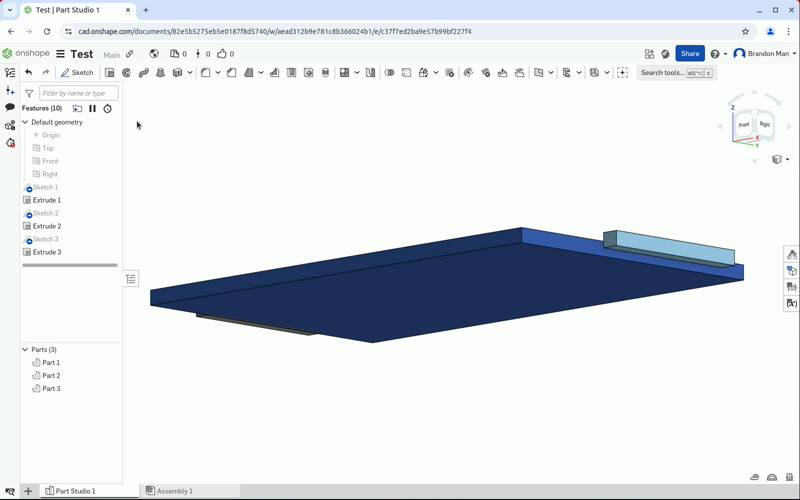
key(left, 3)
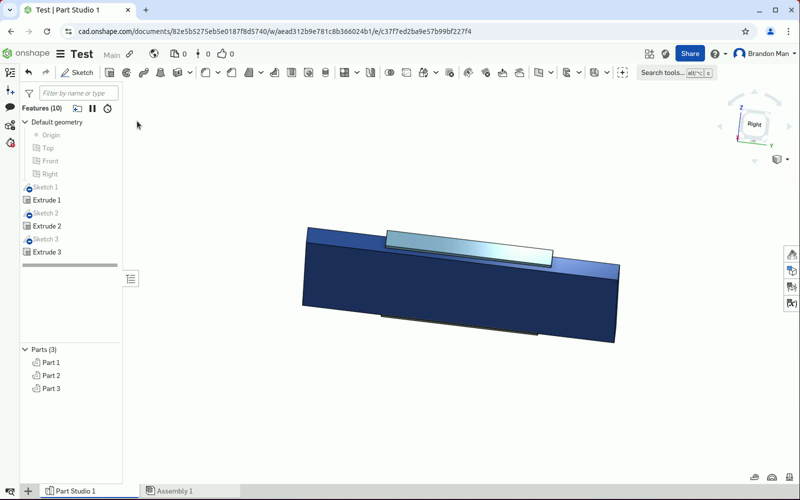
key(right, 3)
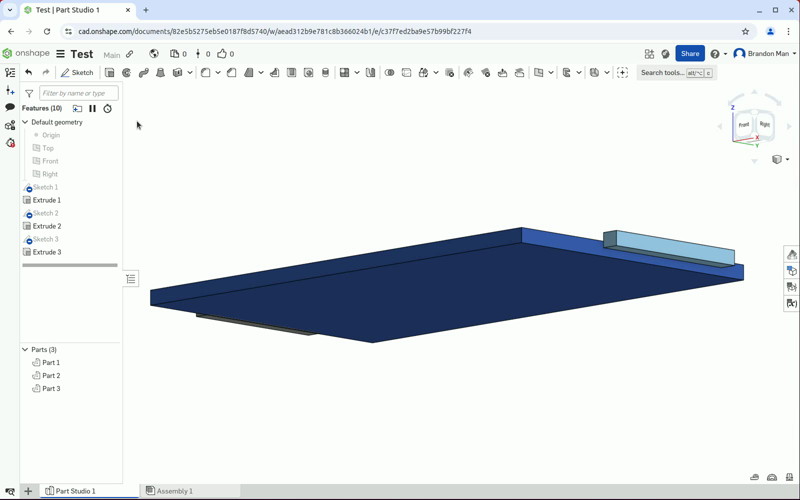
key(down, 3)
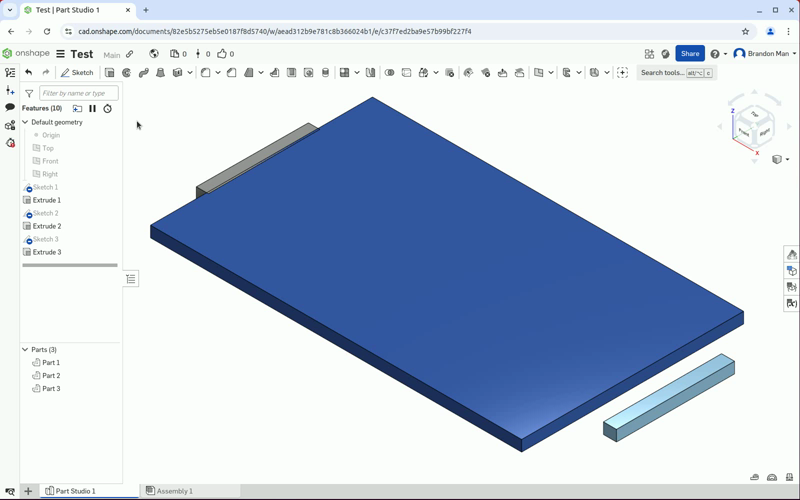
mouse_move(73, 189)
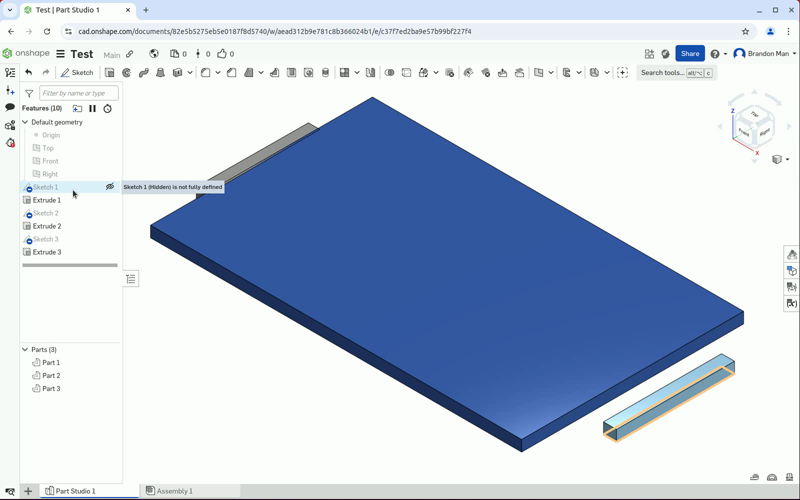
click(73, 189)